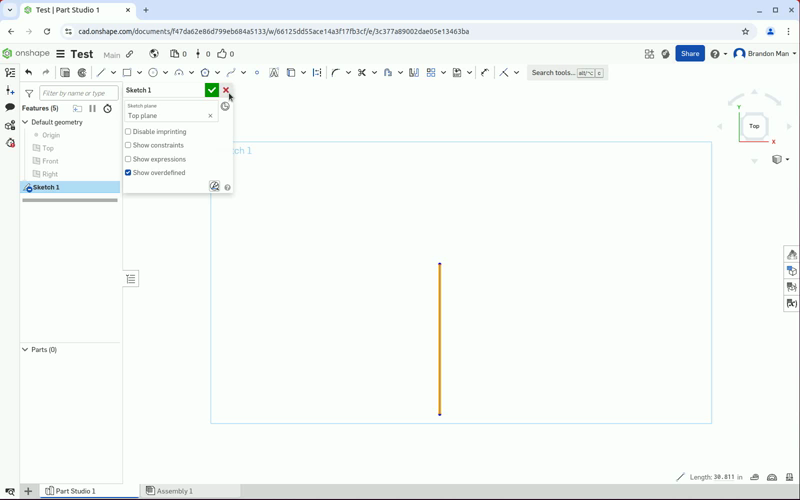
key(shift+h)
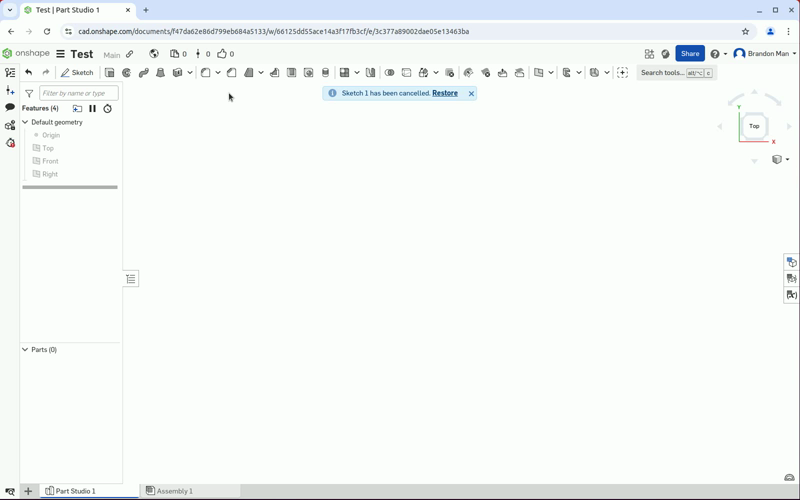
mouse_move(73, 352)
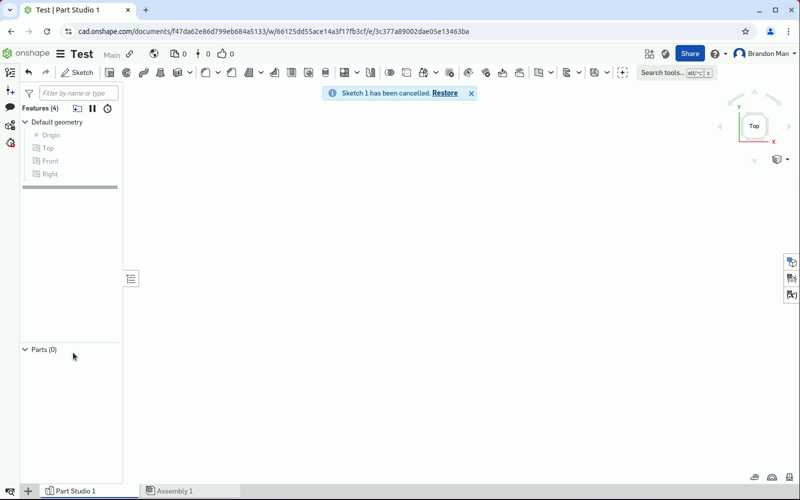
key(y)
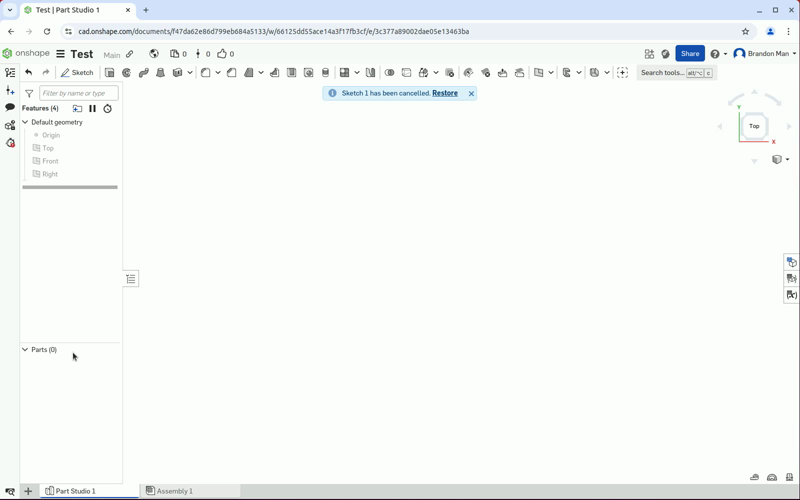
key(shift+p)
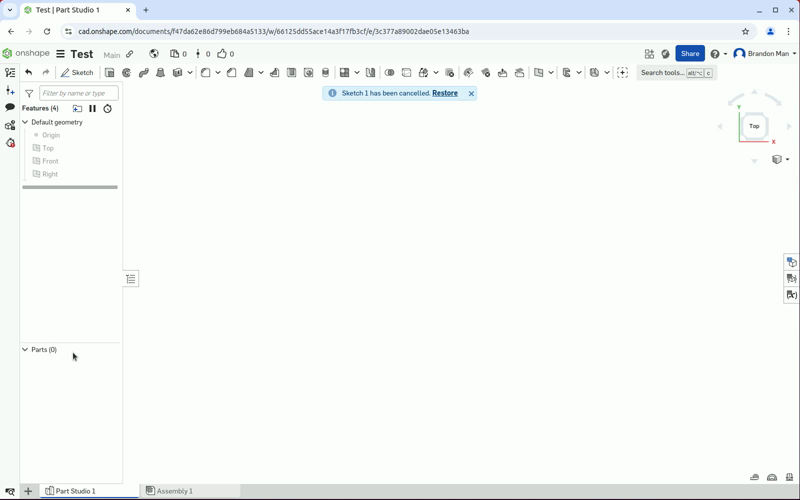
key(space)
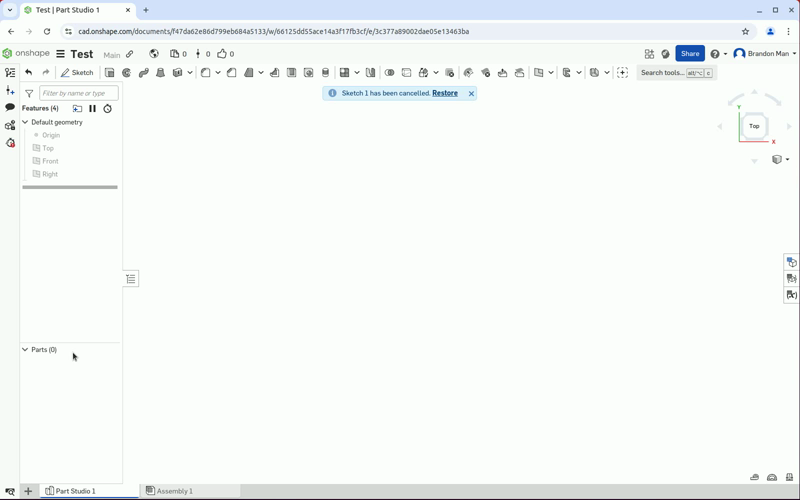
key_down(shift)
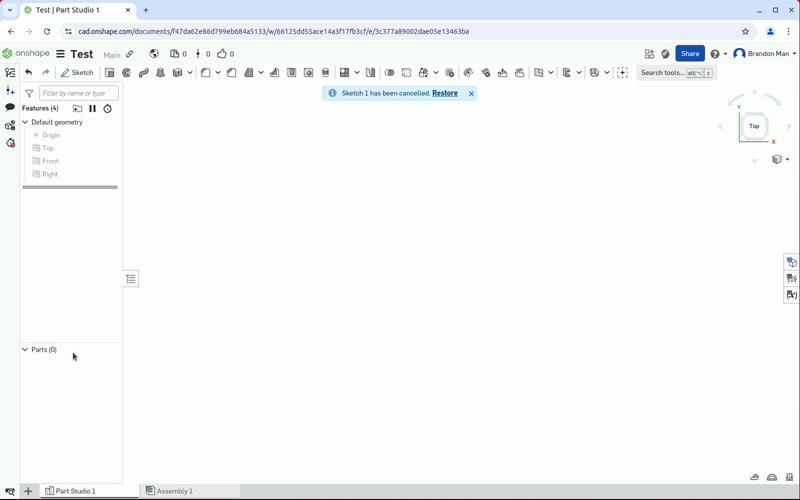
key(up)
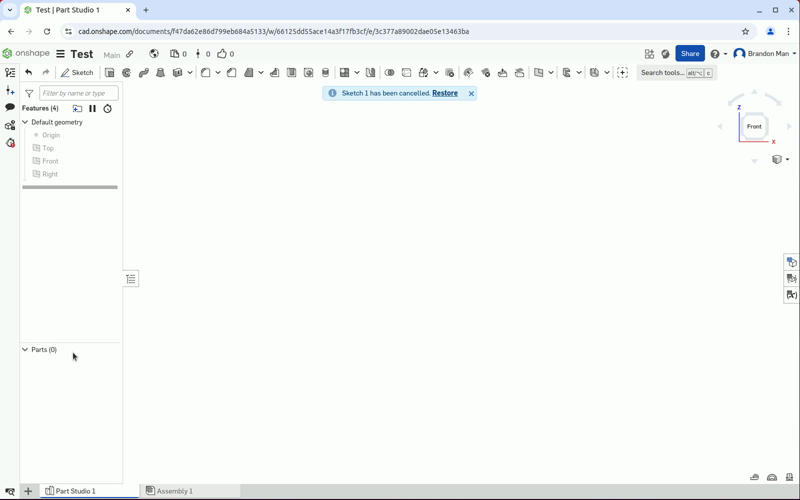
key_up(shift)
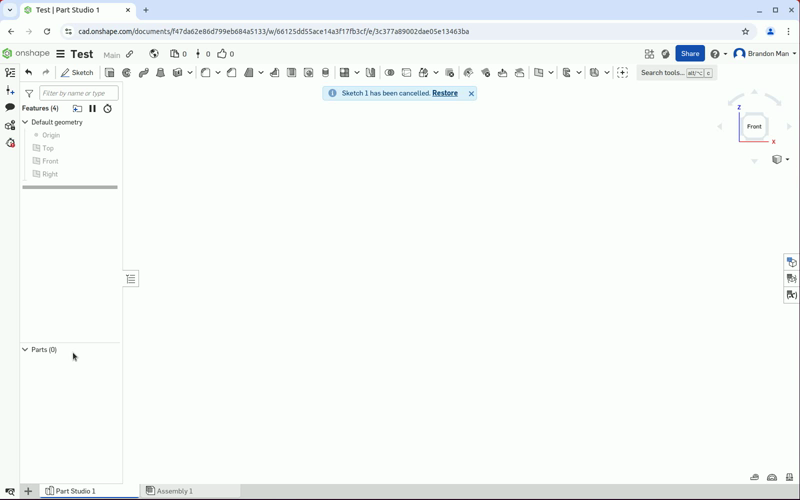
mouse_move(73, 352)
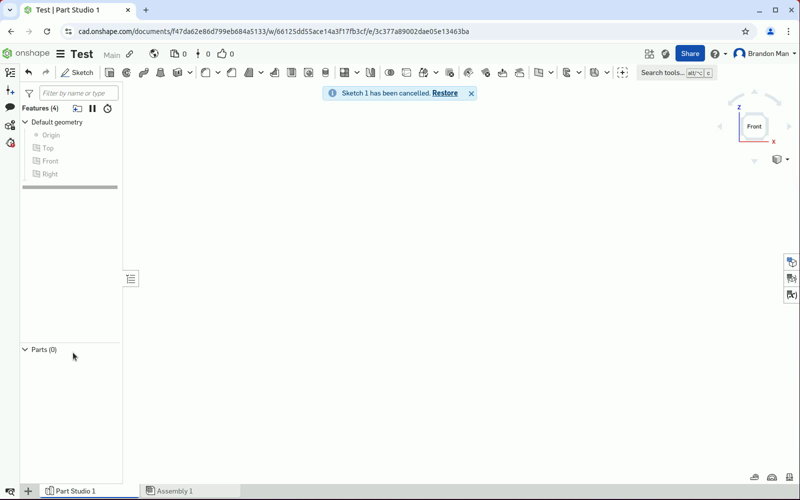
key(shift+y)
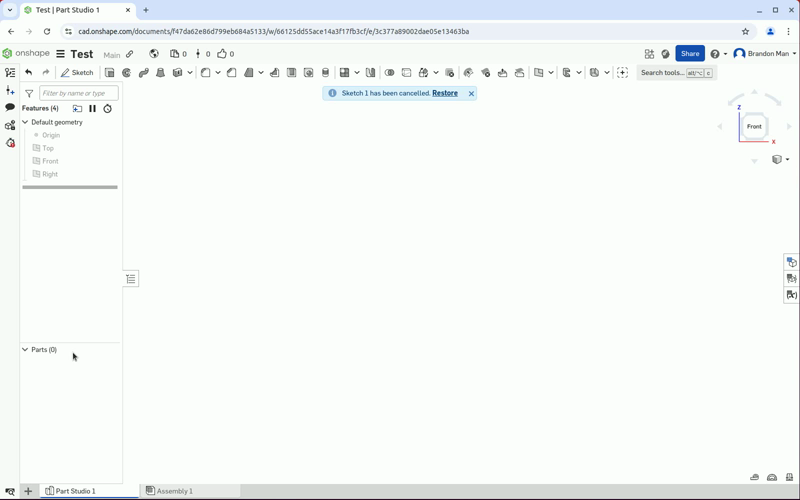
key(shift+s)
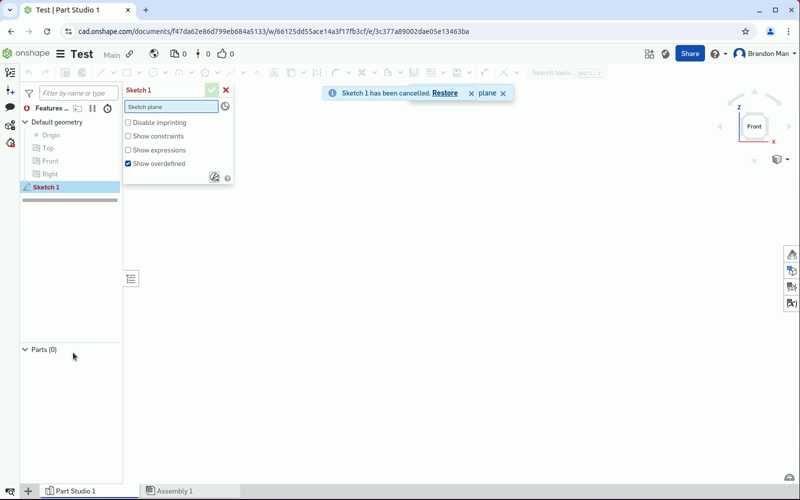
mouse_move(73, 163)
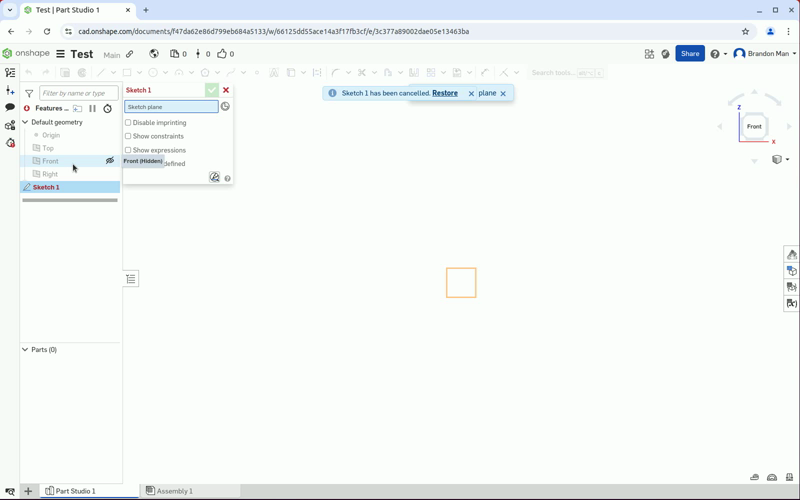
click(73, 163)
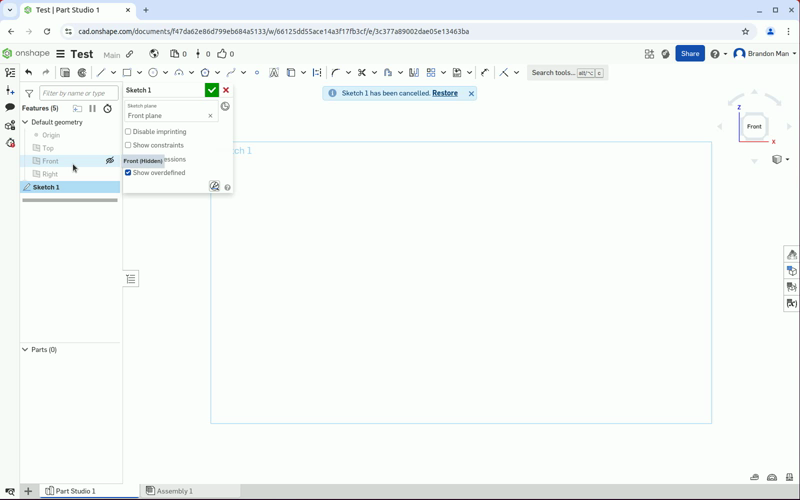
mouse_move(73, 352)
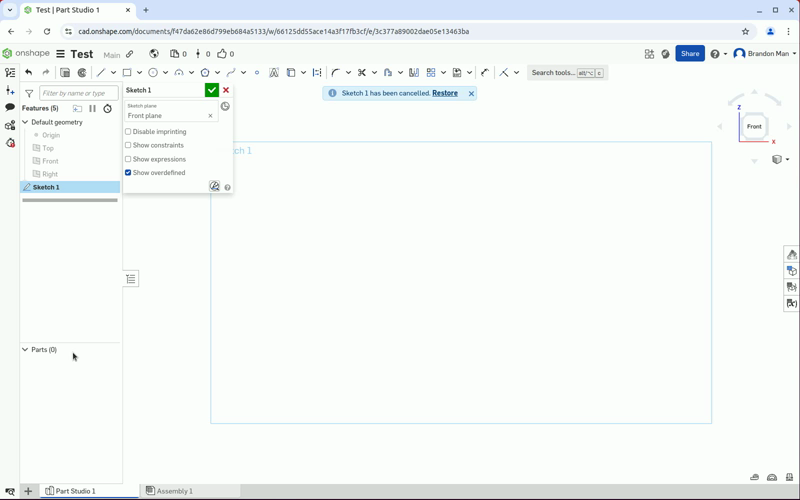
key(y)
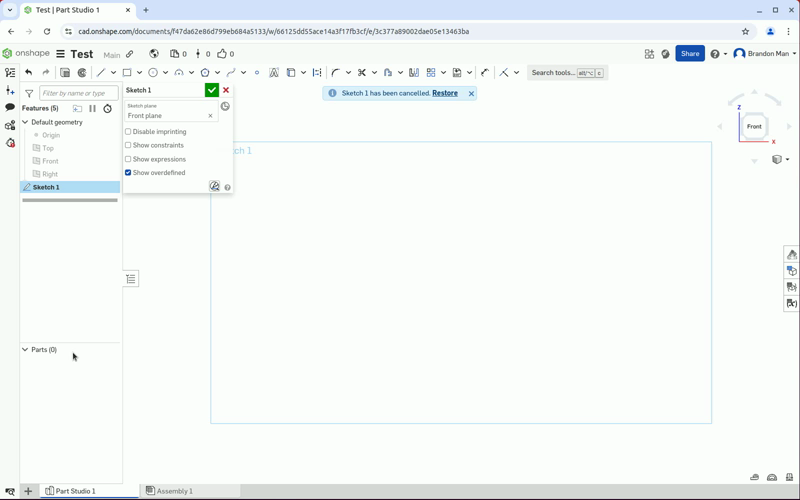
key(l)
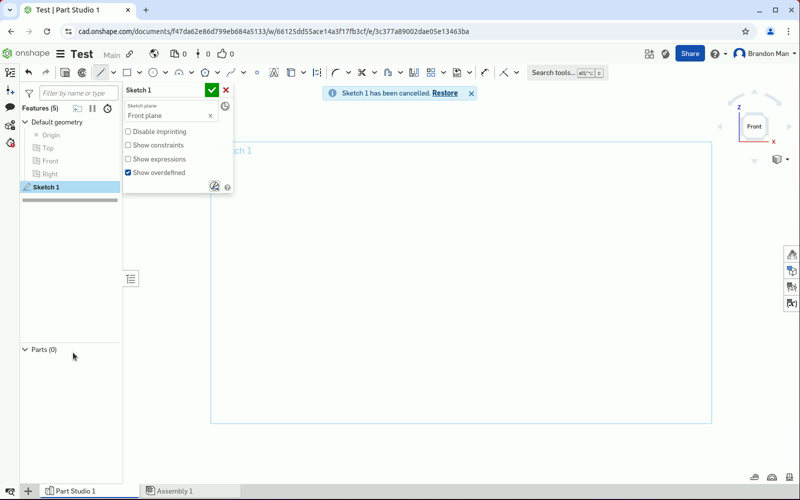
key_down(shift)
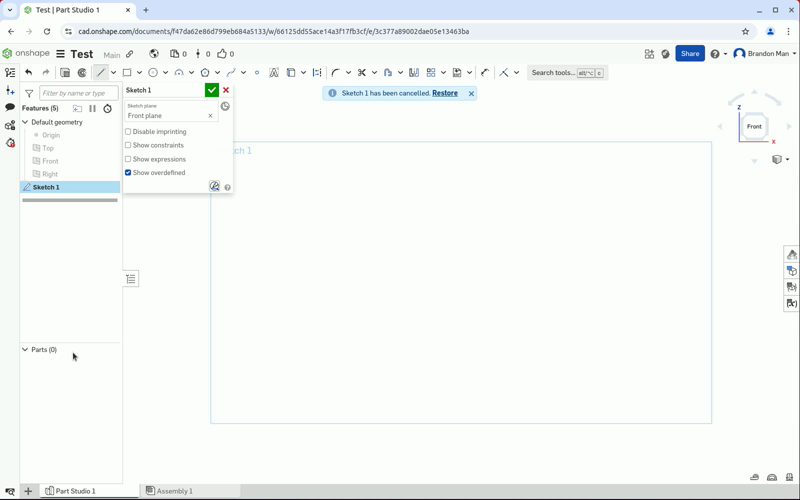
mouse_move(445, 380)
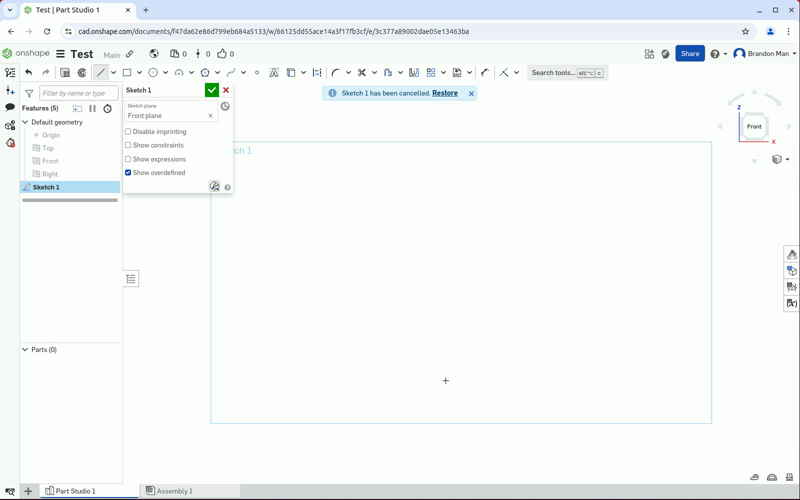
click(445, 380)
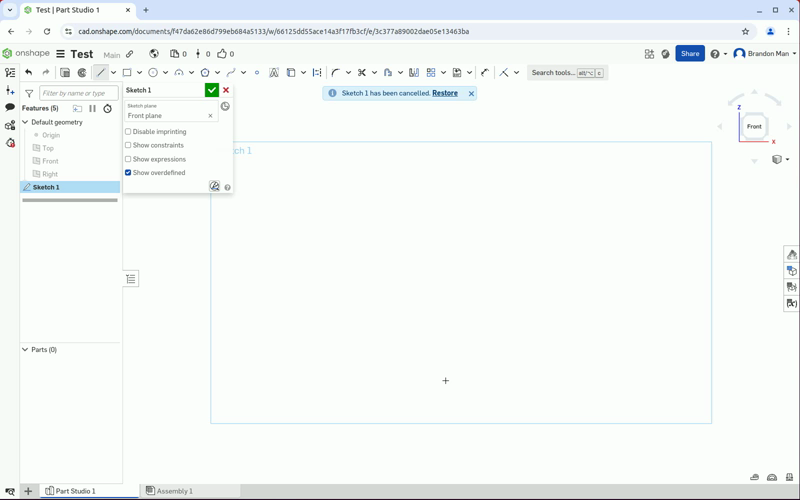
key_up(shift)
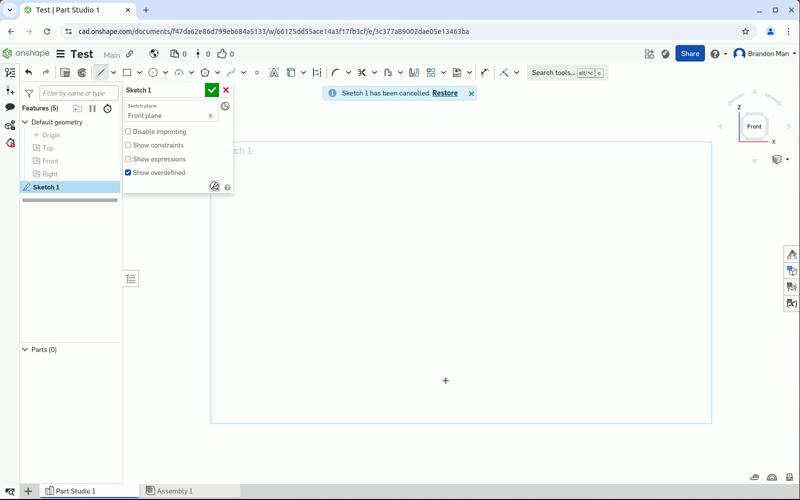
key_down(shift)
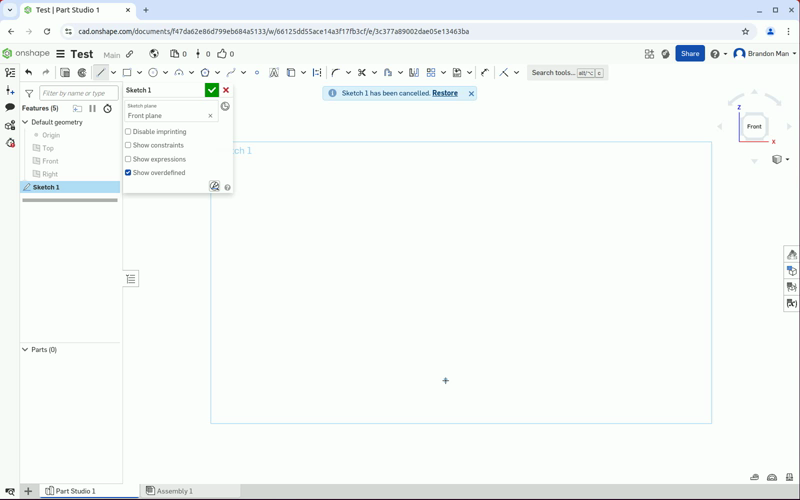
mouse_move(475, 380)
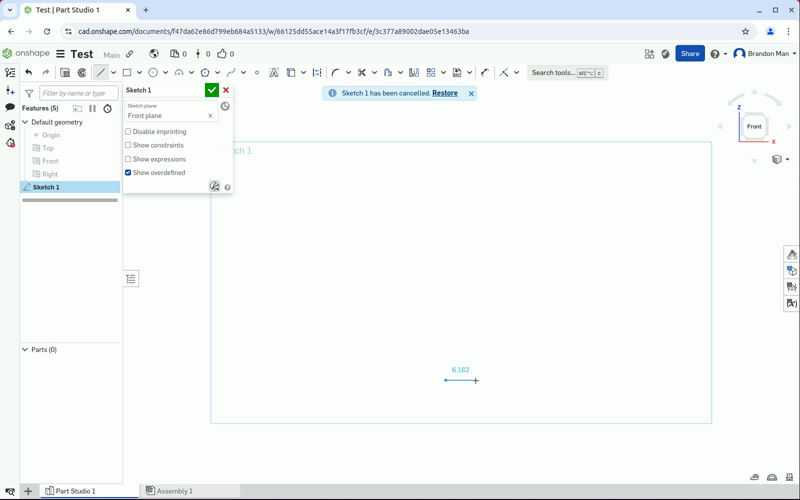
mouse_move(495, 380)
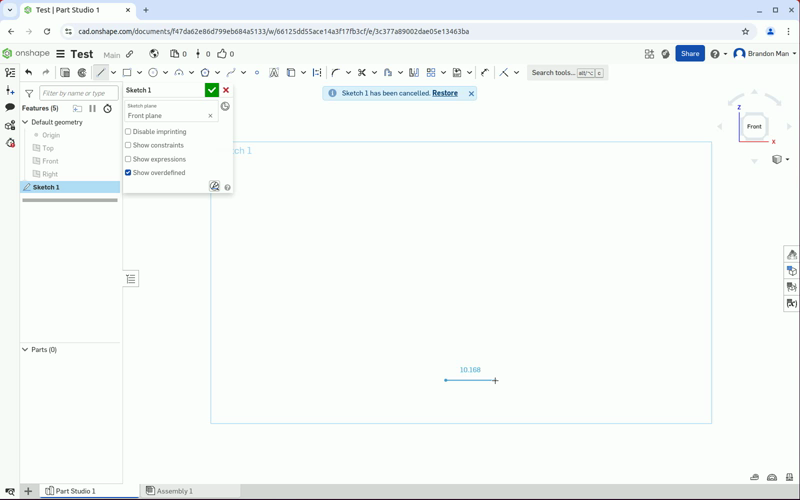
click(495, 380)
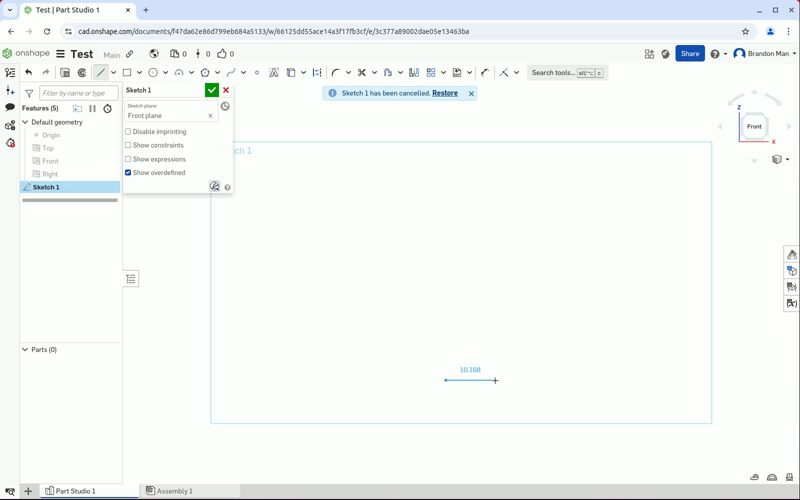
key_up(shift)
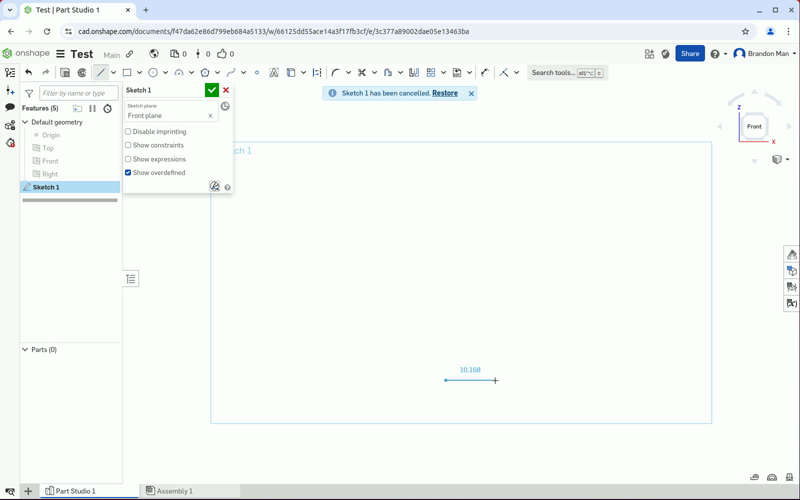
key_down(shift)
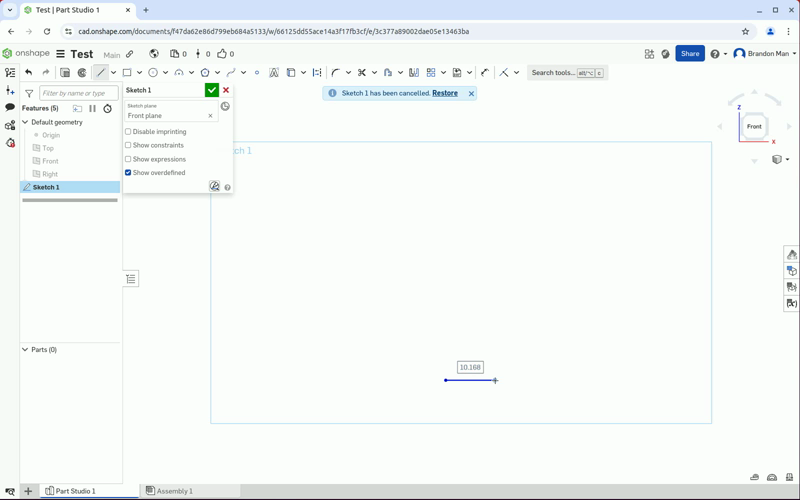
mouse_move(525, 380)
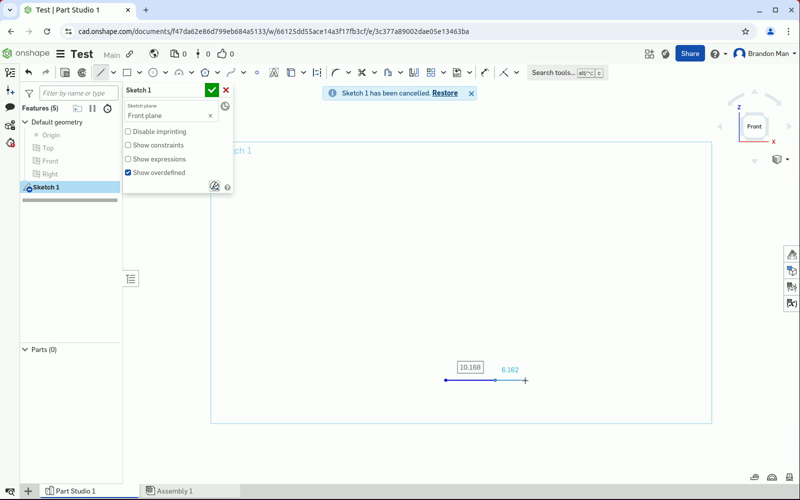
mouse_move(495, 330)
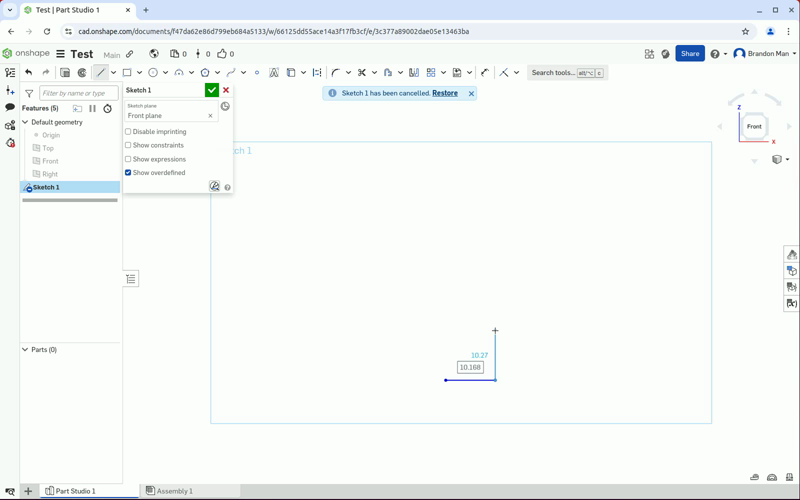
click(495, 330)
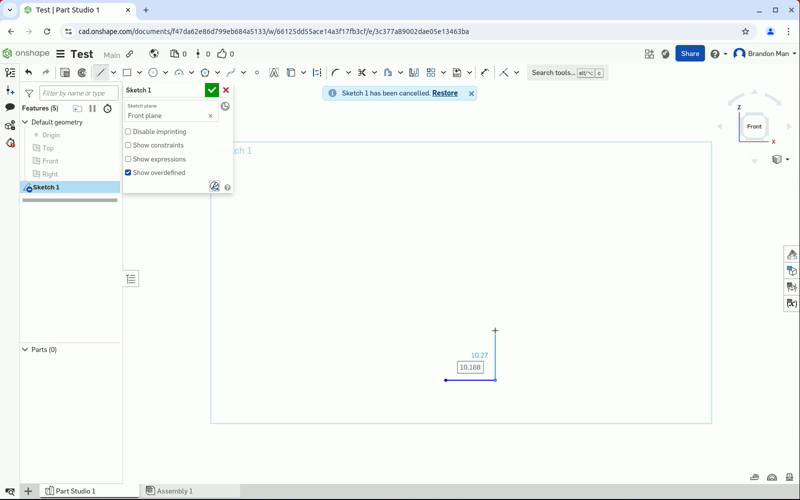
key_up(shift)
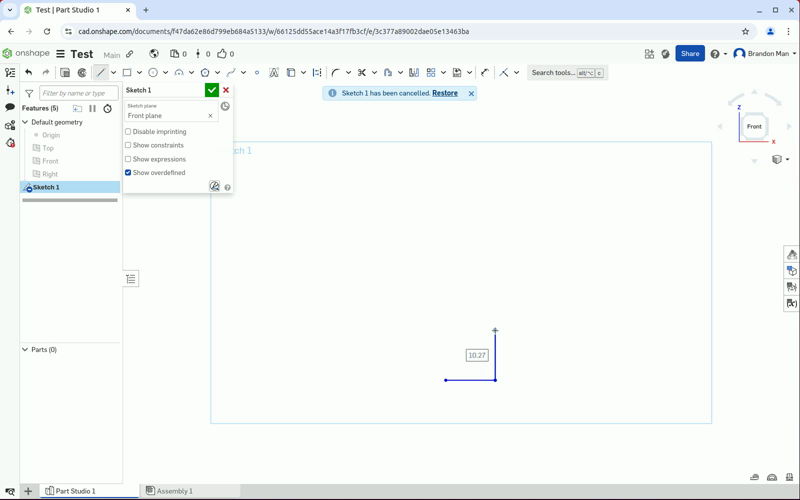
key_down(shift)
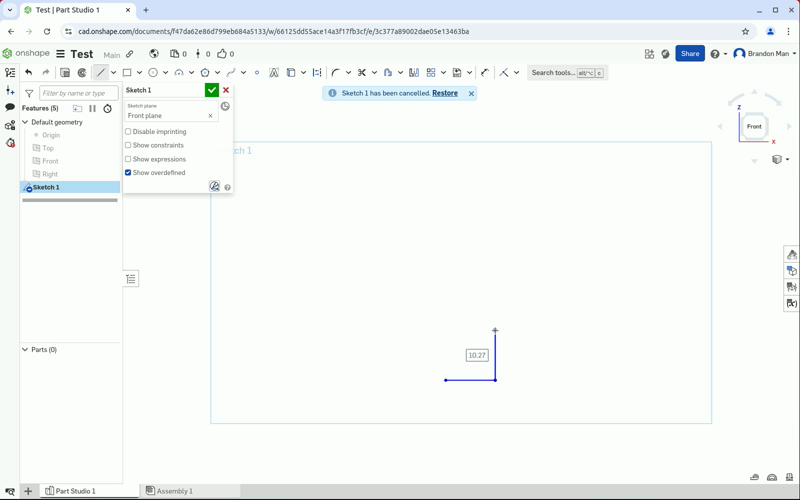
mouse_move(525, 330)
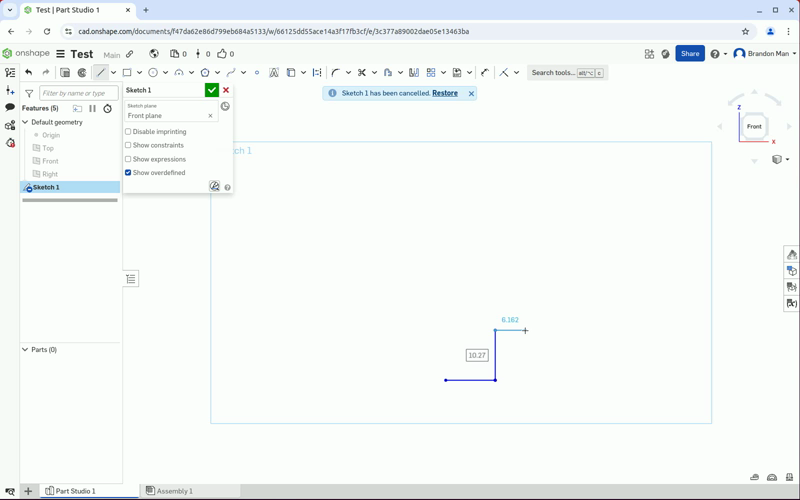
mouse_move(445, 330)
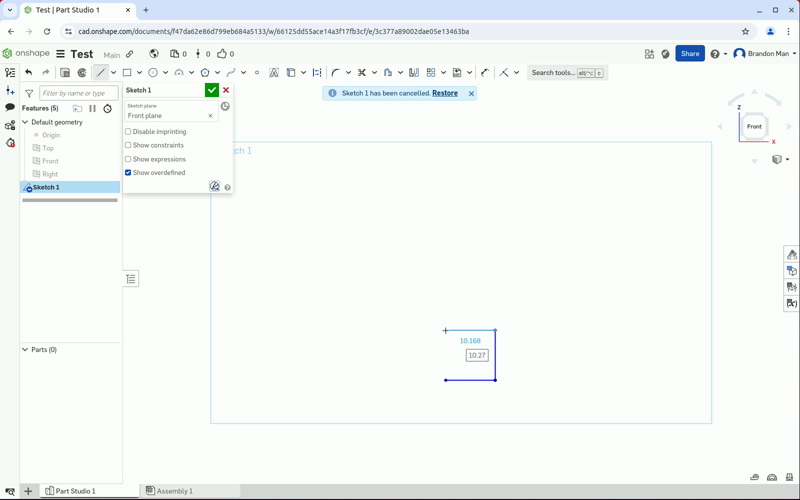
click(445, 330)
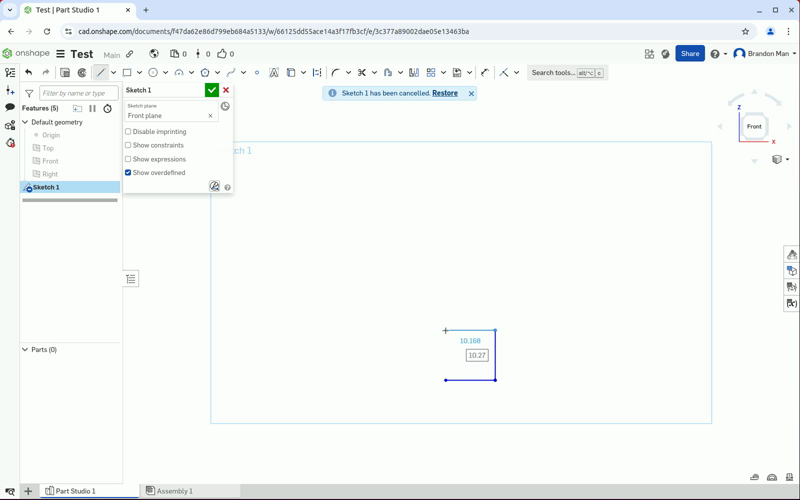
key_up(shift)
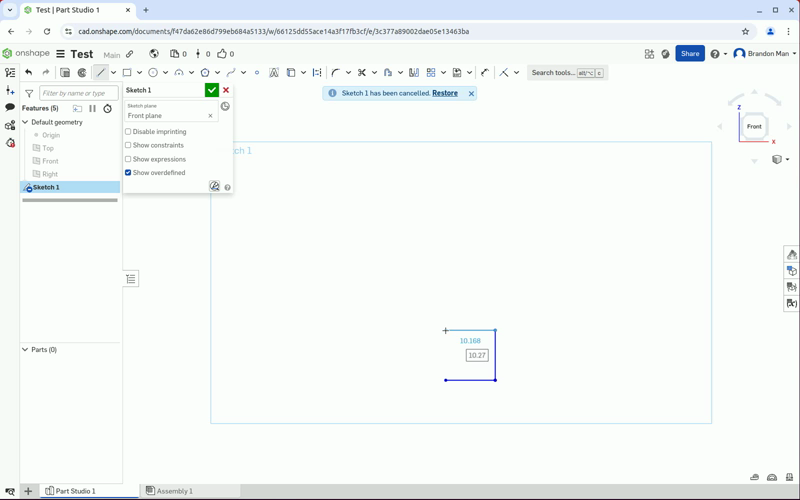
mouse_move(475, 330)
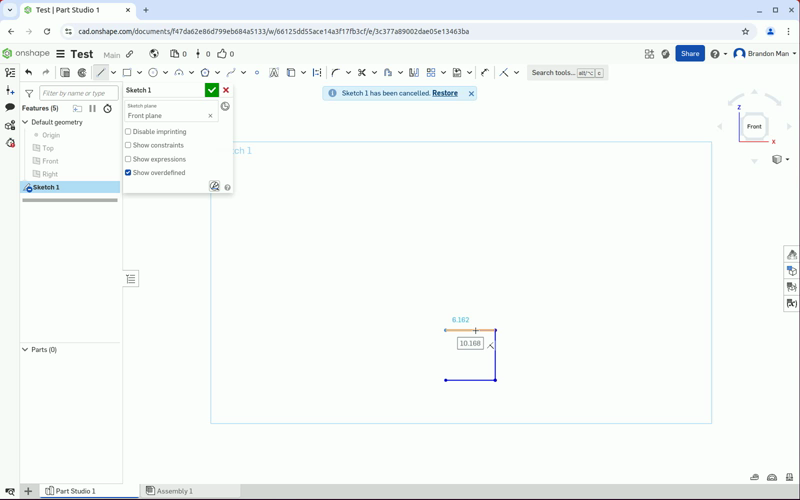
key_down(shift)
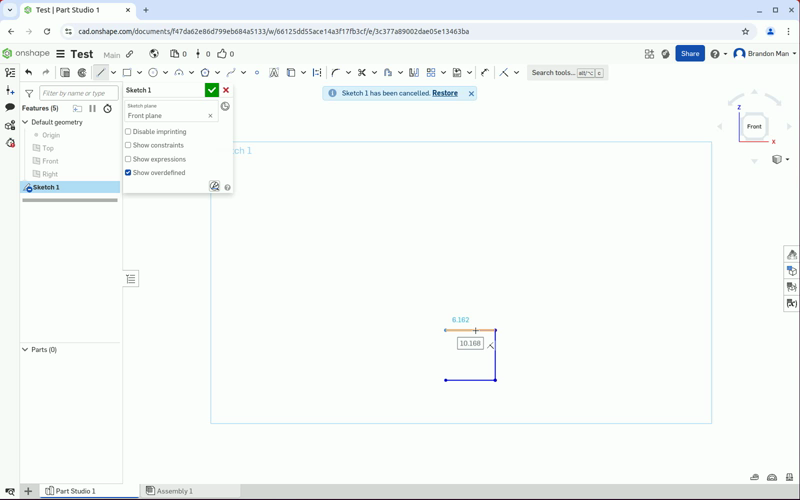
mouse_move(445, 380)
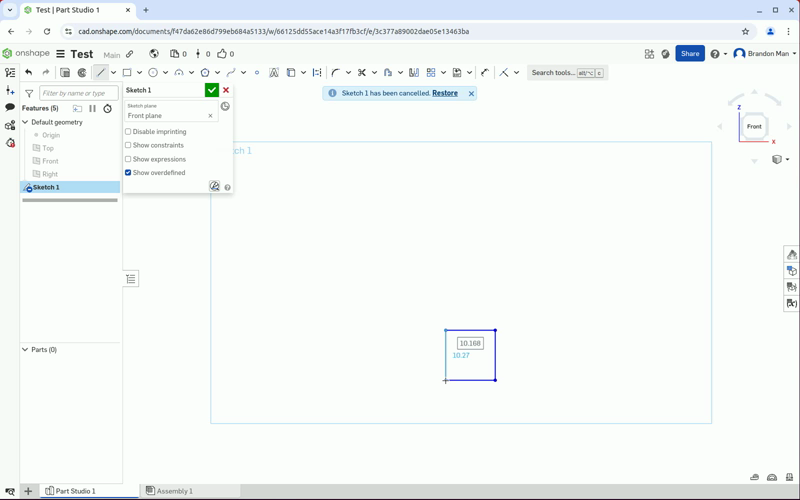
key_up(shift)
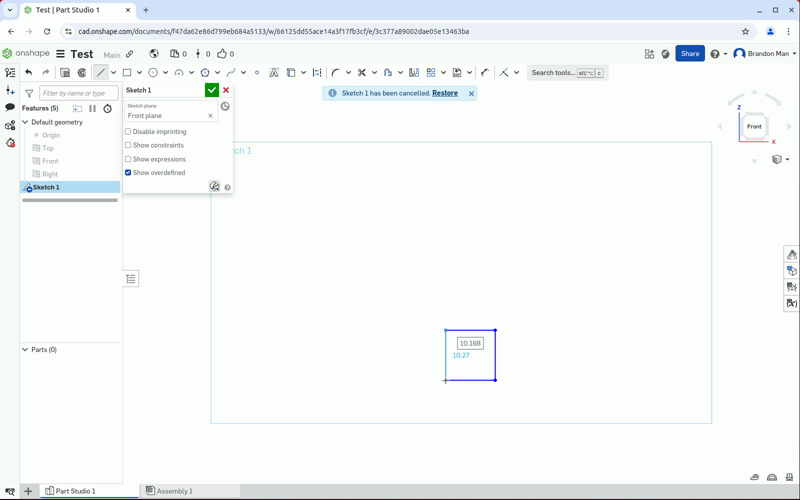
click(445, 380)
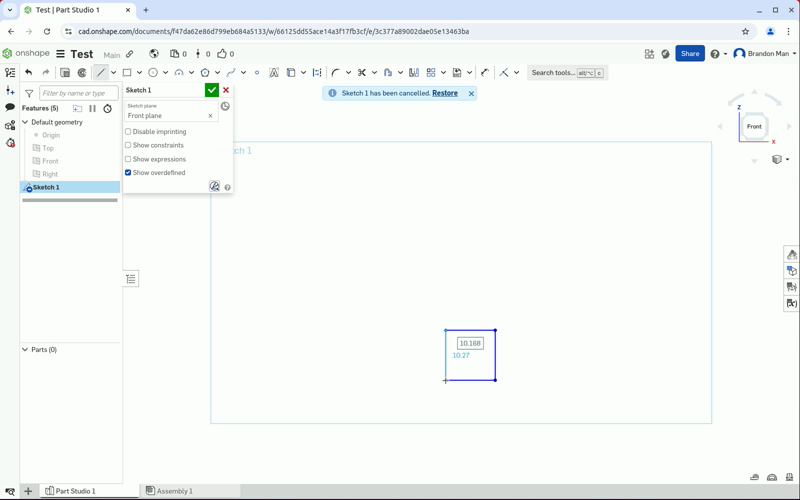
key(esc)
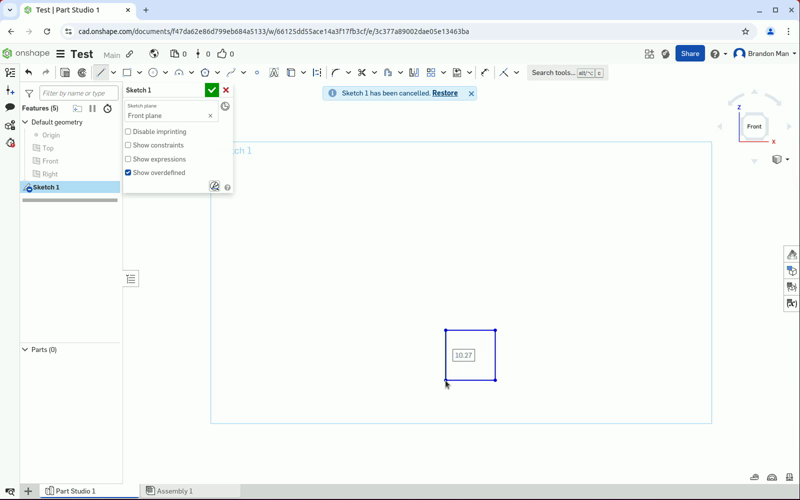
mouse_move(447, 370)
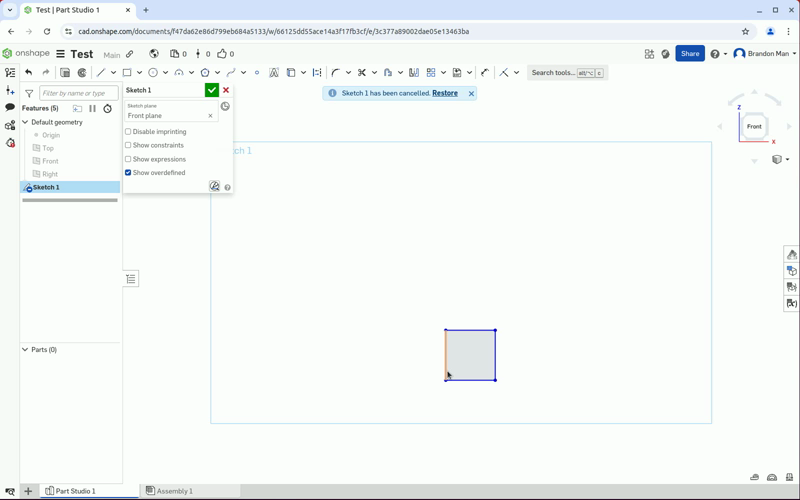
click(447, 370)
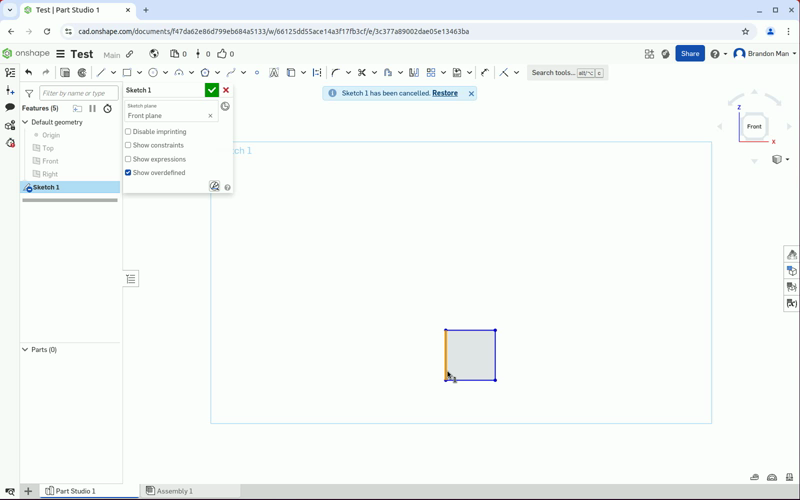
mouse_move(73, 352)
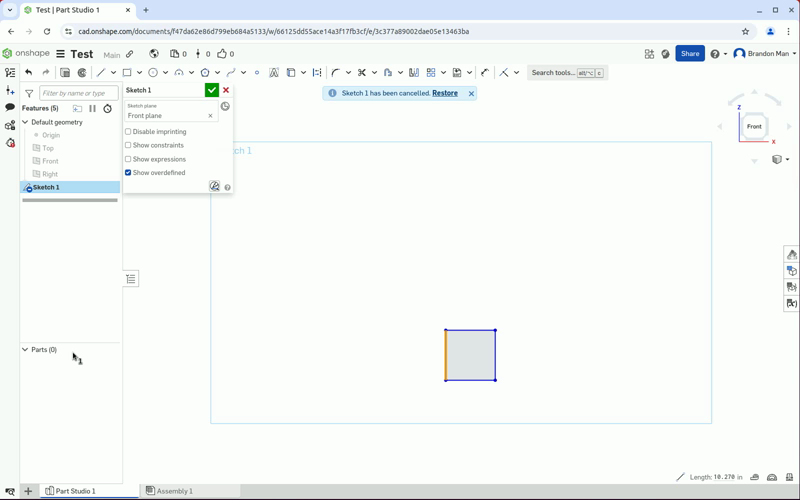
key(shift+y)
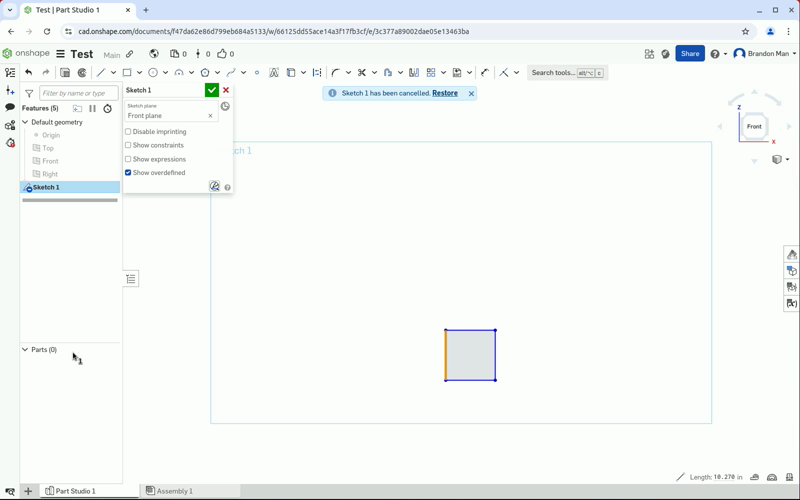
key(shift+e)
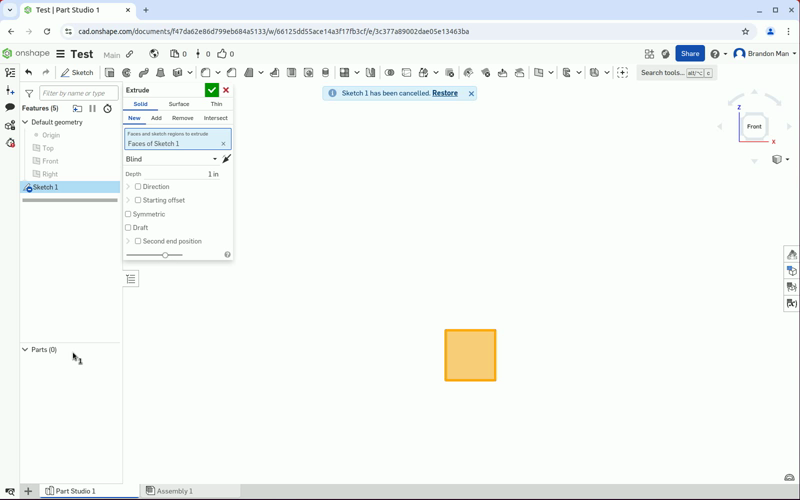
mouse_move(143, 106)
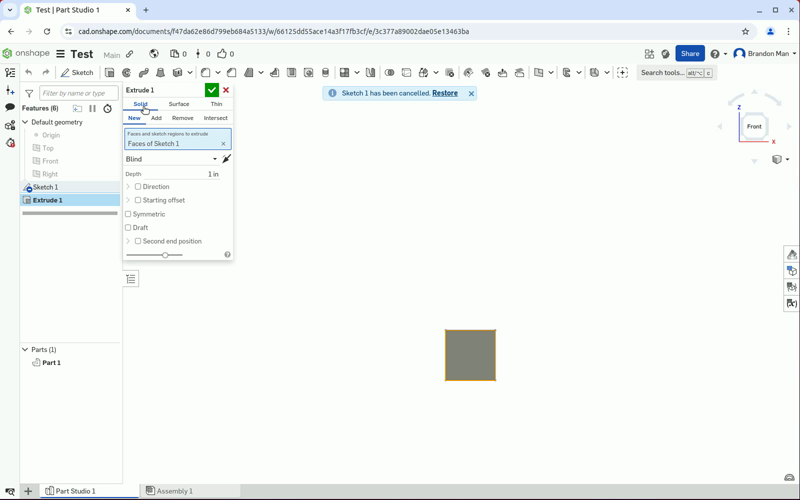
click(143, 106)
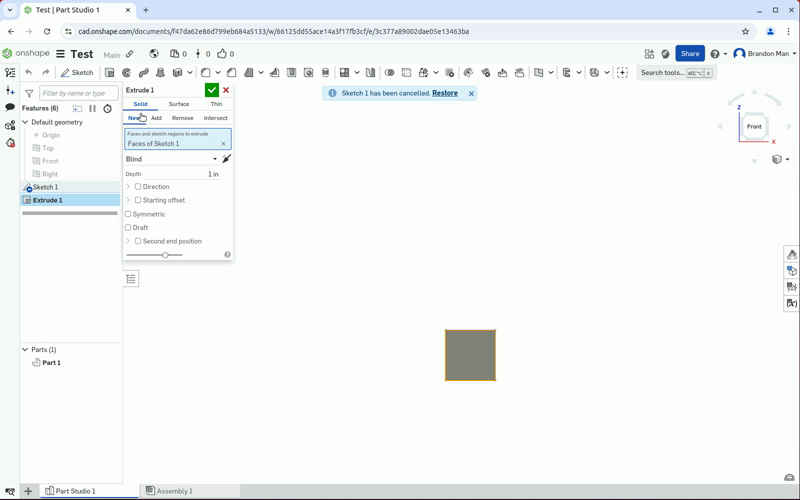
mouse_move(137, 120)
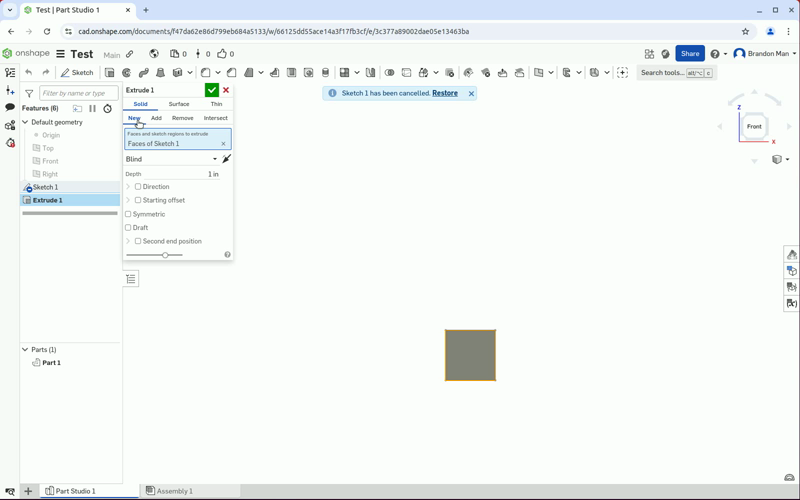
click(137, 120)
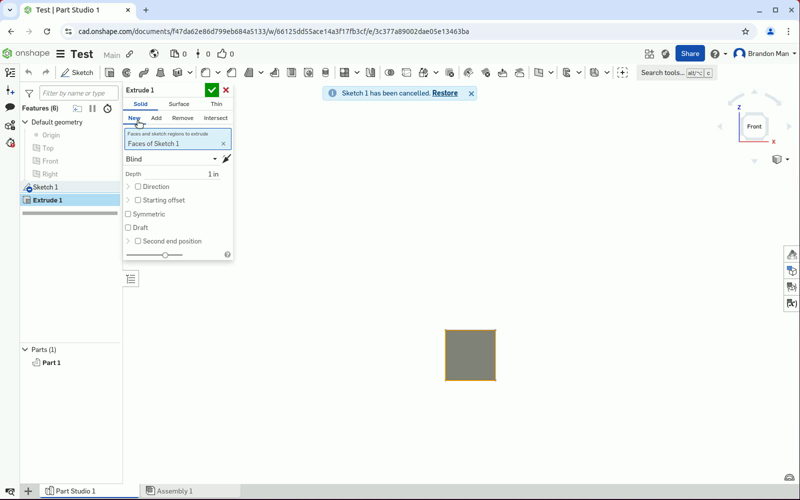
key(tab, 4)
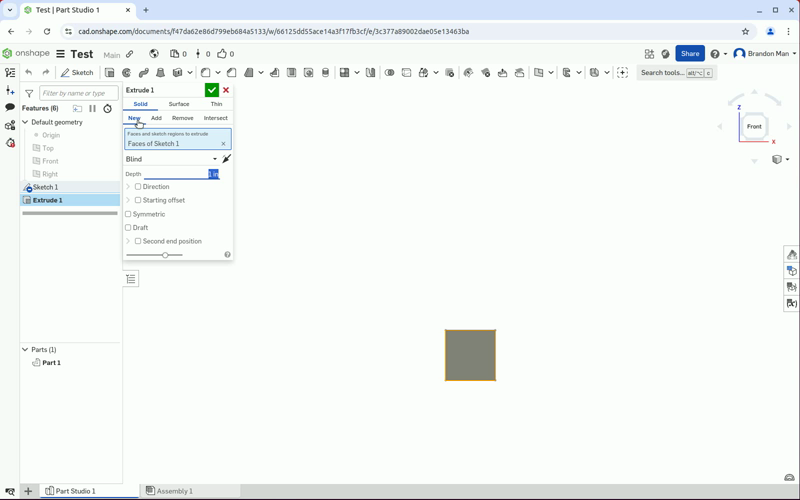
text(19.979)
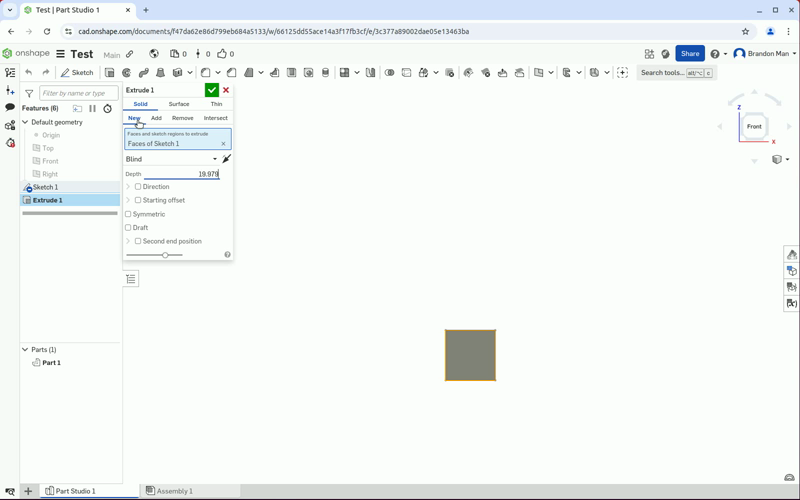
key(enter)
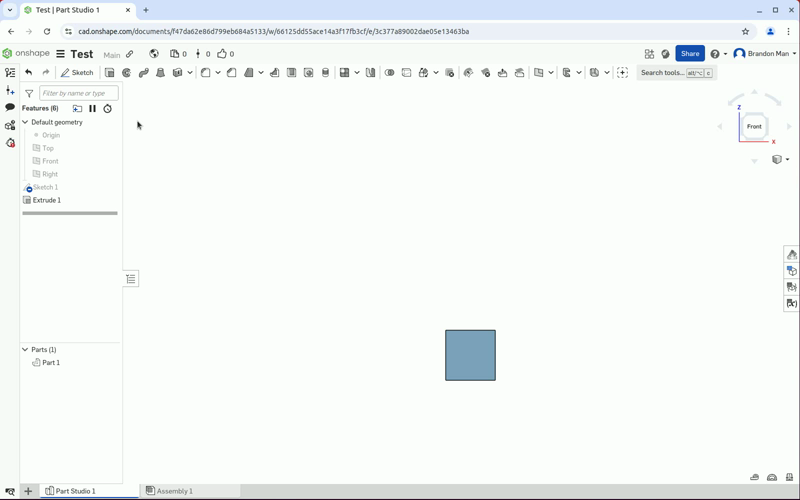
key(shift+h)
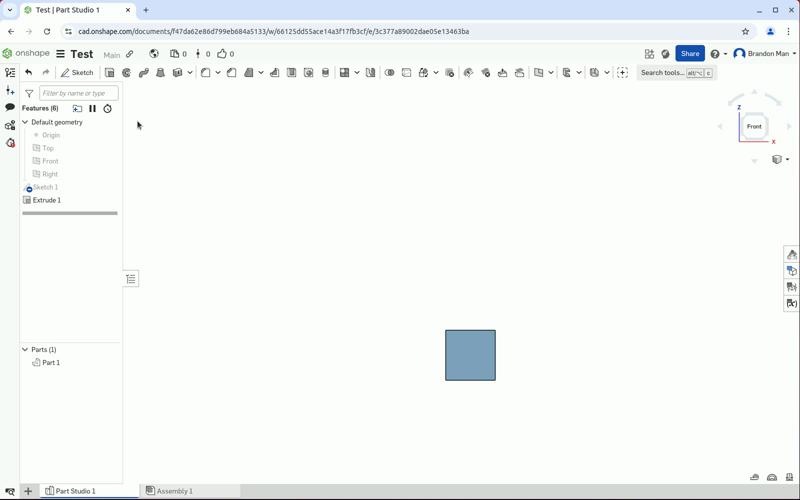
key(shift+h)
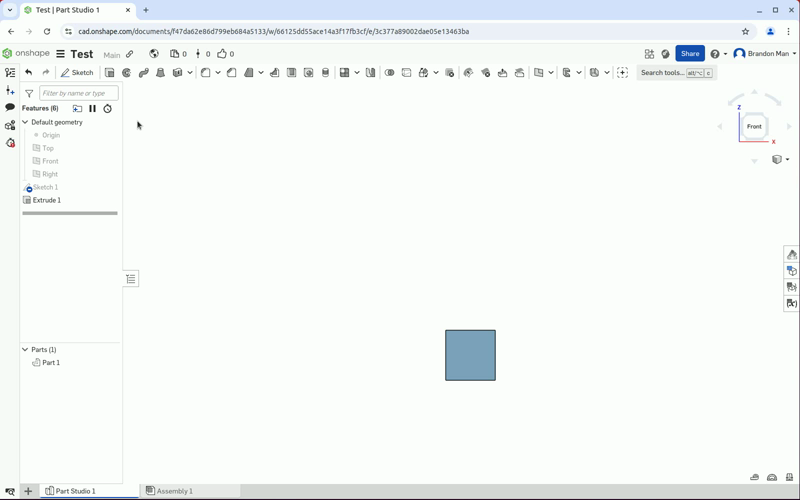
mouse_move(73, 189)
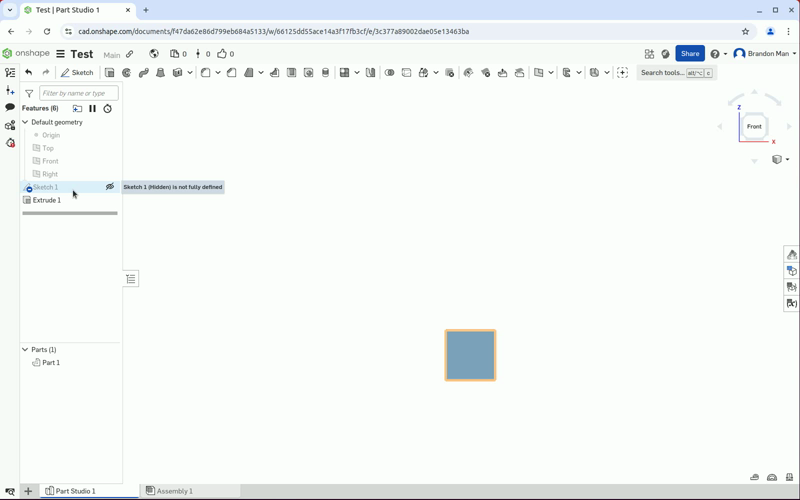
click(73, 189)
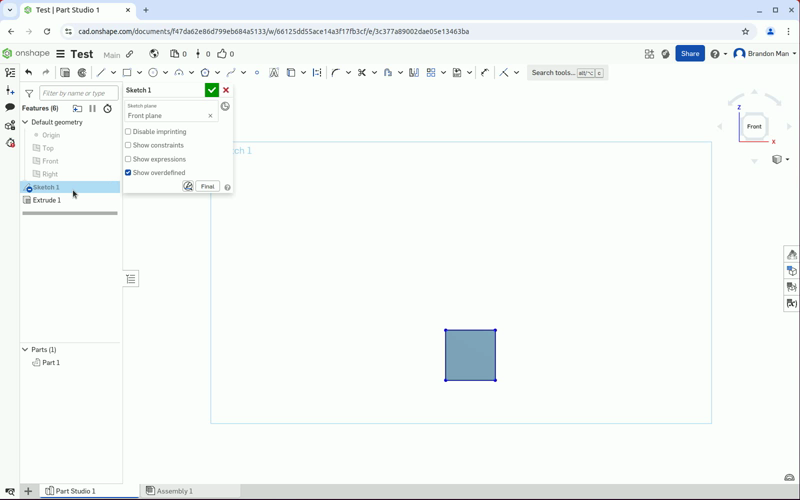
mouse_move(229, 92)
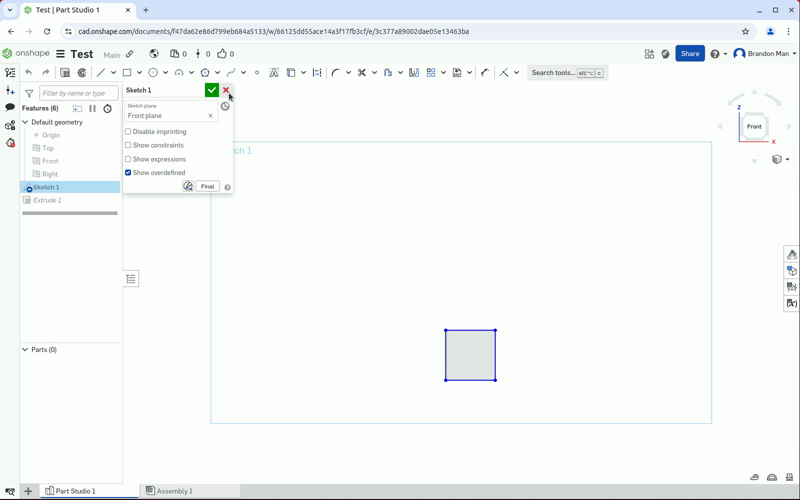
click(229, 92)
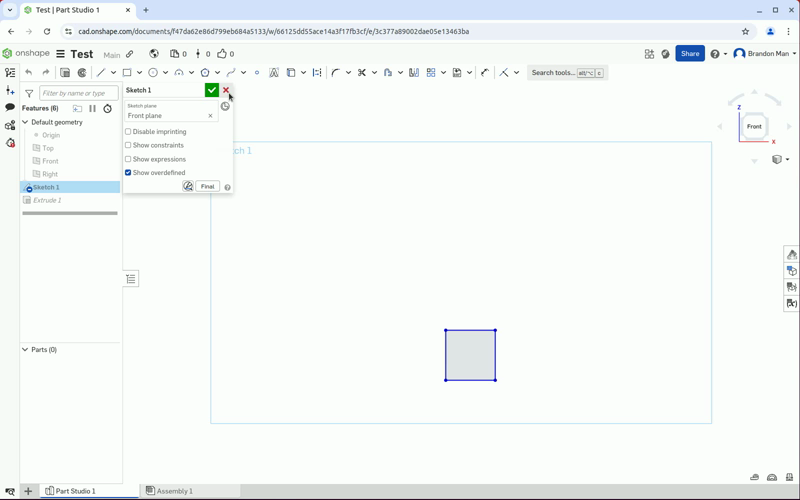
key(shift+s)
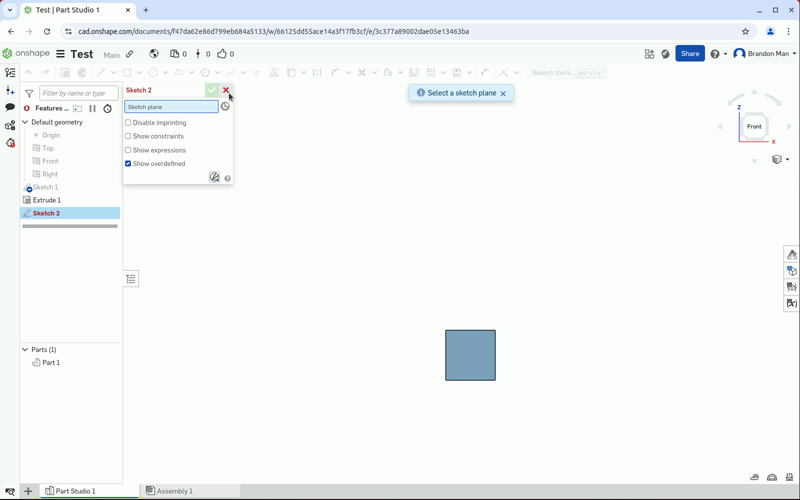
mouse_move(73, 163)
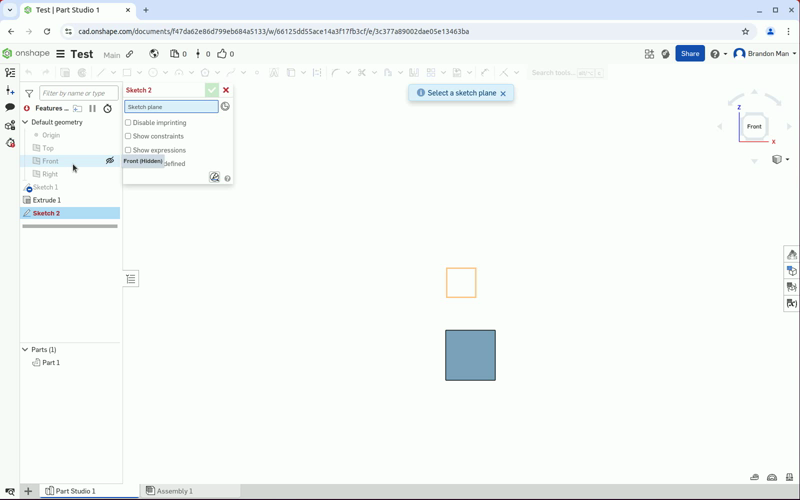
click(73, 163)
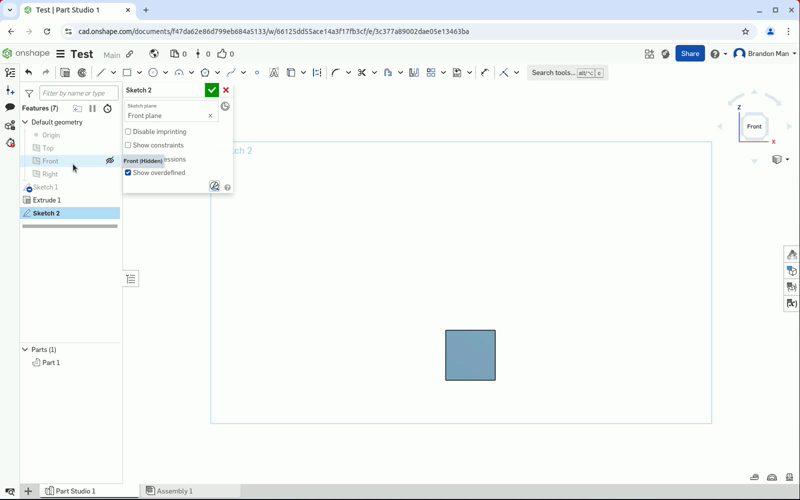
mouse_move(73, 352)
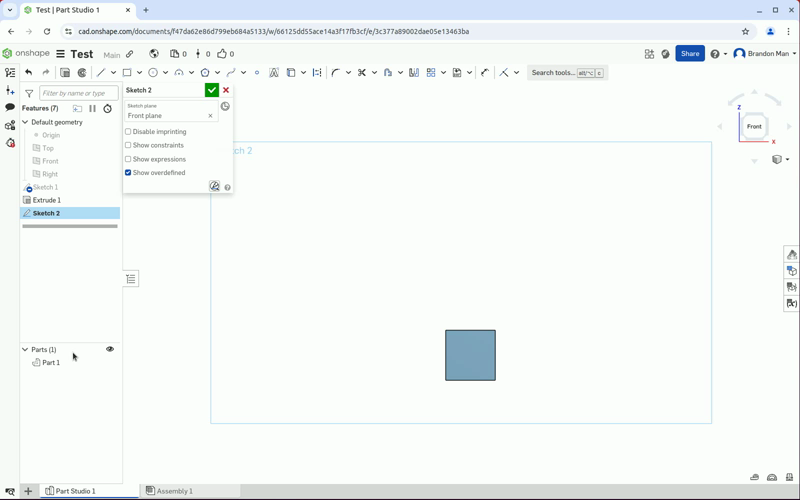
key(y)
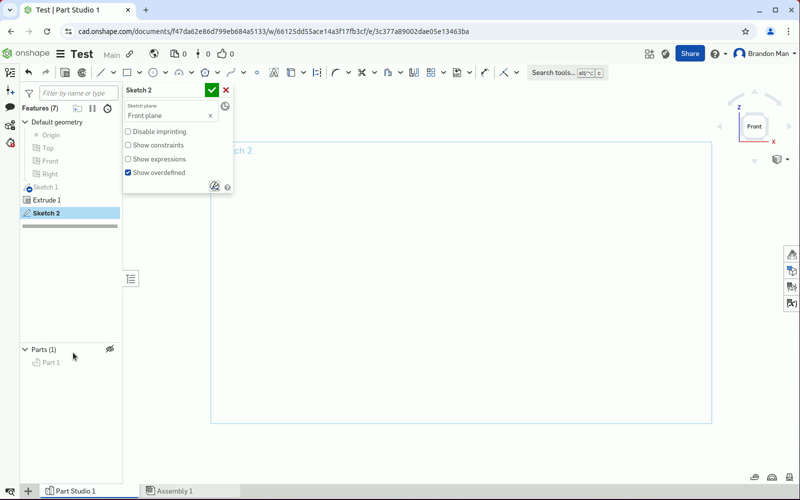
key(l)
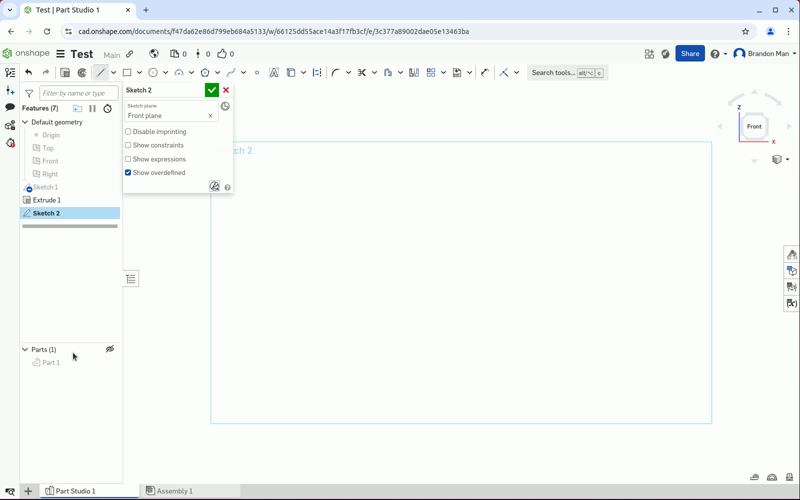
key_down(shift)
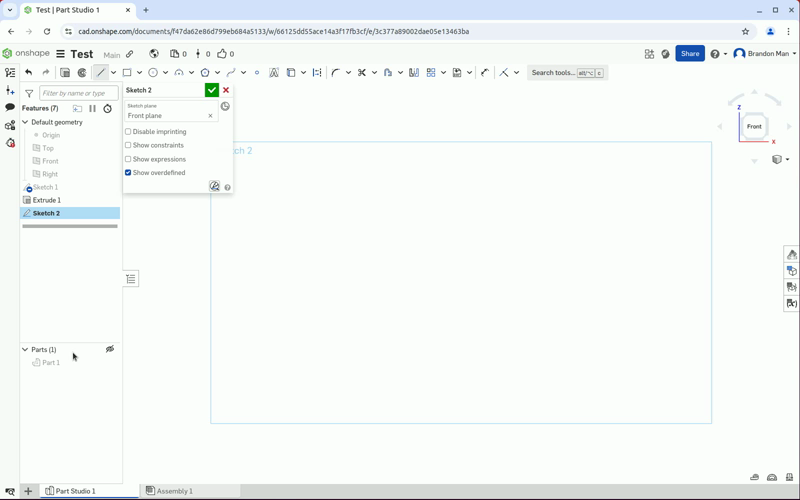
mouse_move(397, 332)
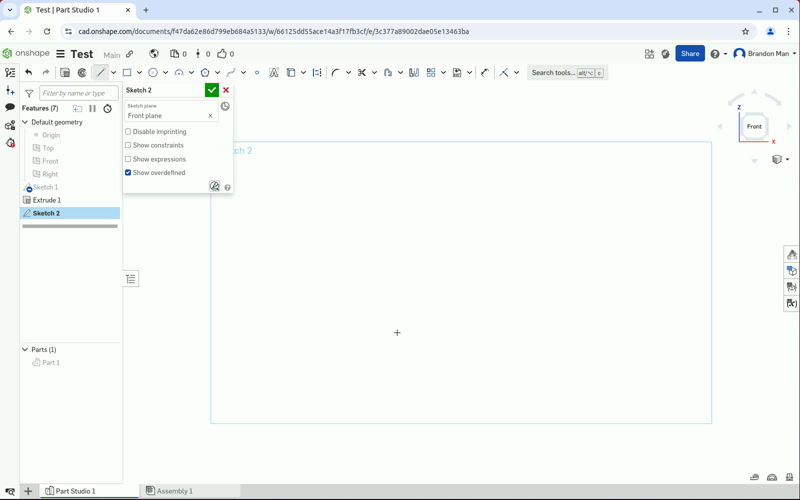
click(397, 332)
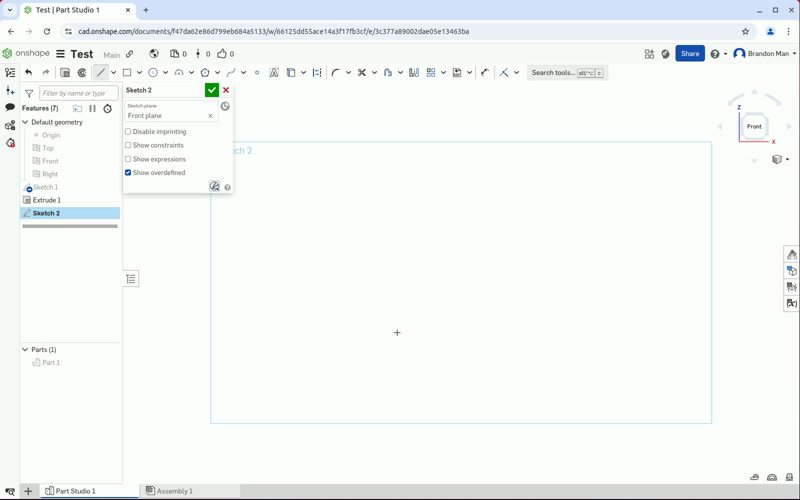
key_up(shift)
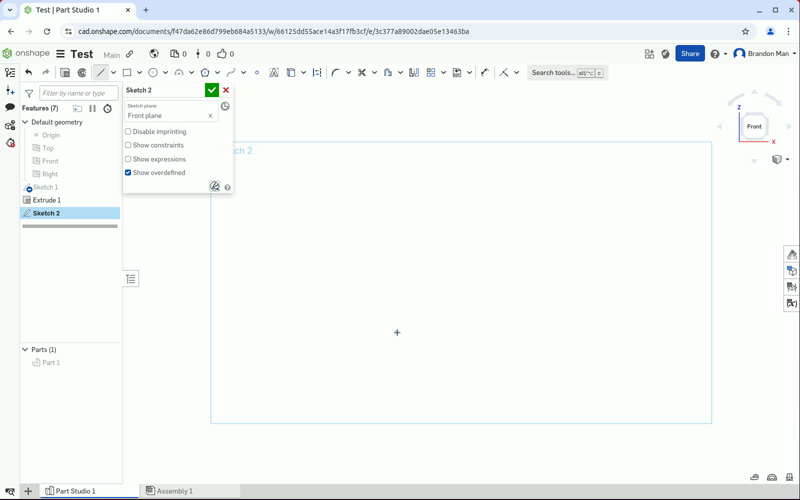
key_down(shift)
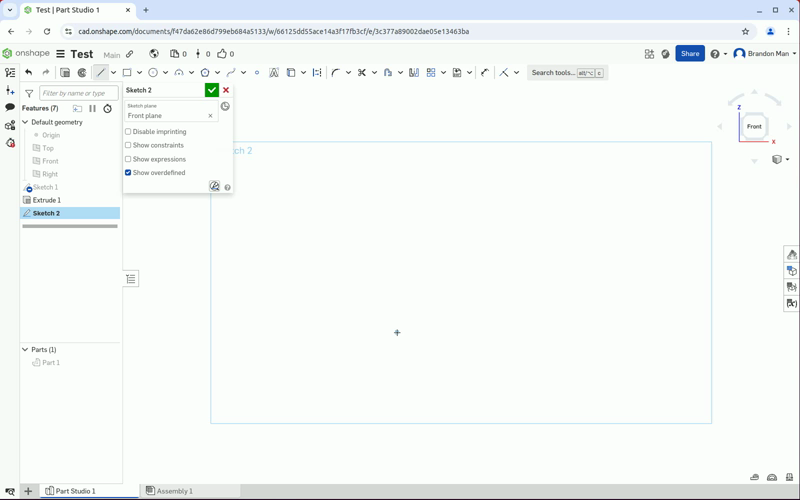
mouse_move(427, 332)
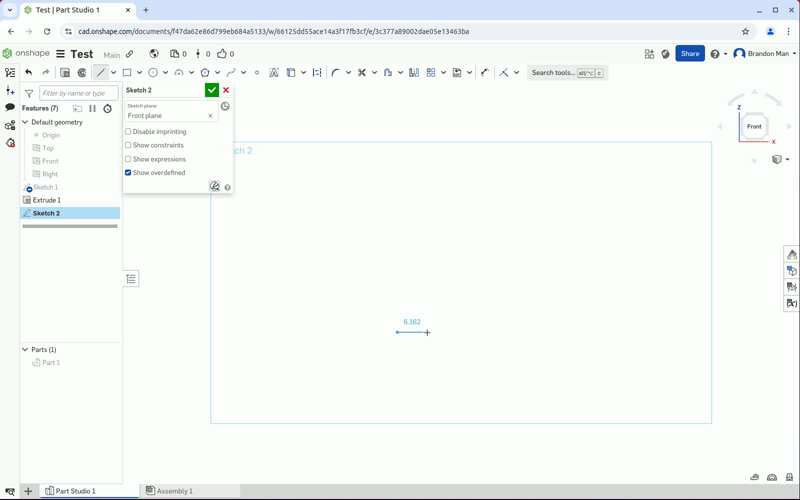
mouse_move(446, 332)
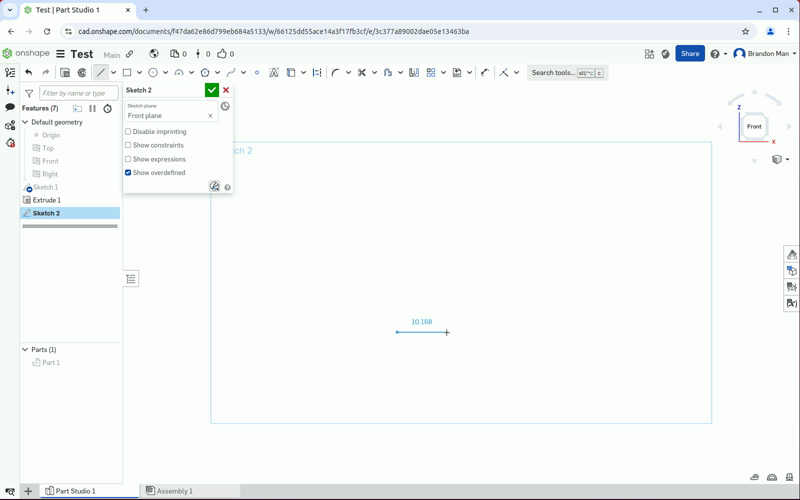
click(446, 332)
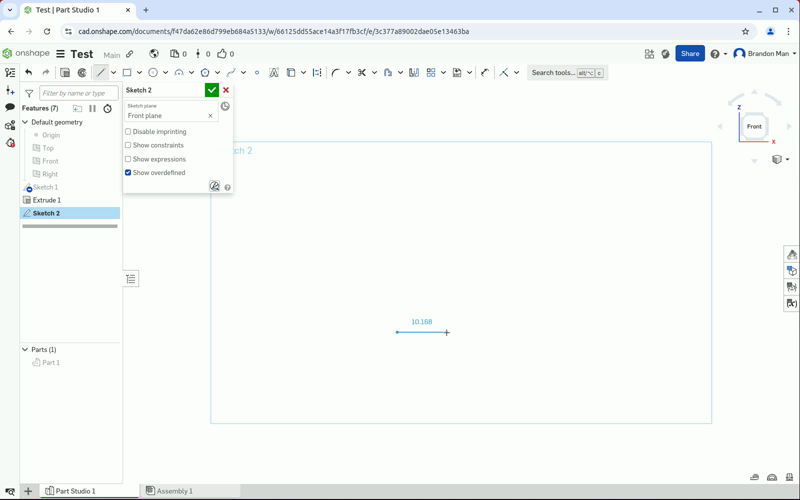
key_up(shift)
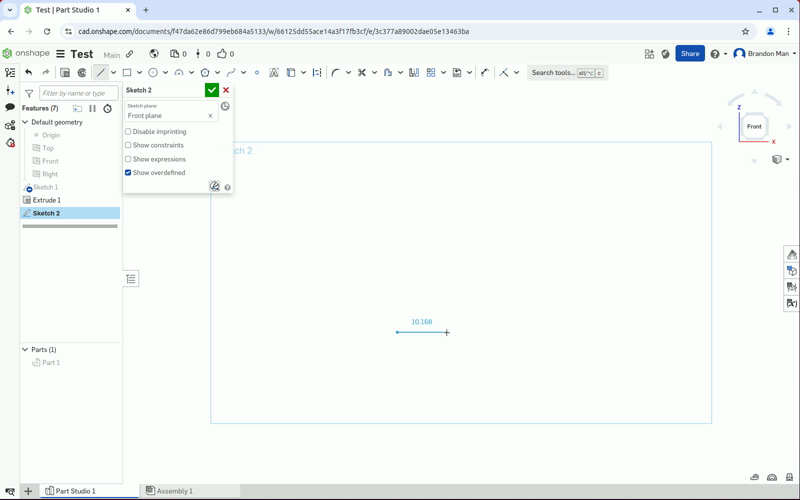
key_down(shift)
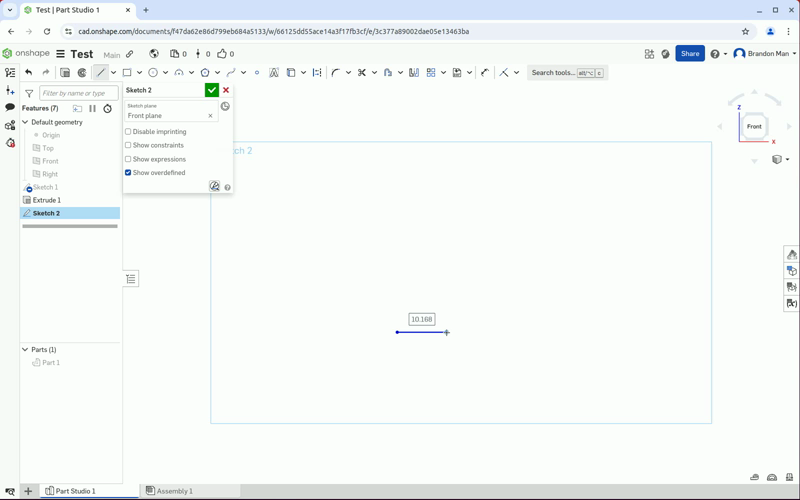
mouse_move(476, 332)
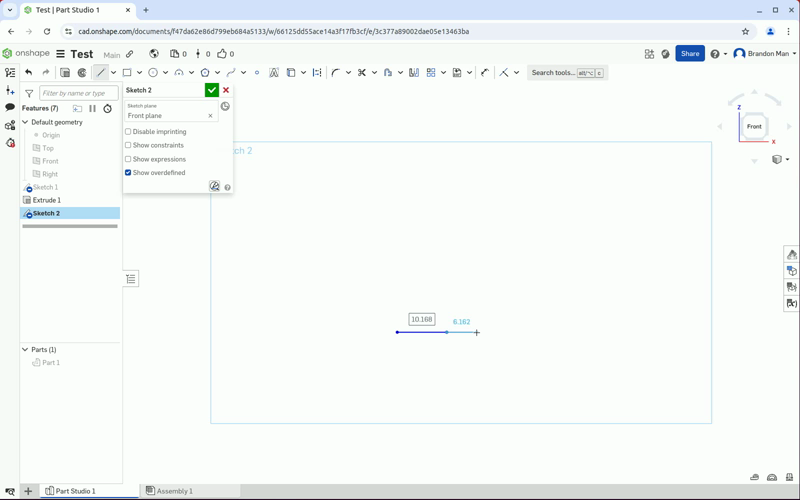
mouse_move(495, 332)
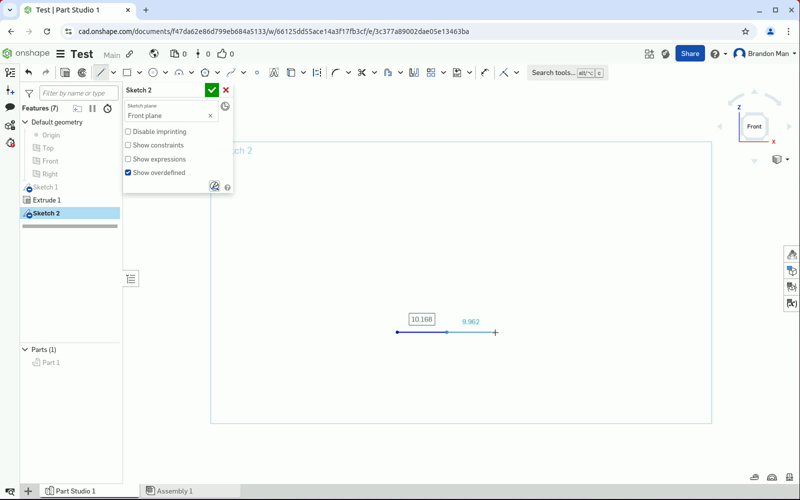
click(495, 332)
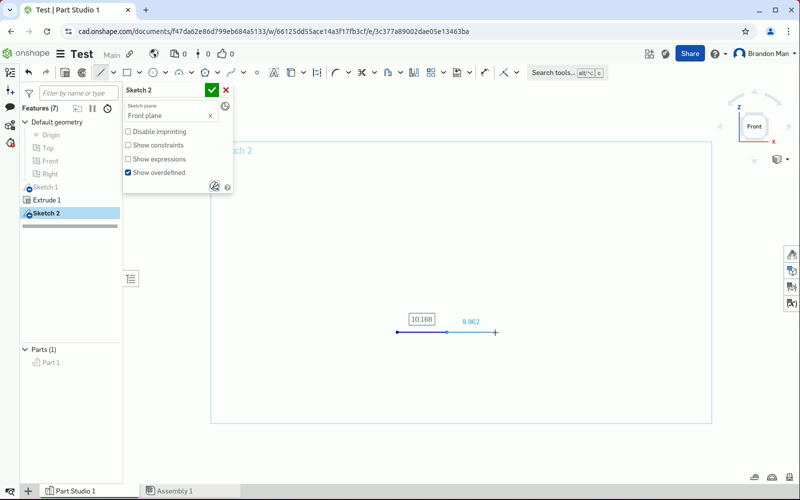
key_up(shift)
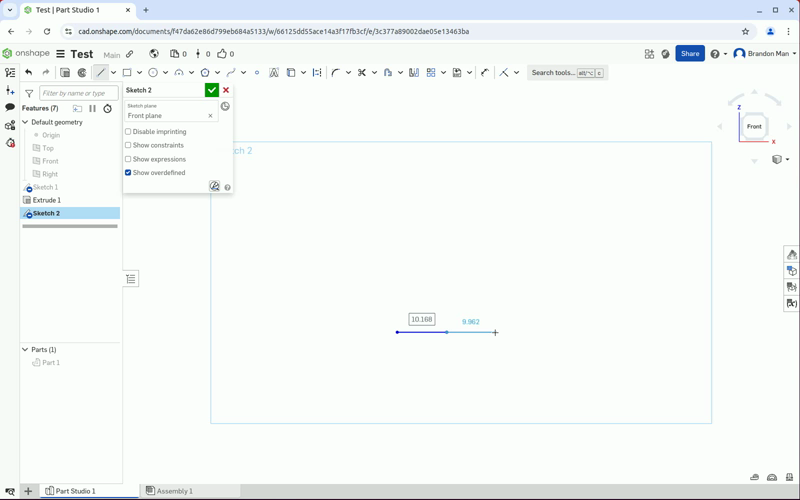
key_down(shift)
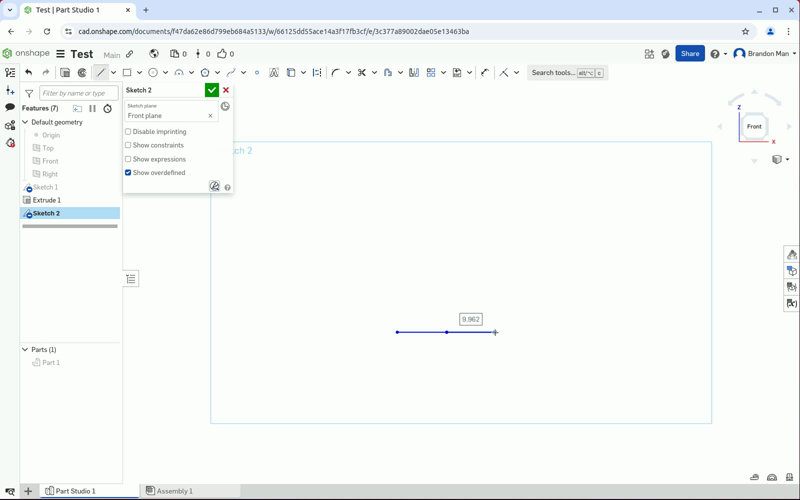
mouse_move(525, 332)
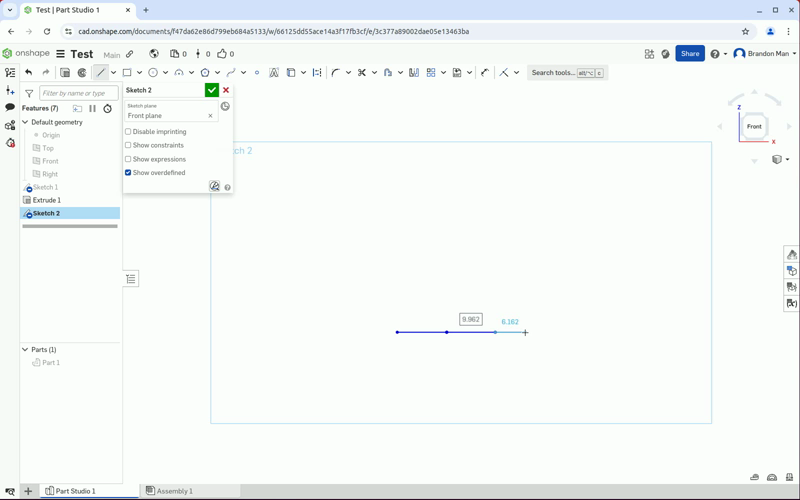
mouse_move(495, 282)
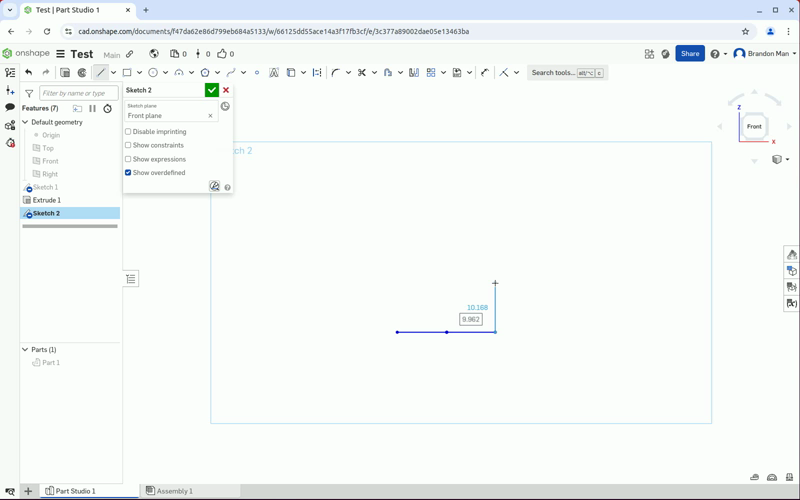
click(495, 282)
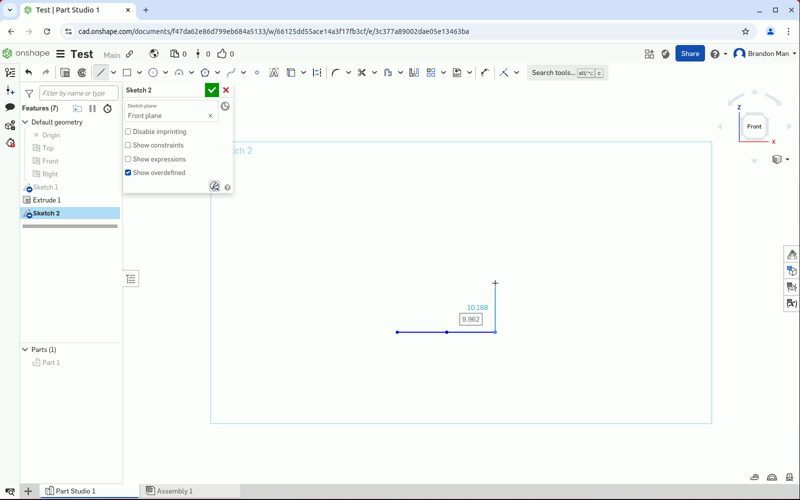
key_up(shift)
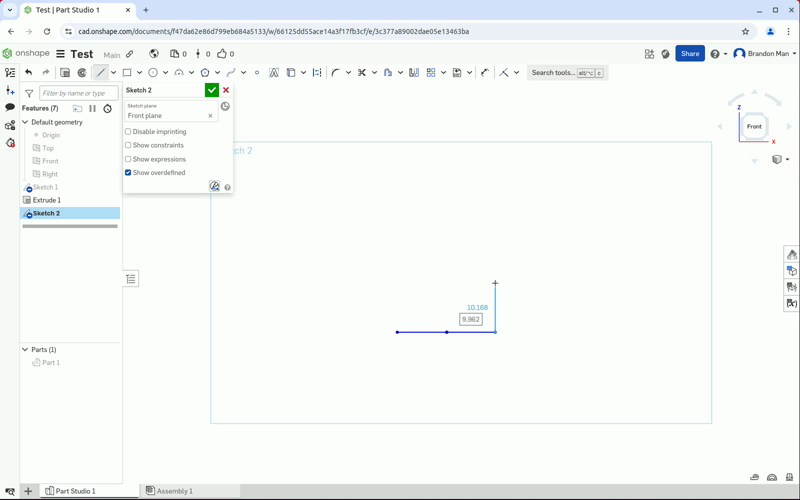
key_down(shift)
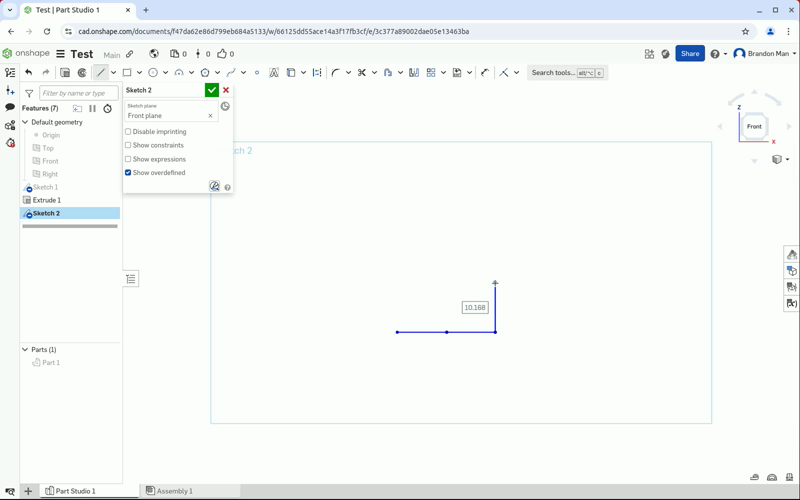
mouse_move(397, 282)
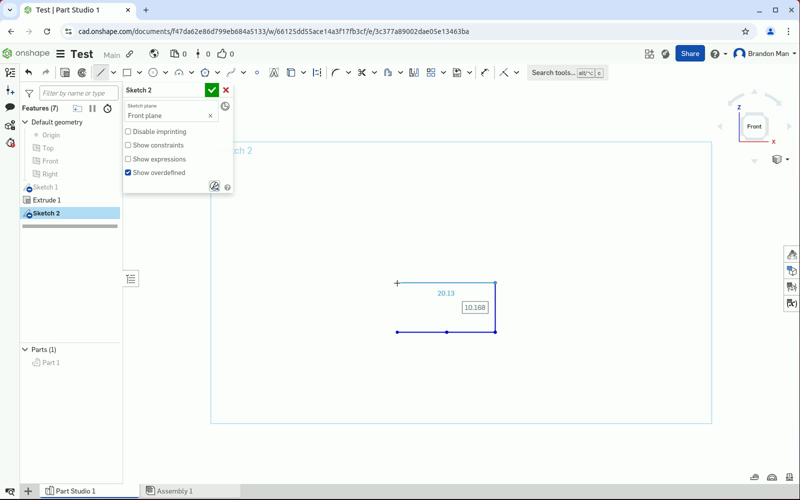
click(397, 282)
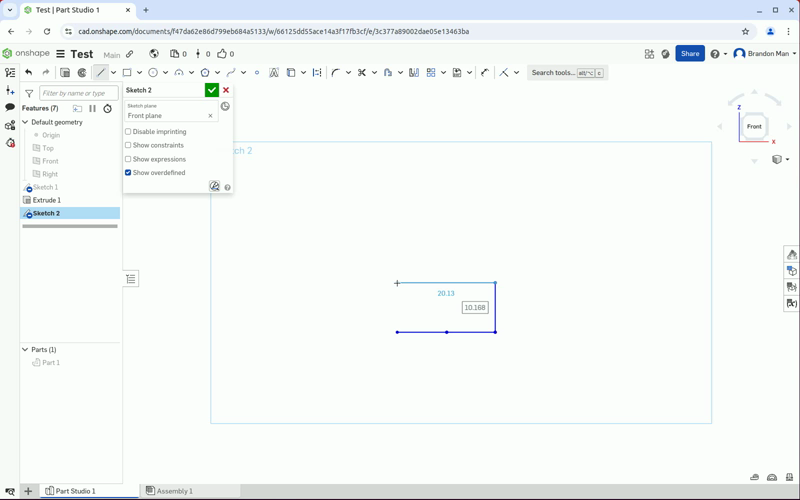
key_up(shift)
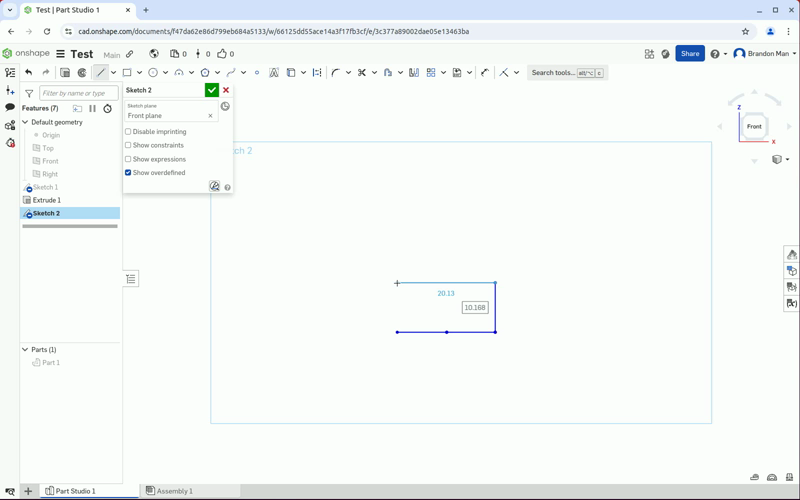
mouse_move(427, 282)
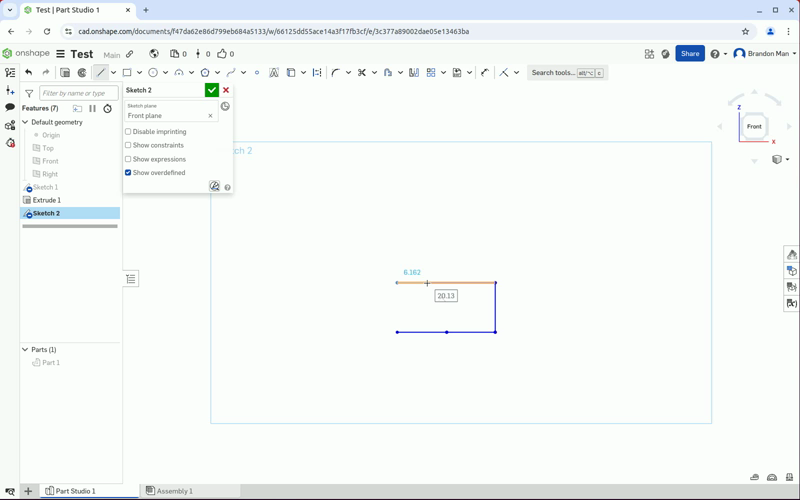
key_down(shift)
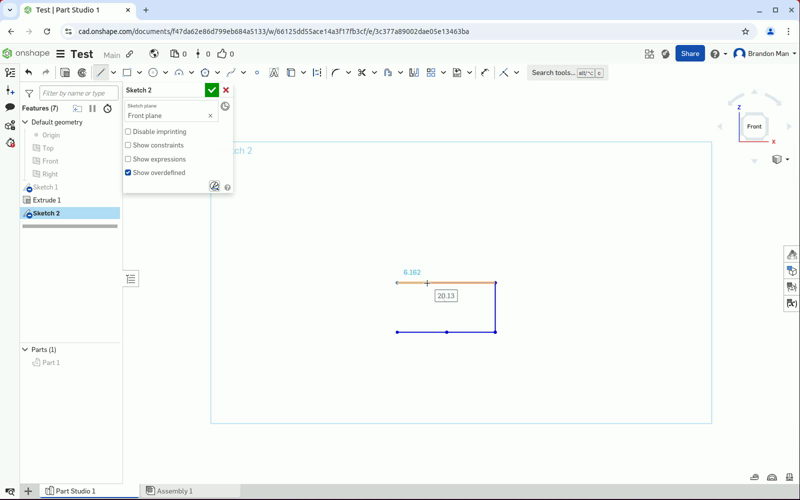
mouse_move(397, 332)
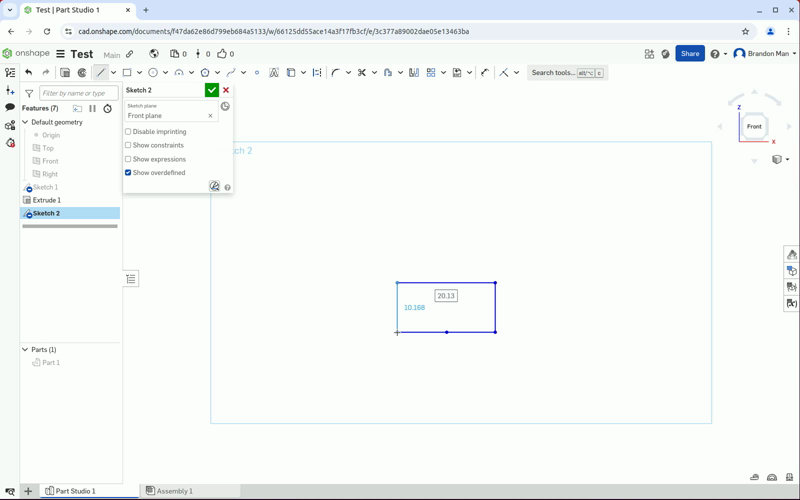
key_up(shift)
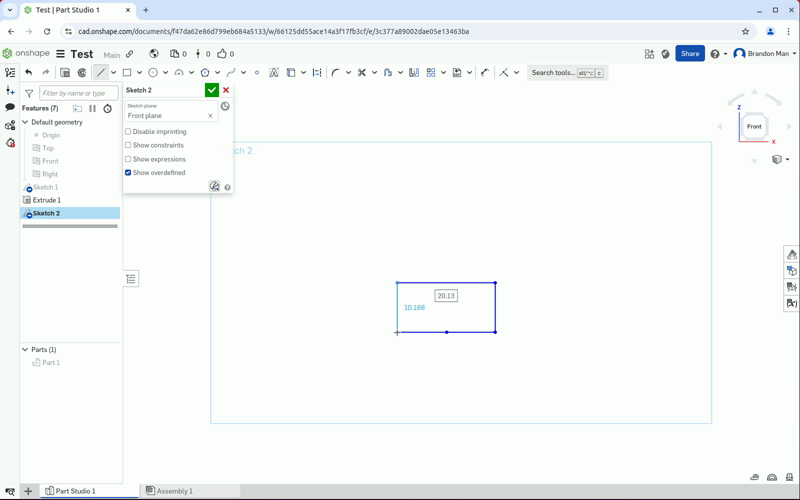
click(397, 332)
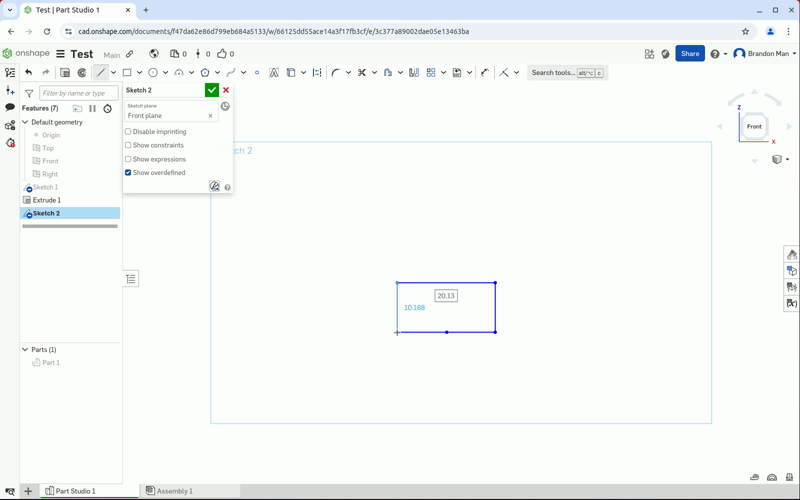
key(esc)
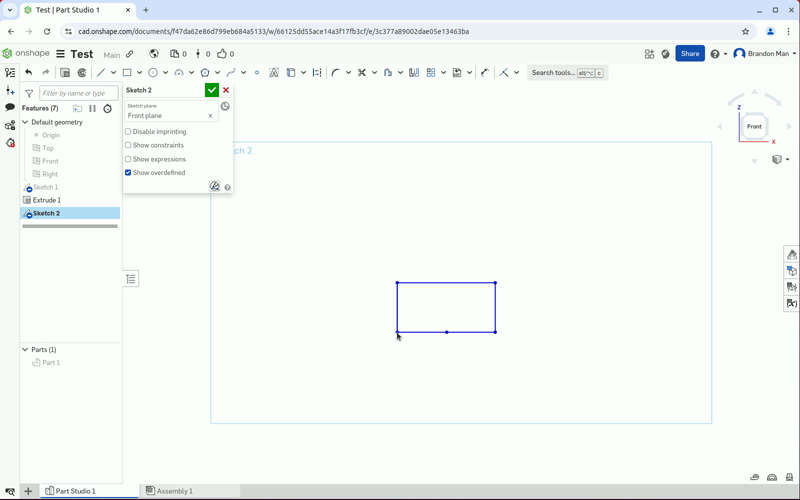
mouse_move(467, 311)
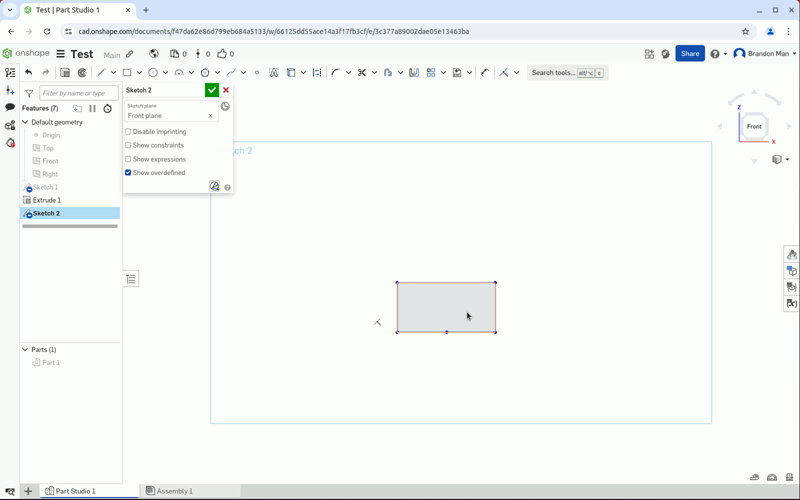
click(467, 311)
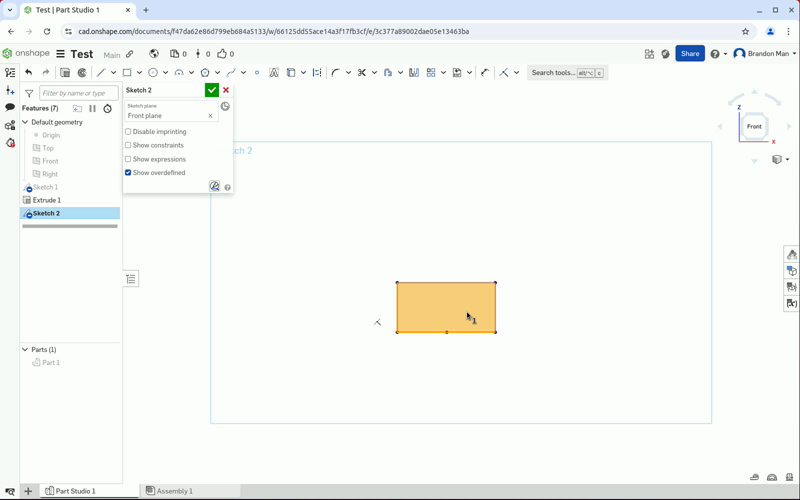
mouse_move(73, 352)
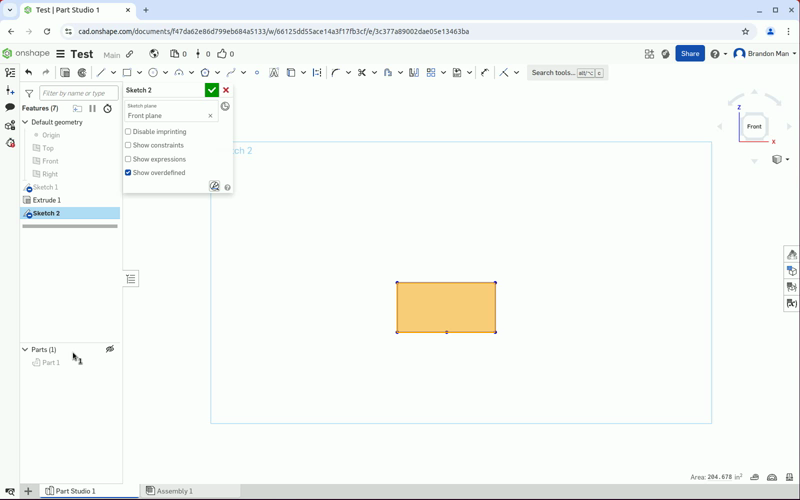
key(shift+y)
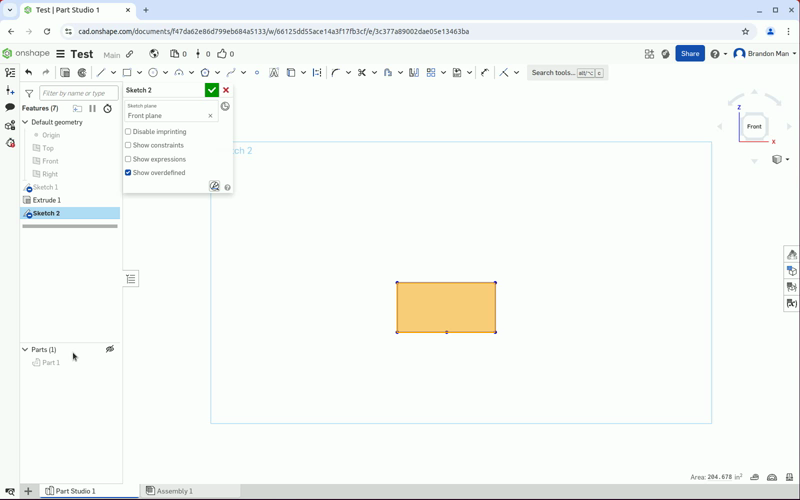
key(shift+e)
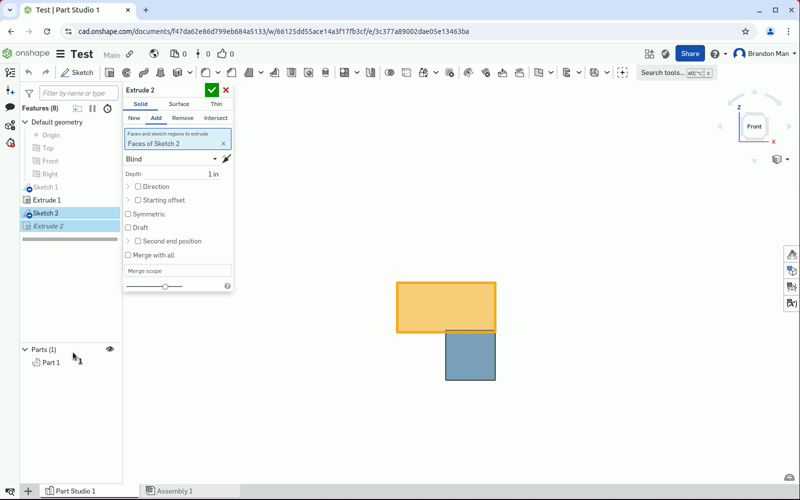
mouse_move(143, 106)
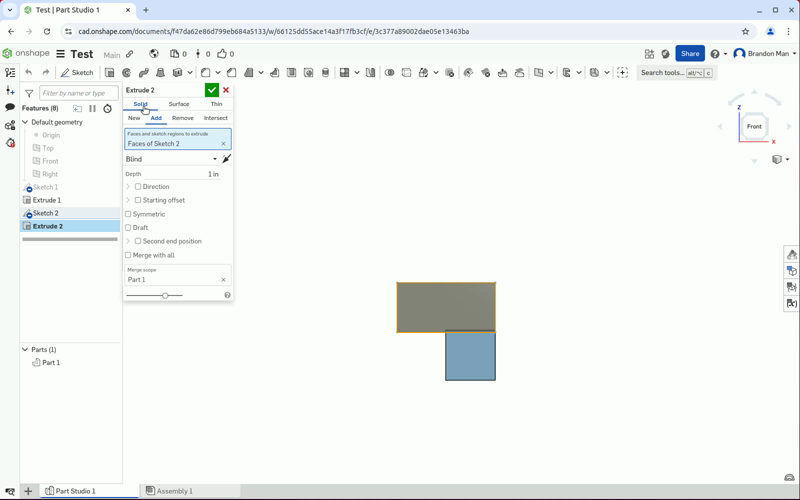
click(143, 106)
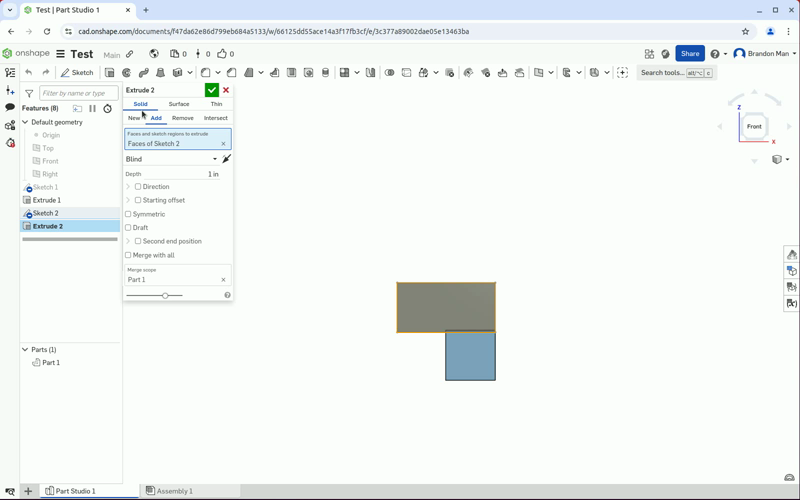
mouse_move(137, 120)
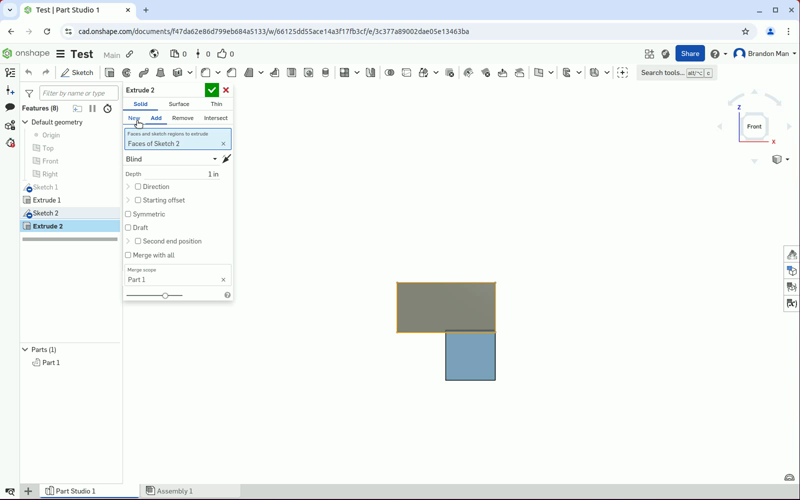
click(137, 120)
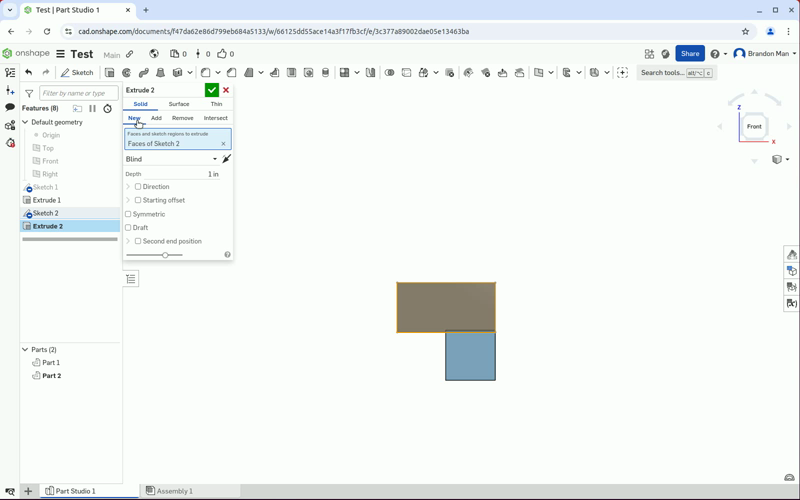
key(tab, 4)
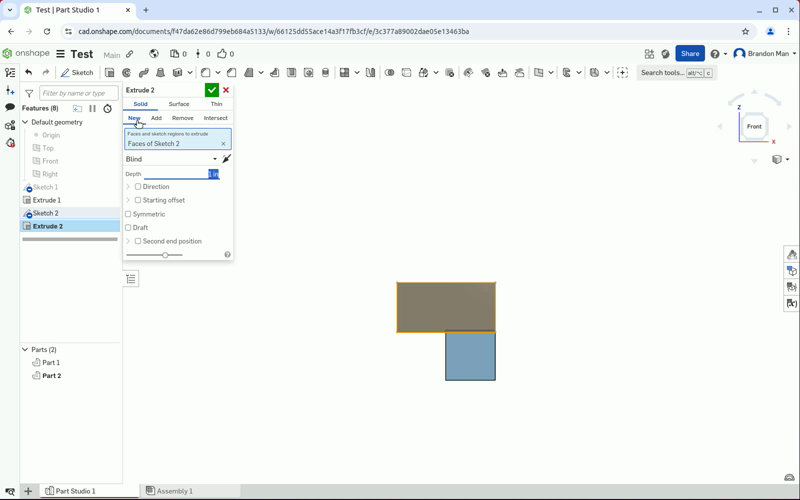
text(10.11)
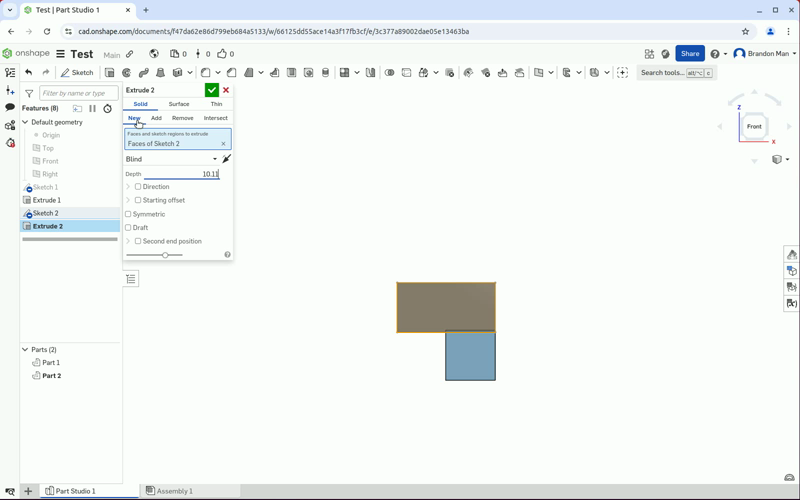
key(enter)
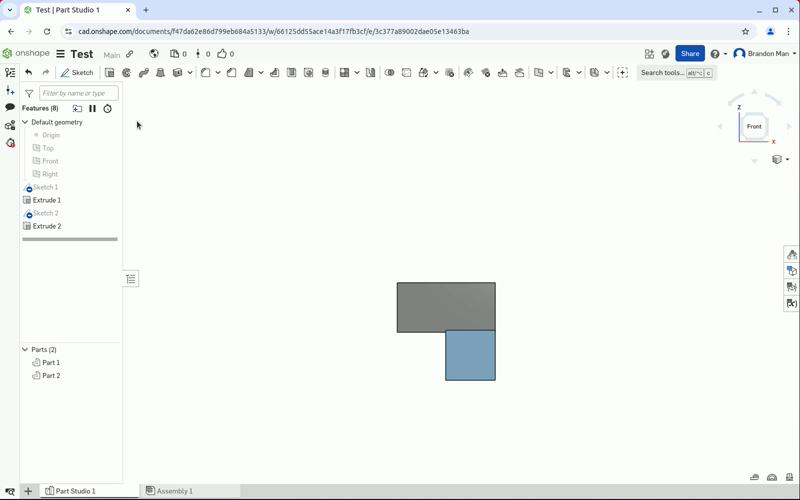
key(shift+h)
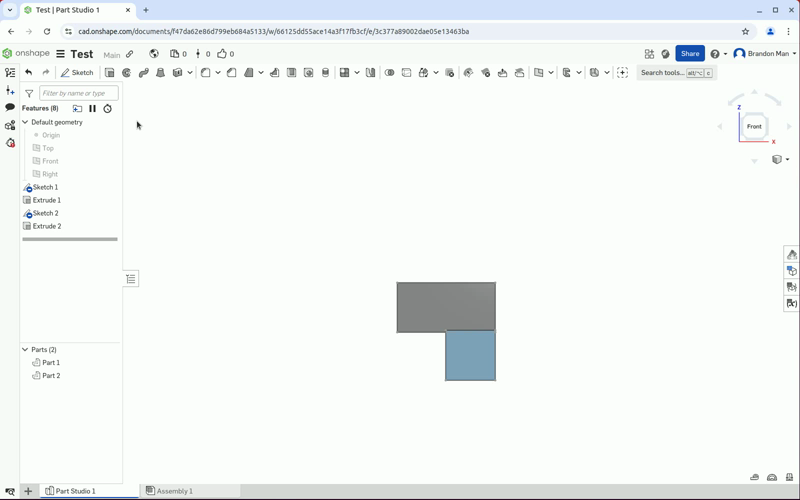
key(shift+h)
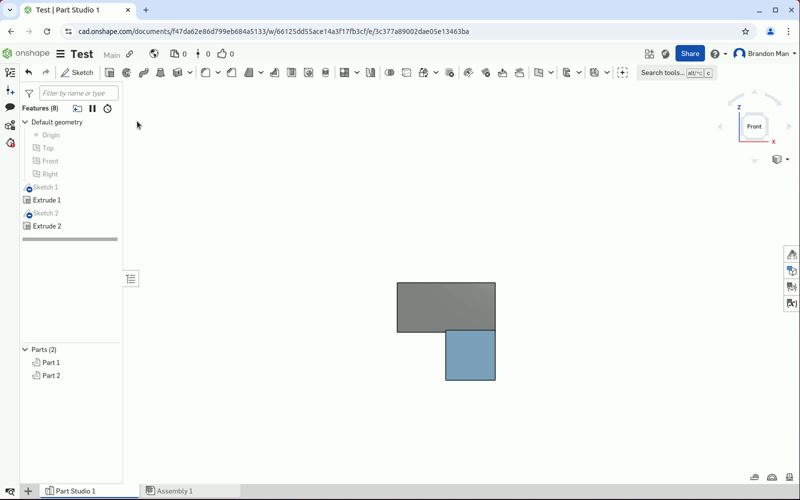
mouse_move(73, 189)
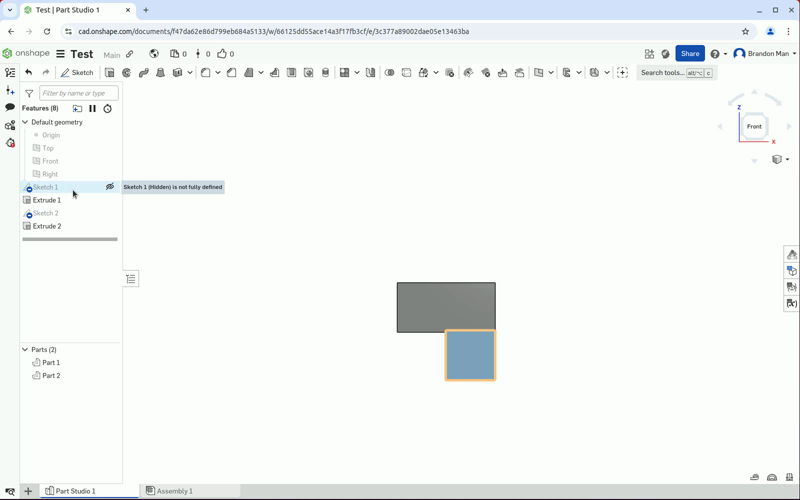
click(73, 189)
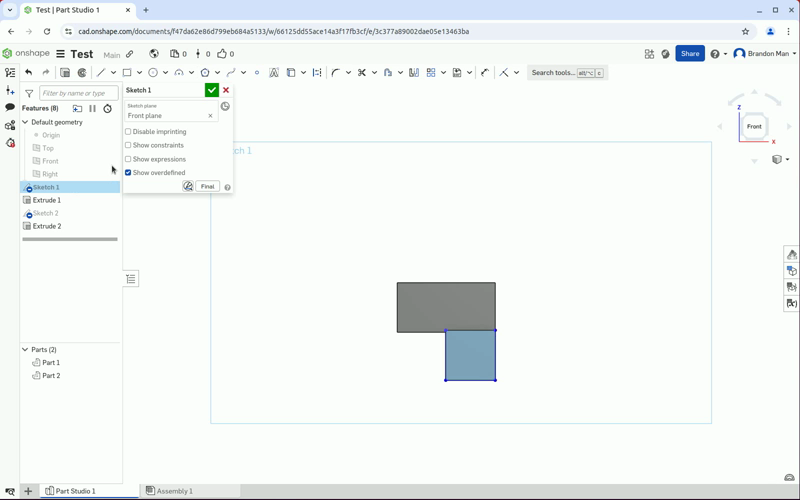
mouse_move(229, 92)
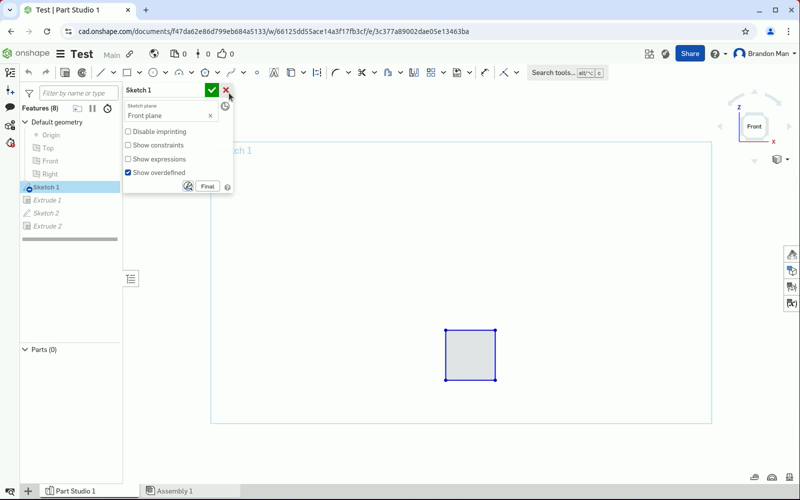
click(229, 92)
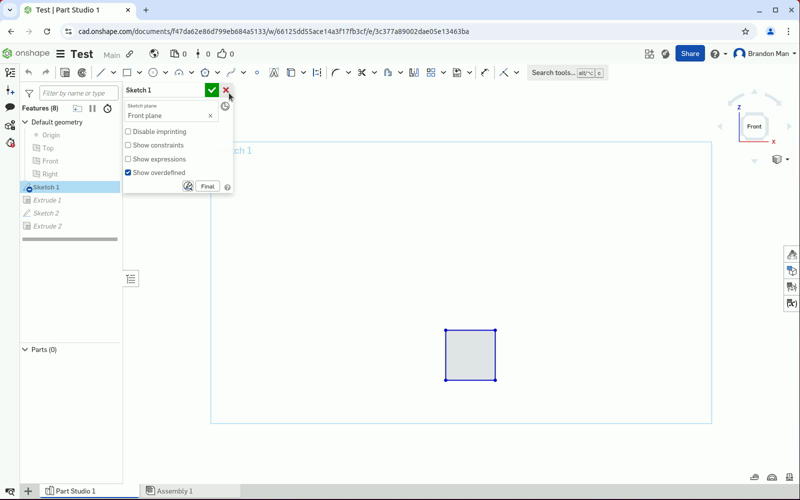
key(shift+s)
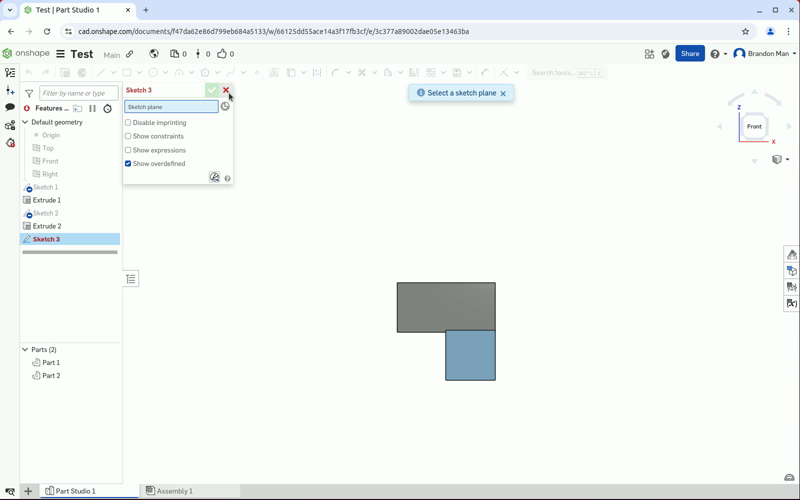
mouse_move(73, 163)
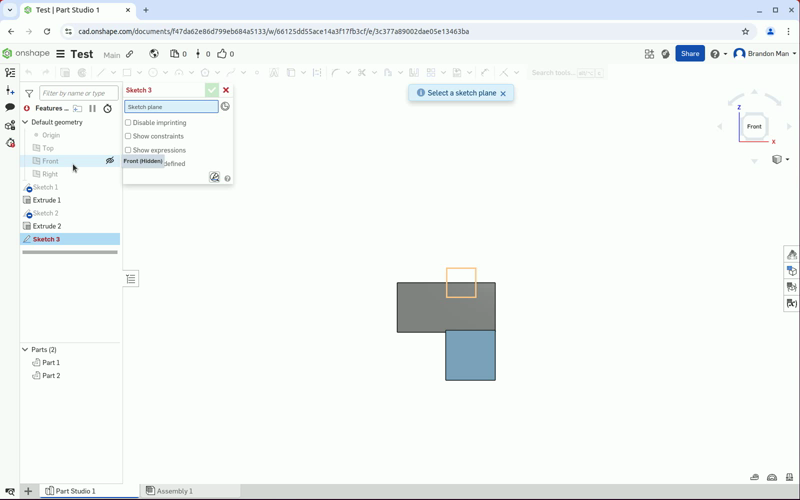
click(73, 163)
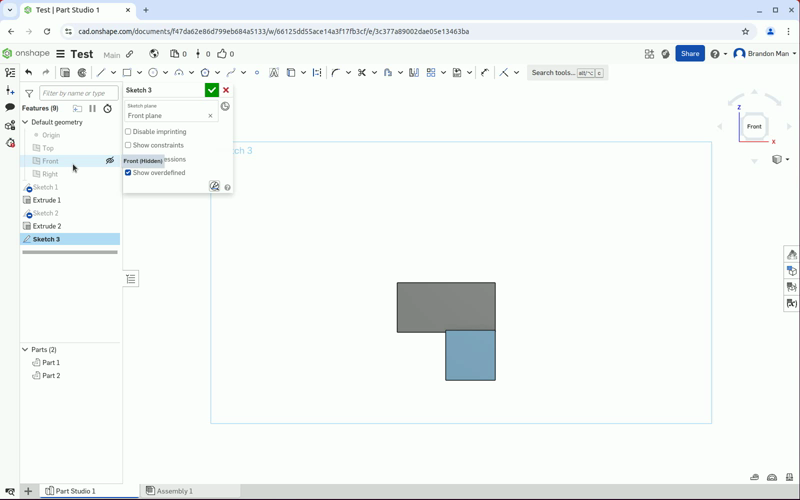
mouse_move(73, 352)
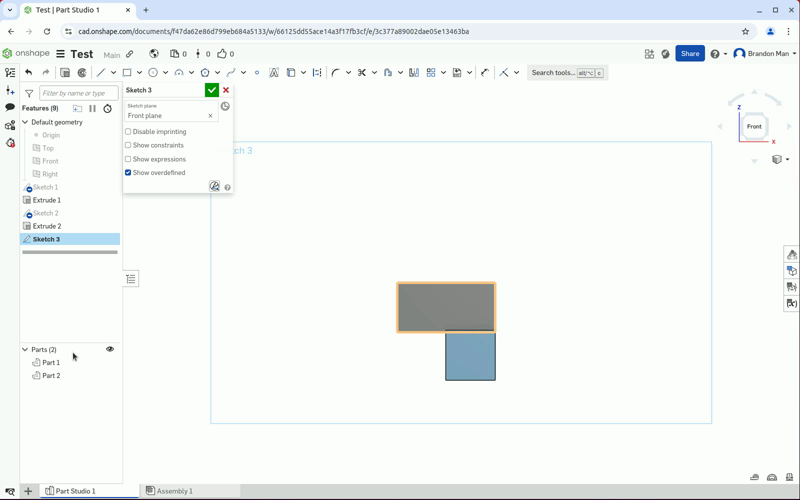
key(y)
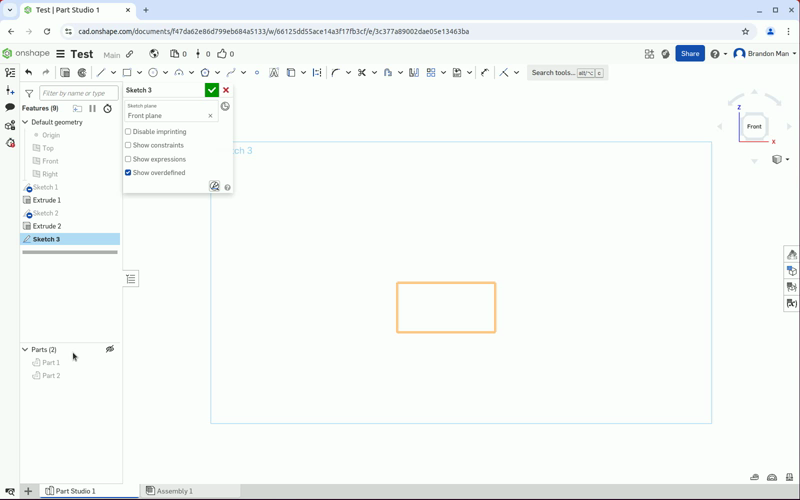
key(l)
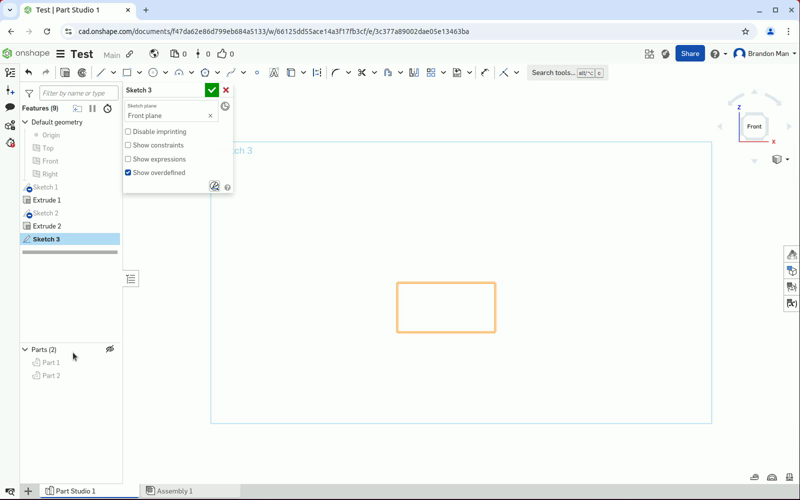
key_down(shift)
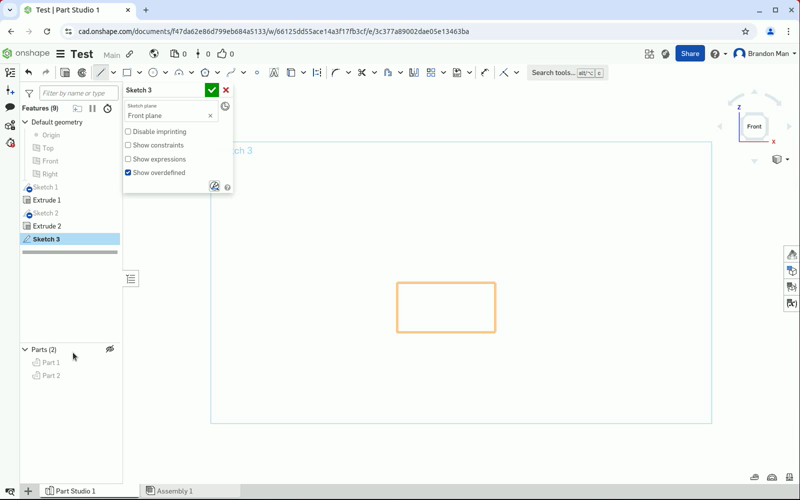
mouse_move(348, 332)
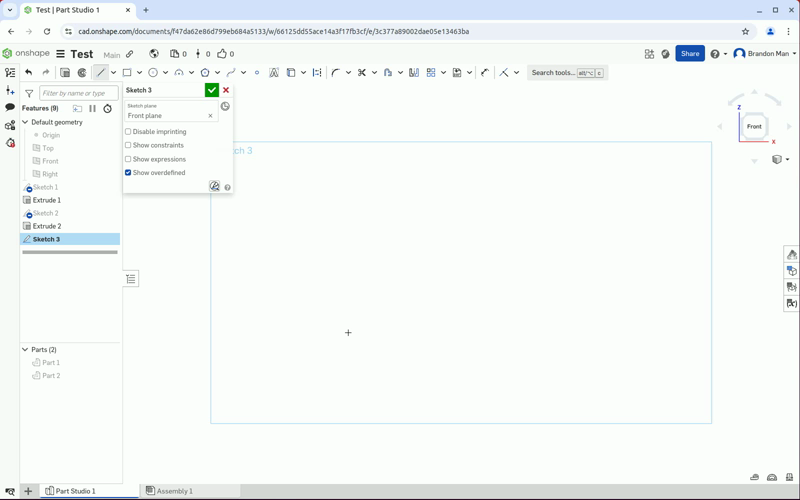
click(348, 332)
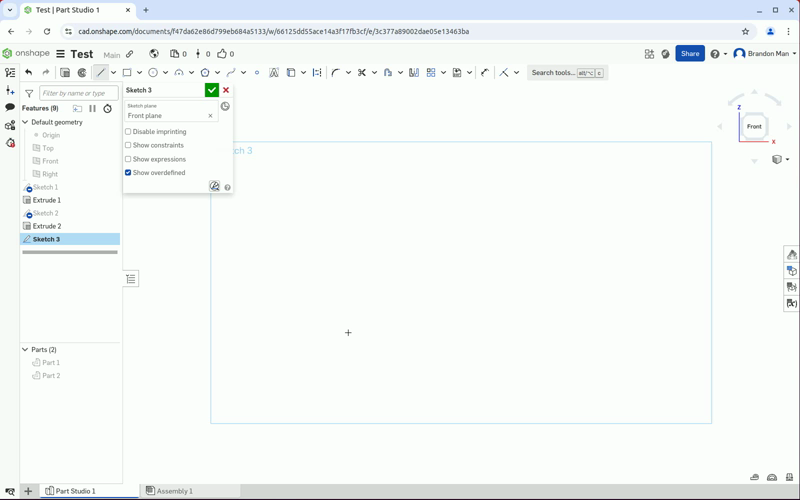
key_up(shift)
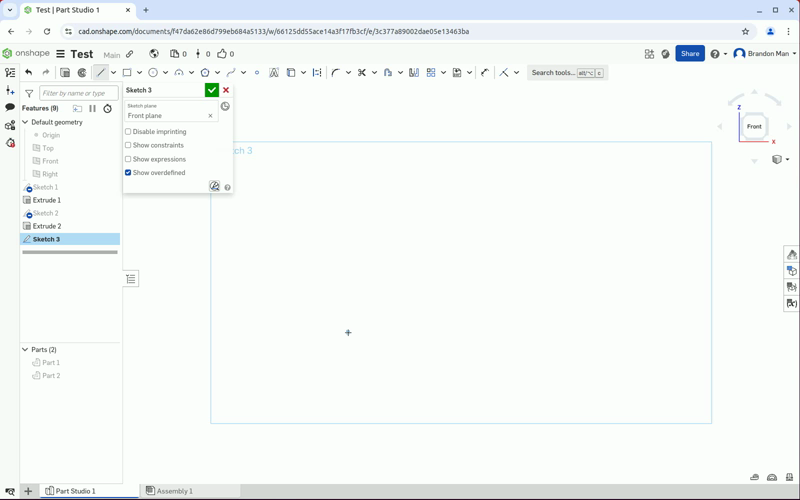
key_down(shift)
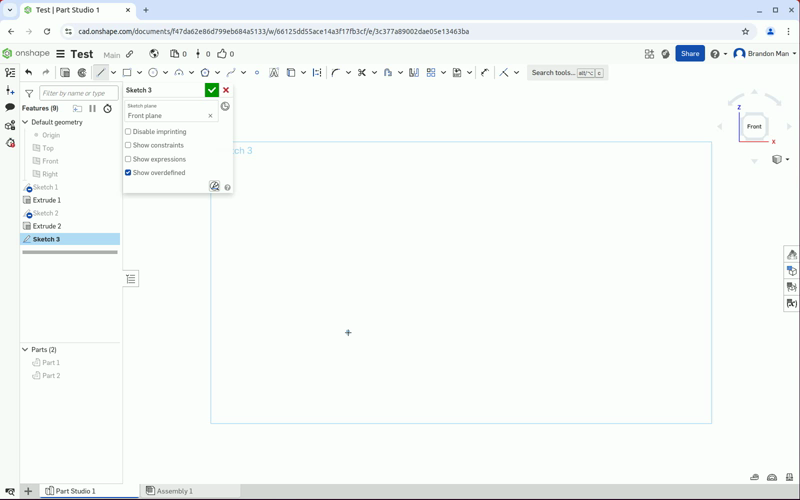
mouse_move(378, 332)
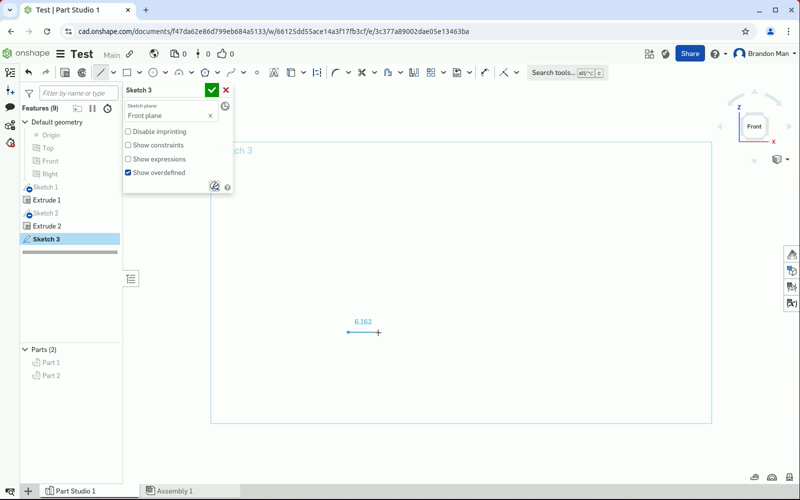
mouse_move(398, 332)
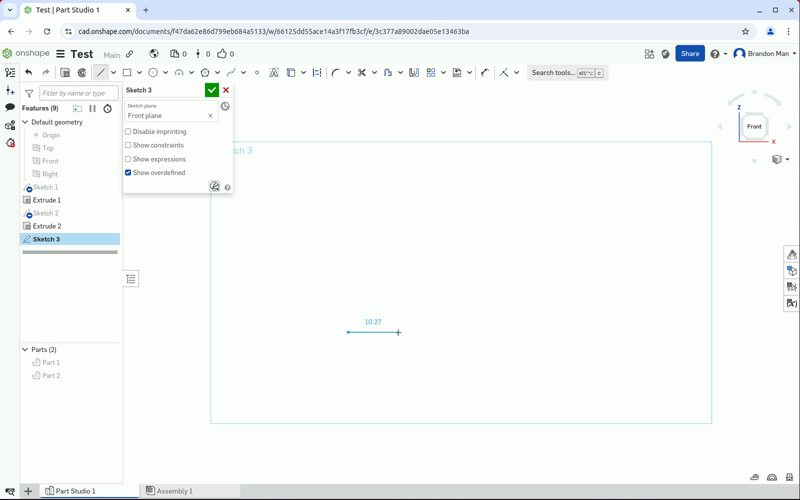
click(398, 332)
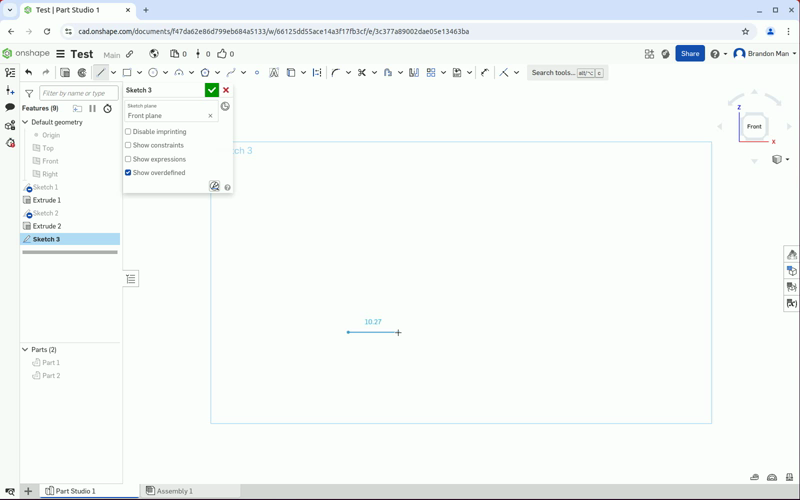
key_up(shift)
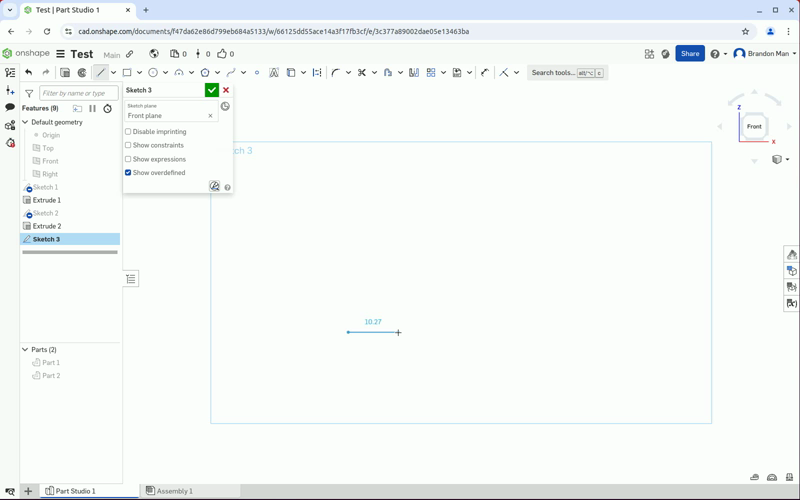
key_down(shift)
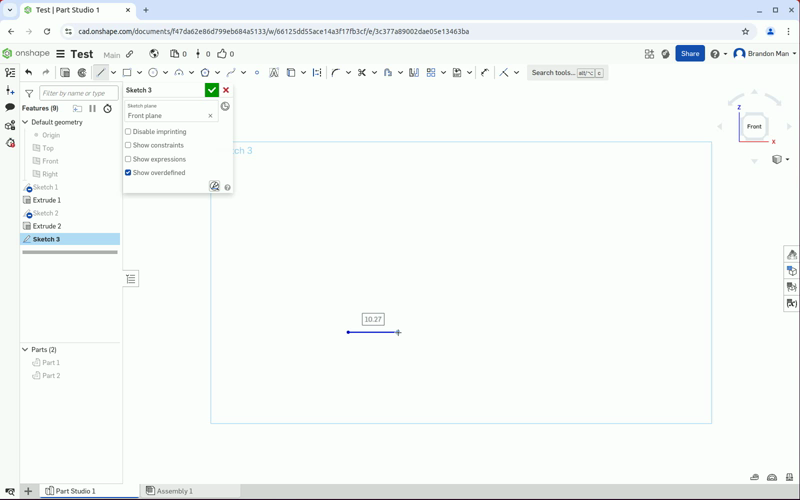
mouse_move(428, 332)
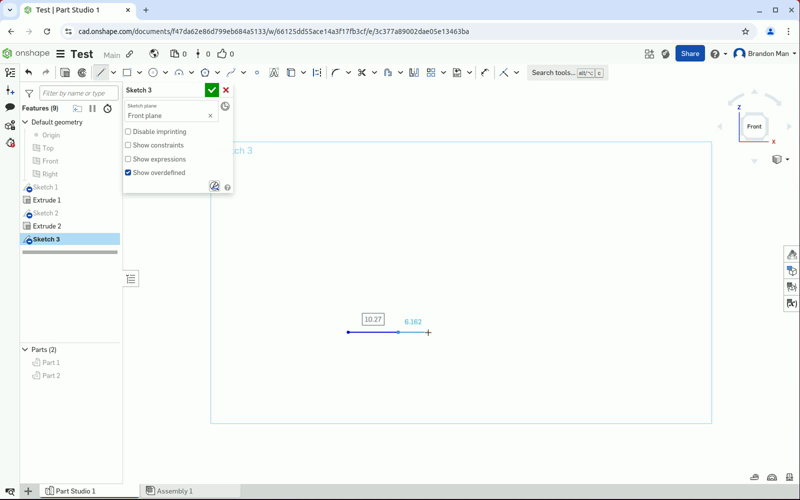
mouse_move(398, 282)
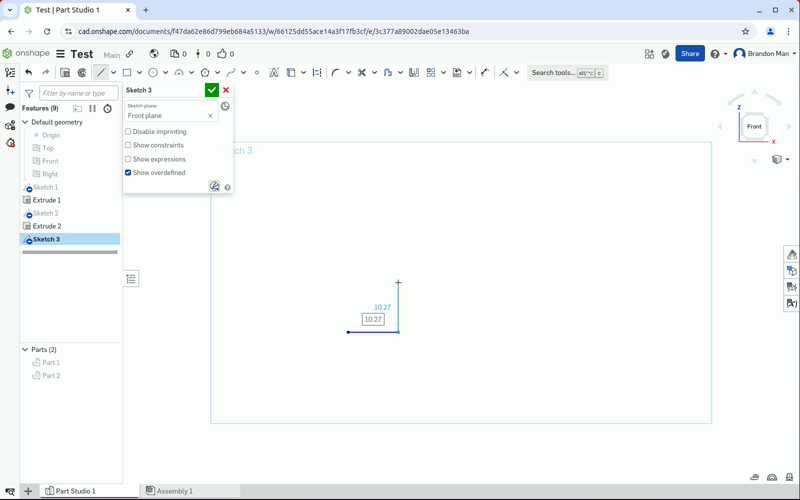
click(398, 282)
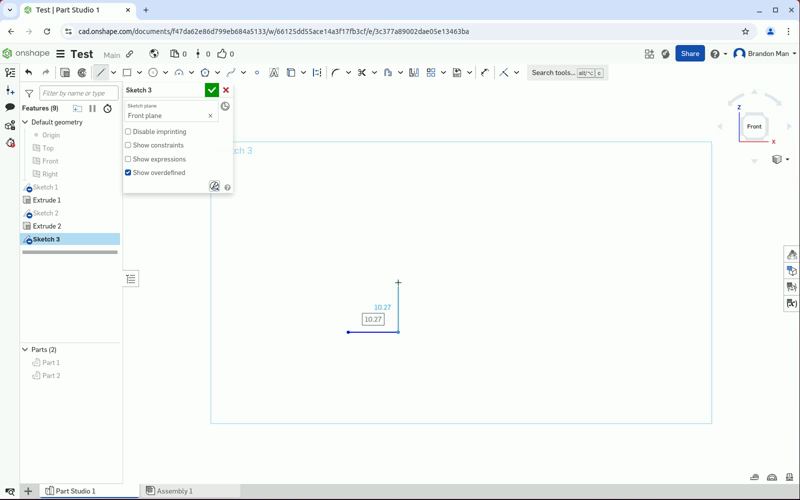
key_up(shift)
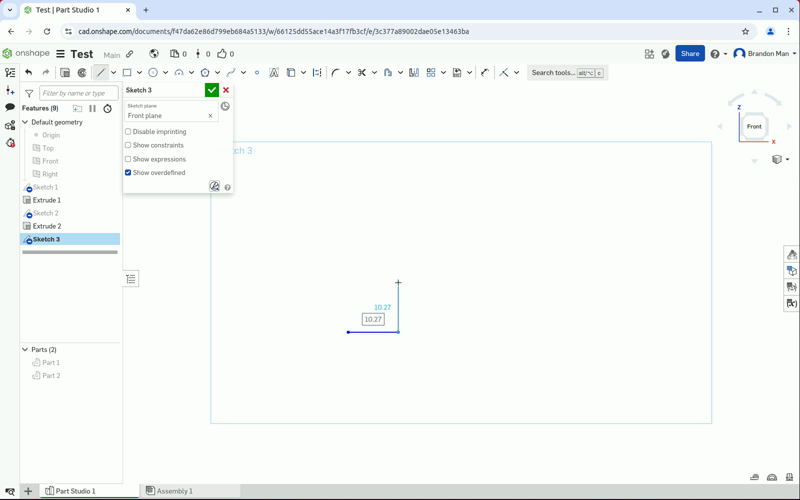
key_down(shift)
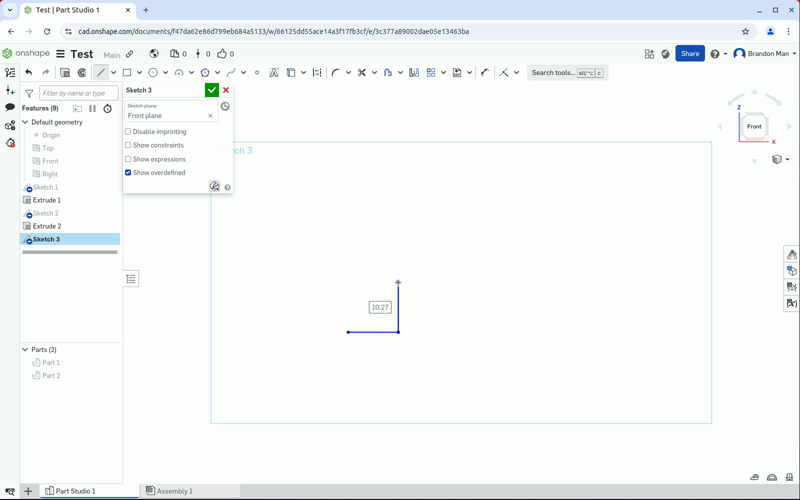
mouse_move(428, 282)
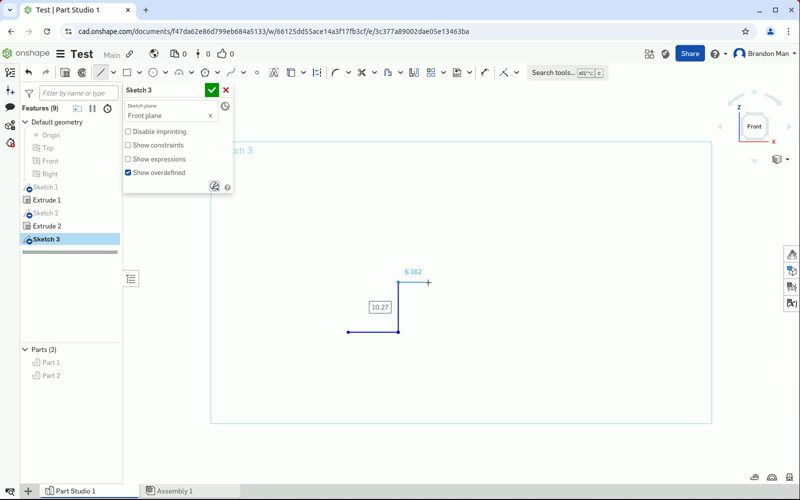
mouse_move(348, 282)
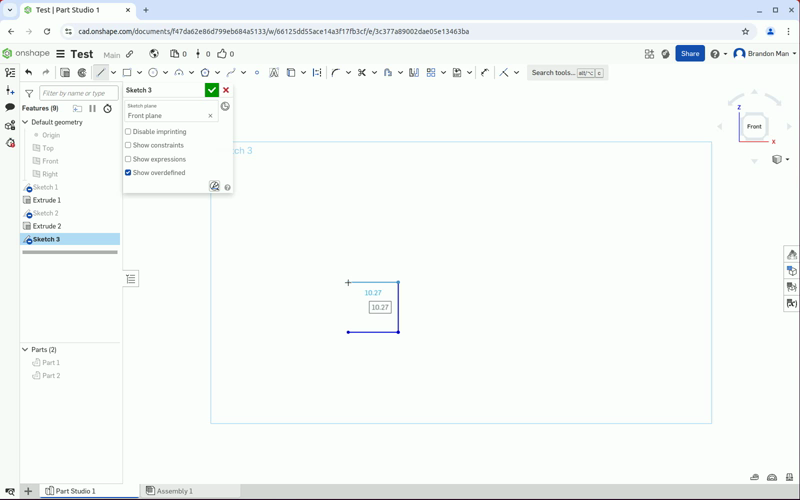
click(348, 282)
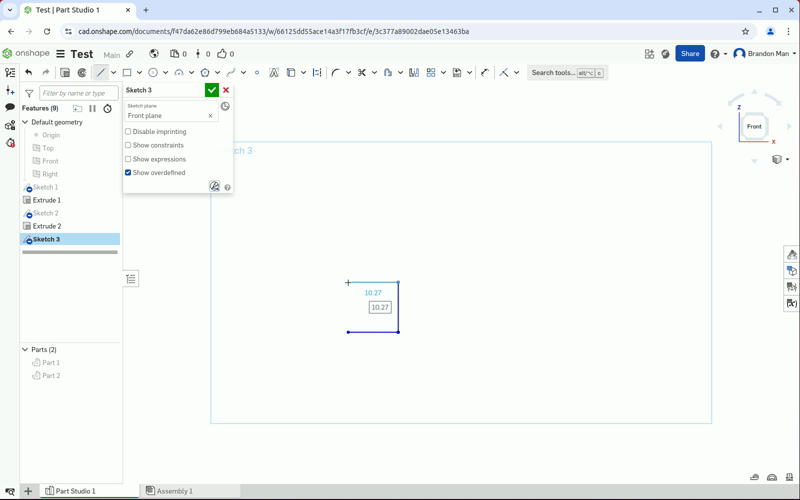
key_up(shift)
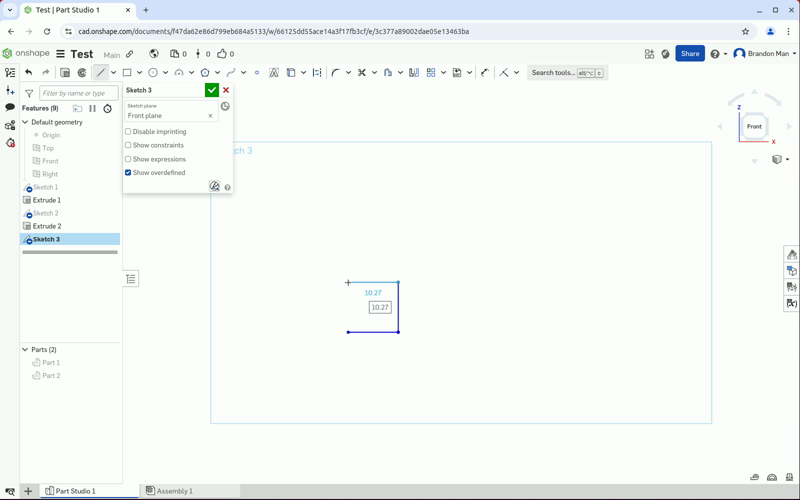
mouse_move(378, 282)
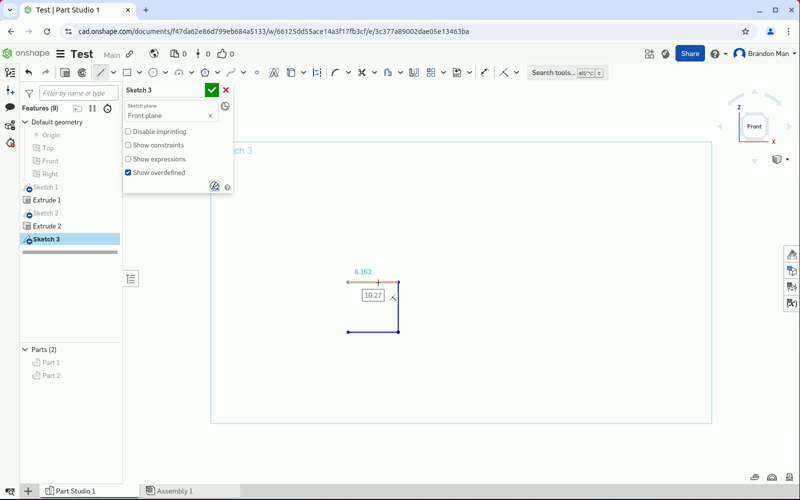
key_down(shift)
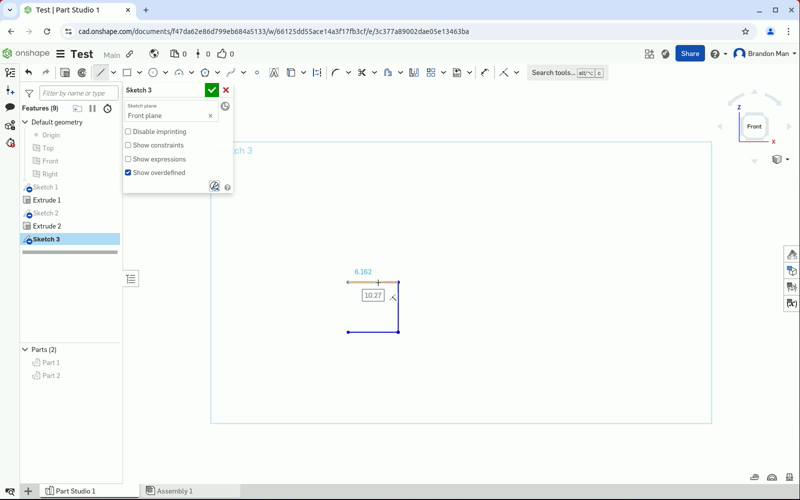
mouse_move(348, 332)
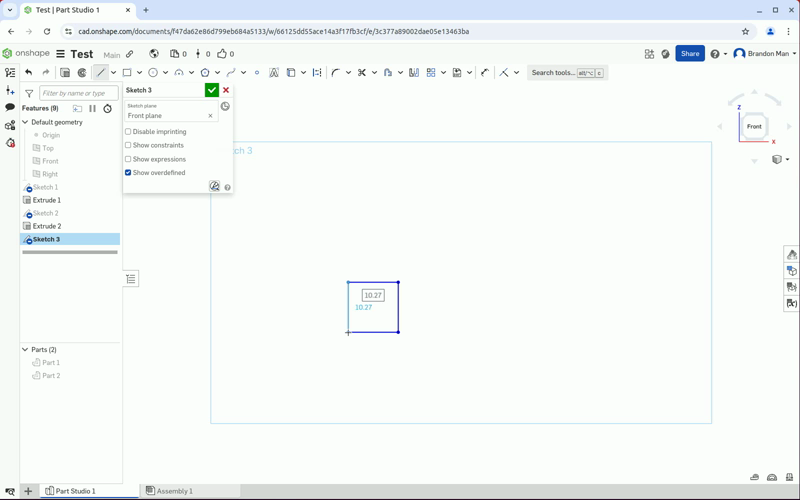
key_up(shift)
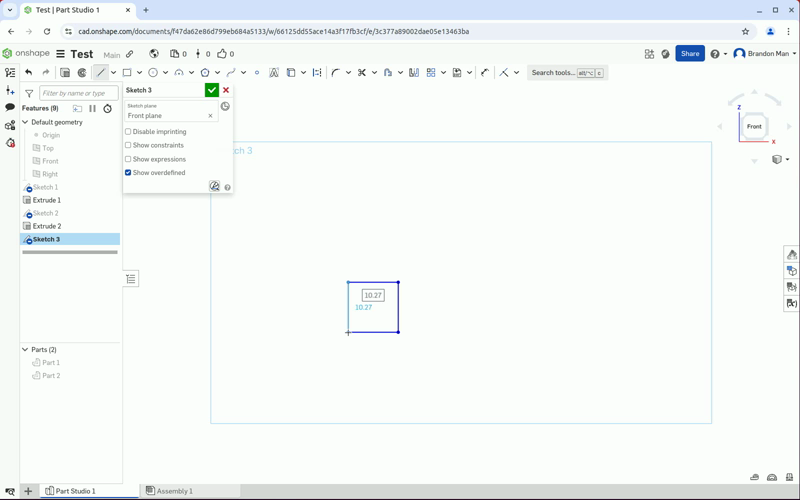
click(348, 332)
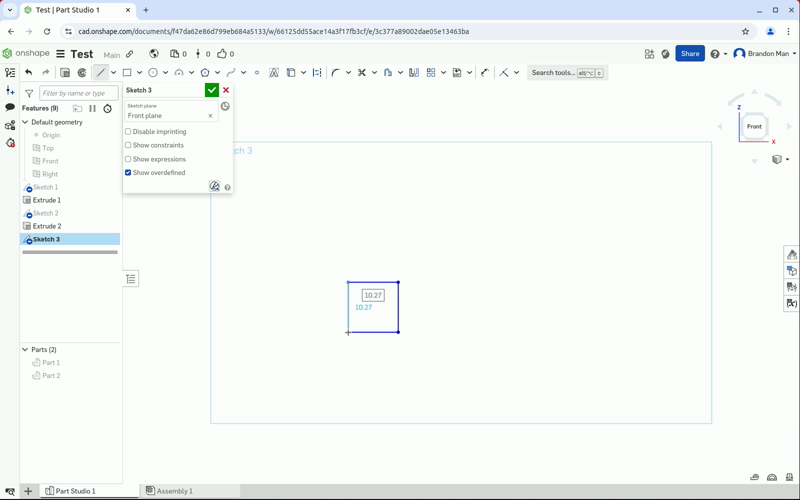
key(esc)
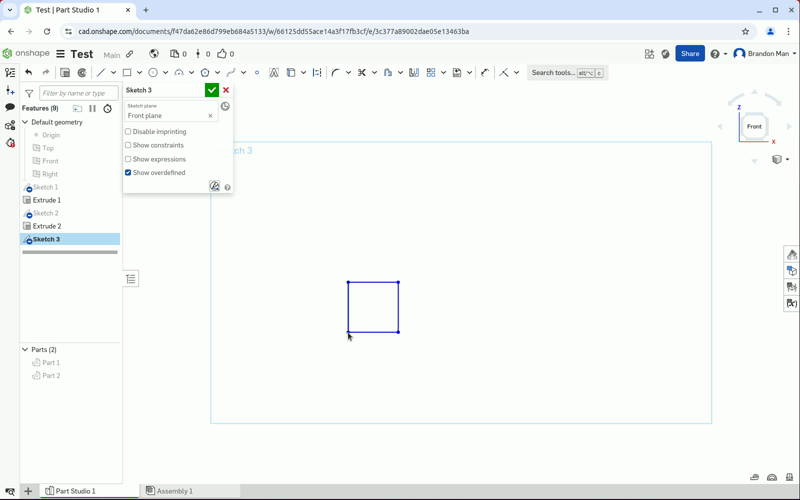
mouse_move(379, 323)
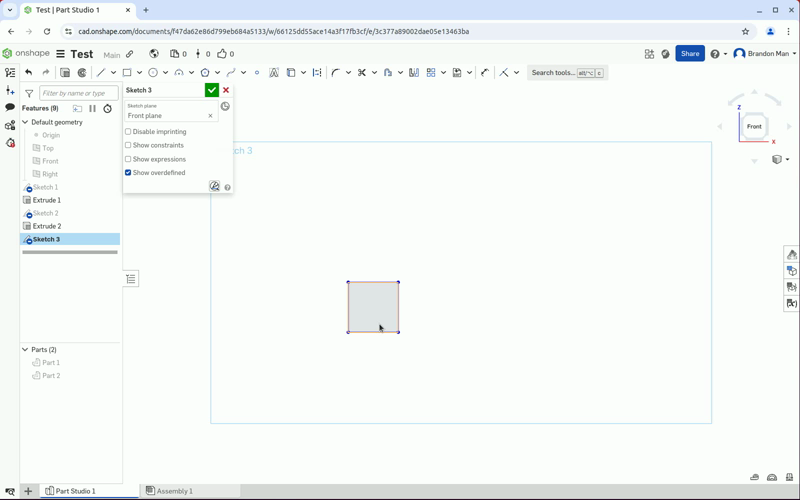
click(379, 323)
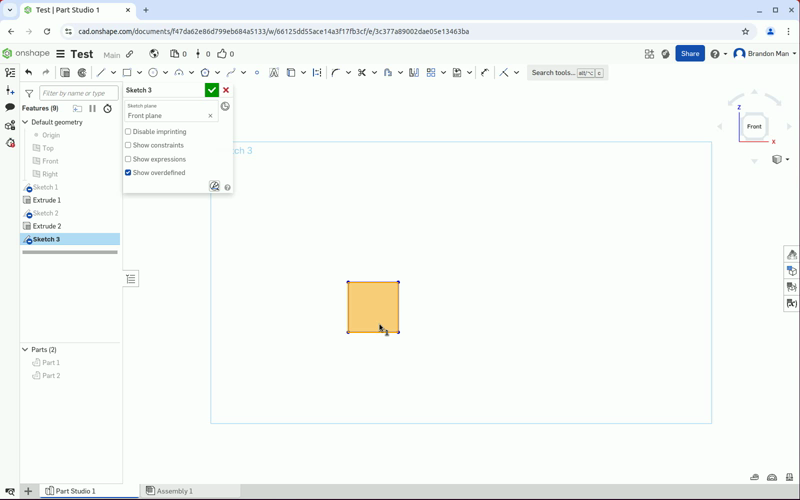
mouse_move(73, 352)
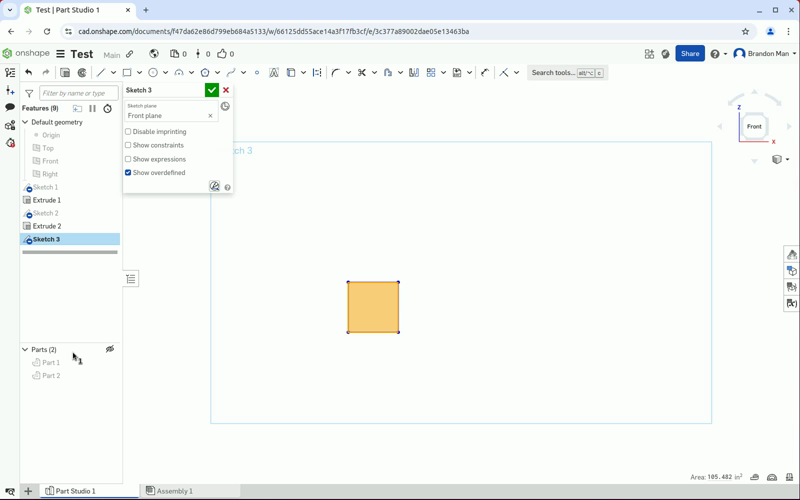
key(shift+y)
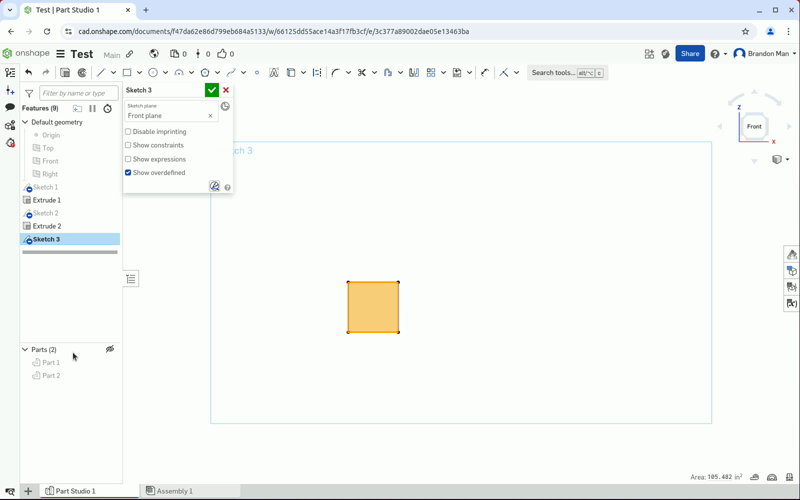
key(shift+e)
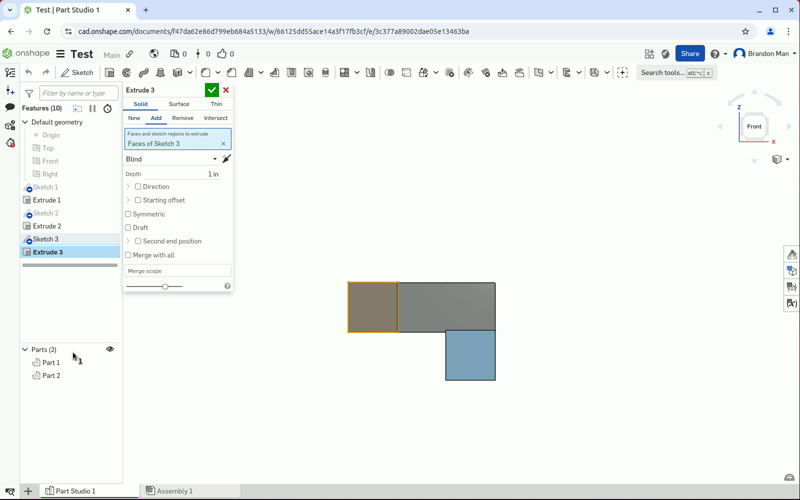
mouse_move(143, 106)
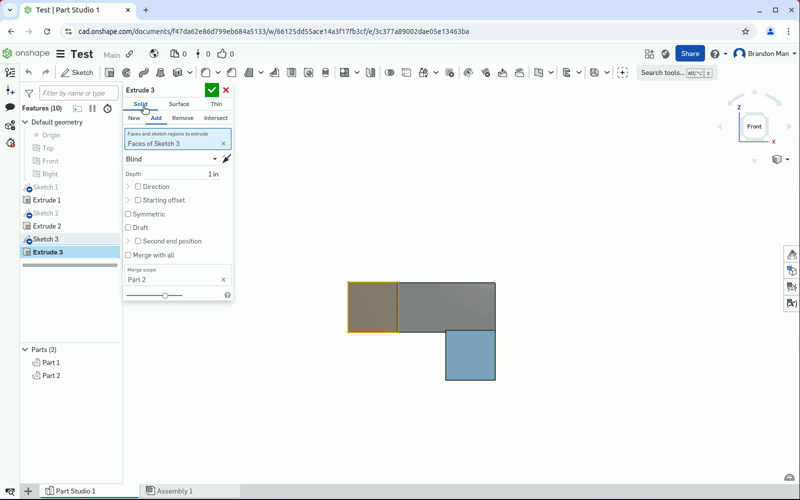
click(143, 106)
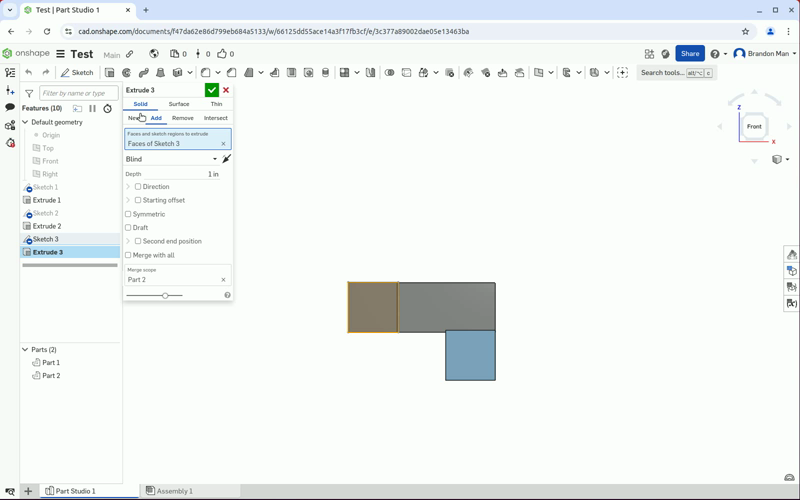
mouse_move(137, 120)
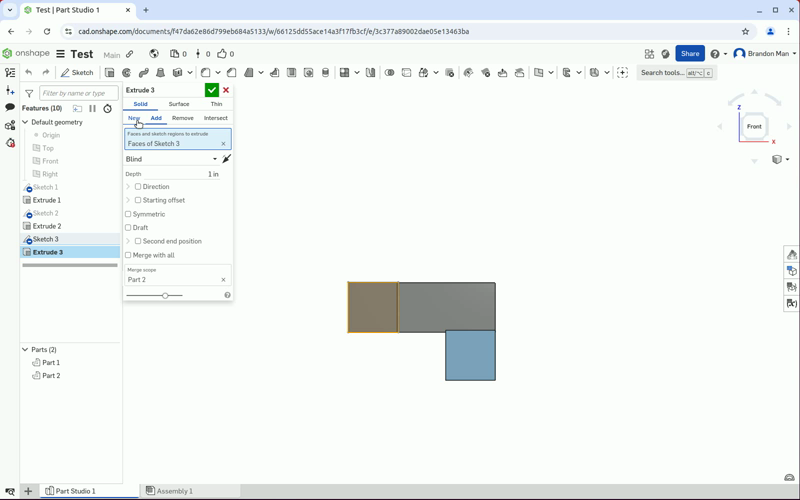
click(137, 120)
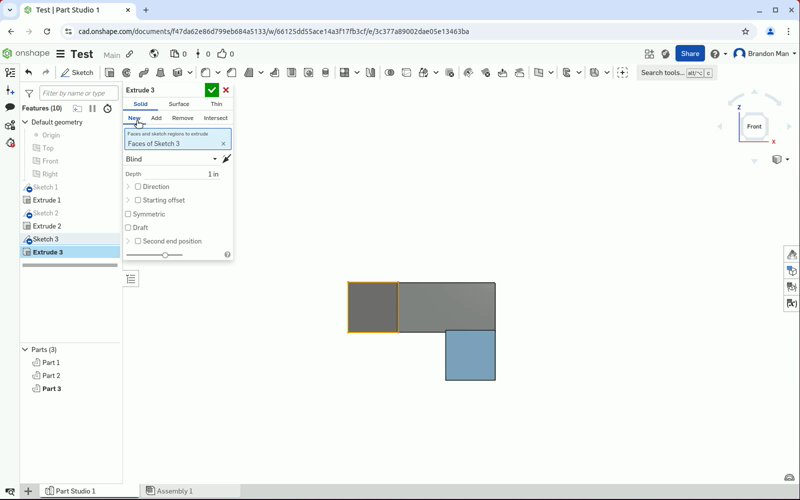
key(tab, 4)
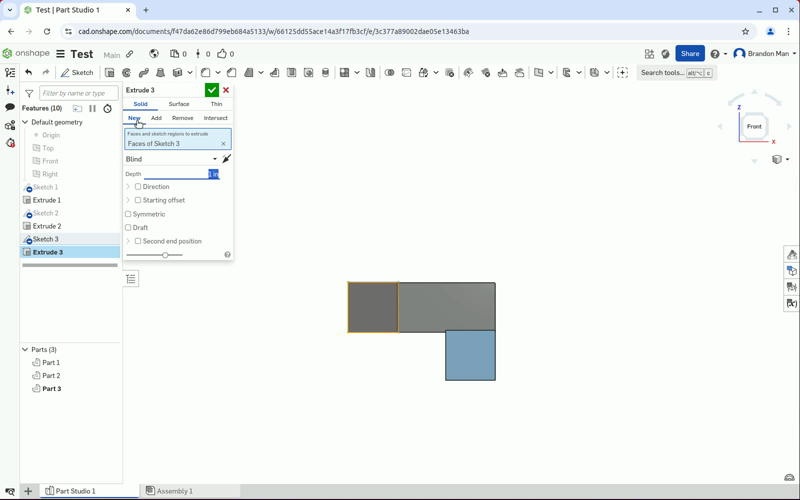
text(10.11)
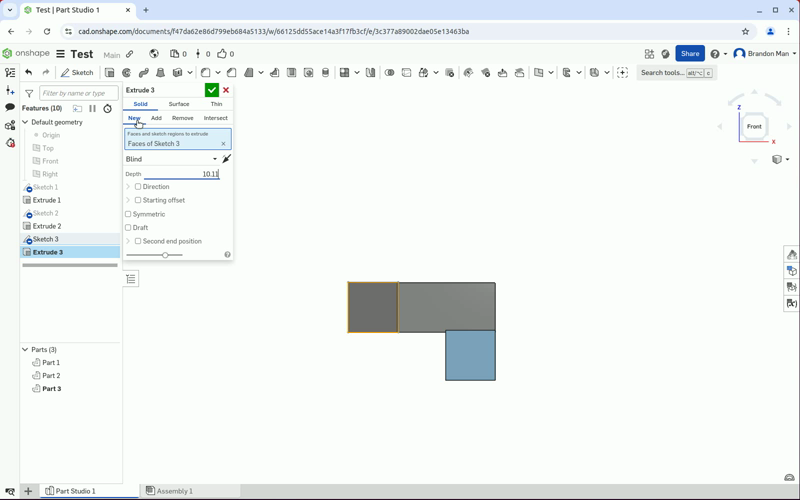
key(enter)
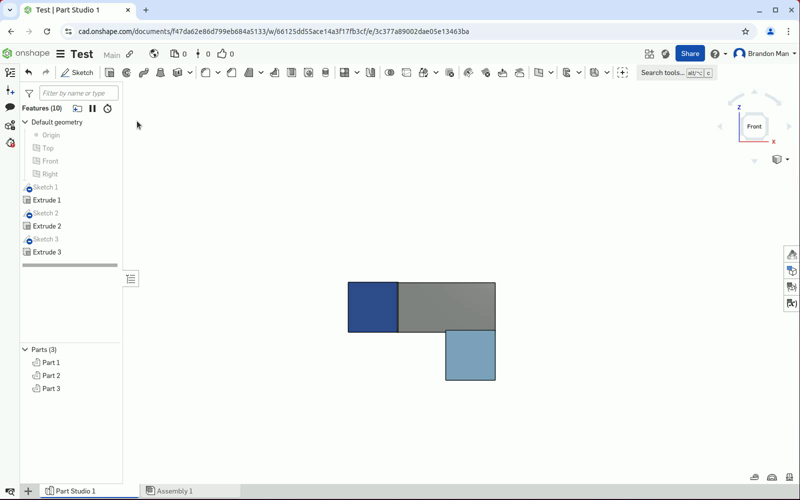
key(shift+h)
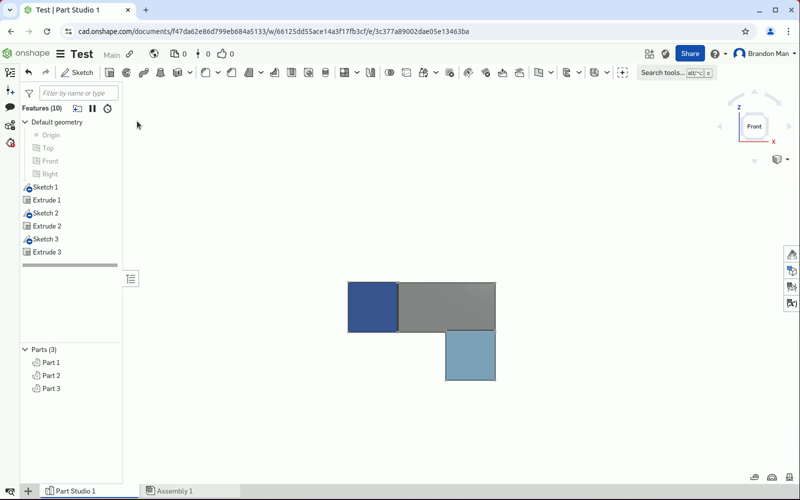
key(shift+h)
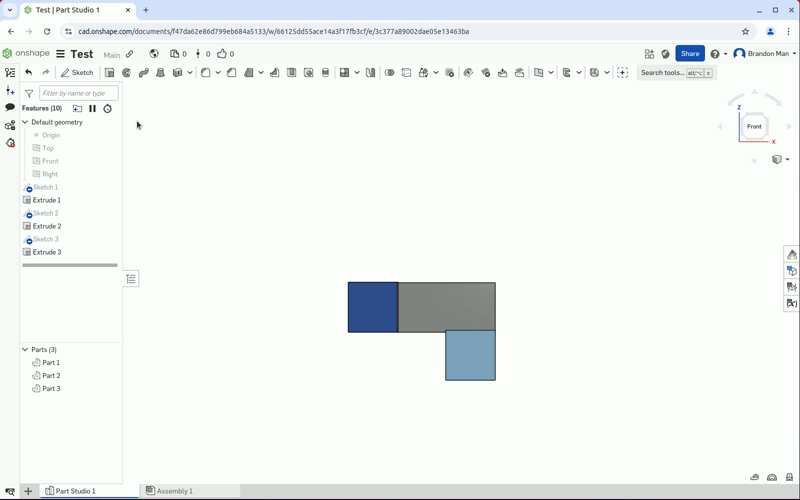
mouse_move(73, 189)
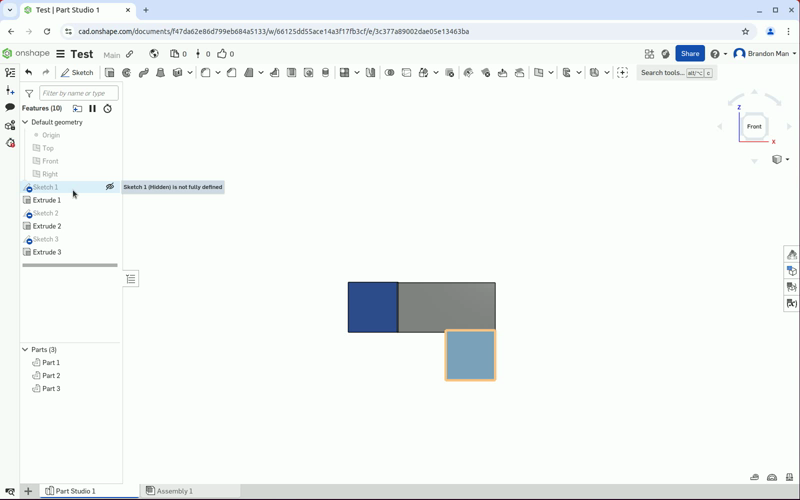
click(73, 189)
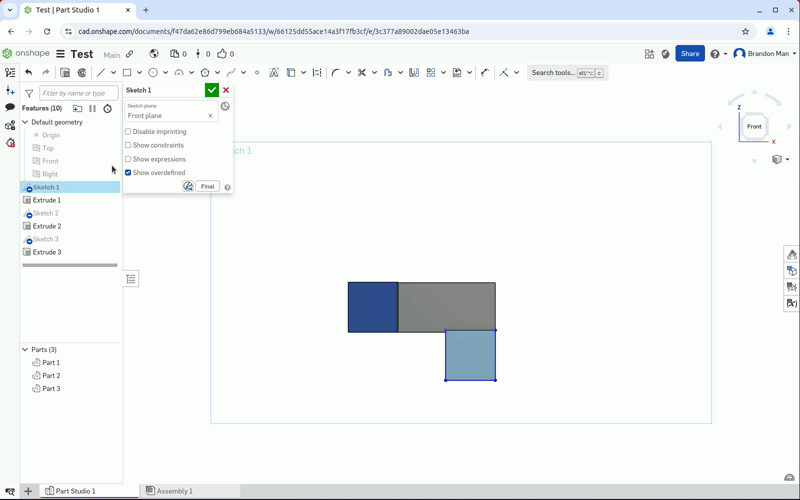
mouse_move(229, 92)
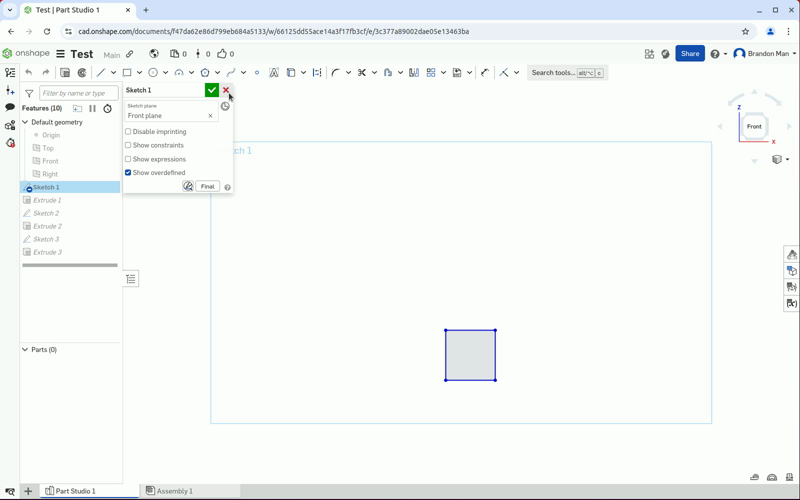
click(229, 92)
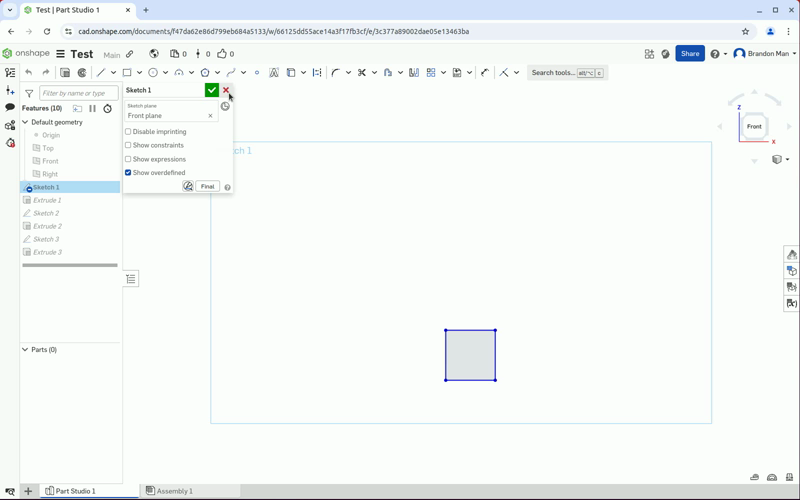
key(shift+s)
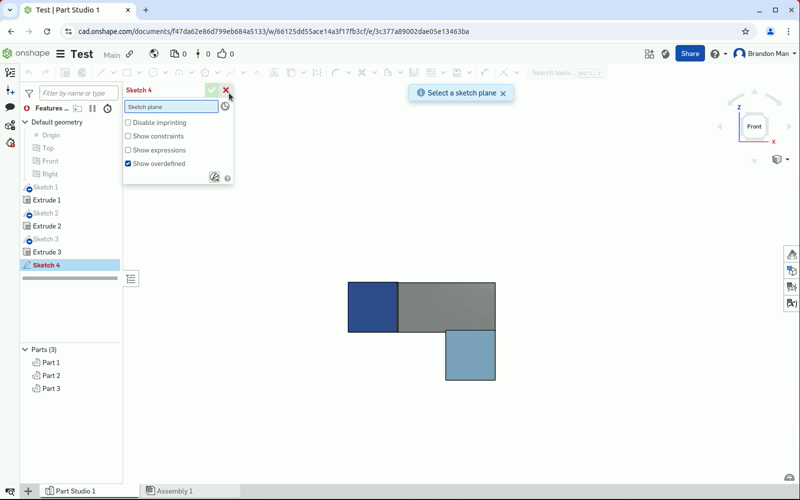
mouse_move(73, 163)
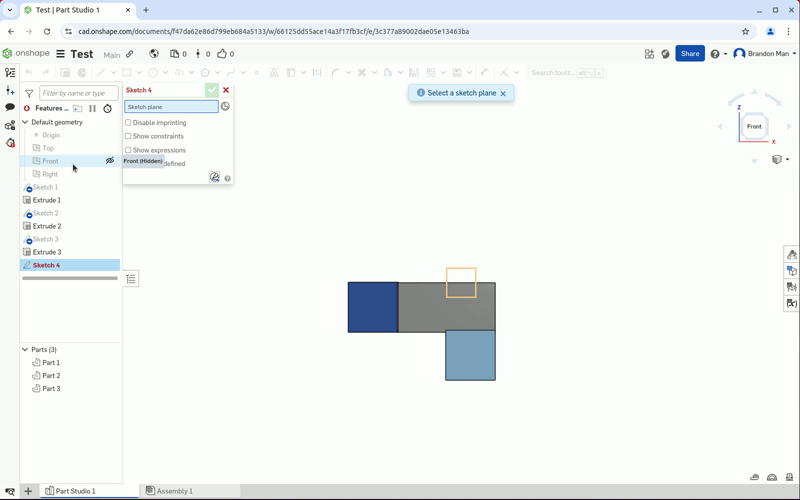
click(73, 163)
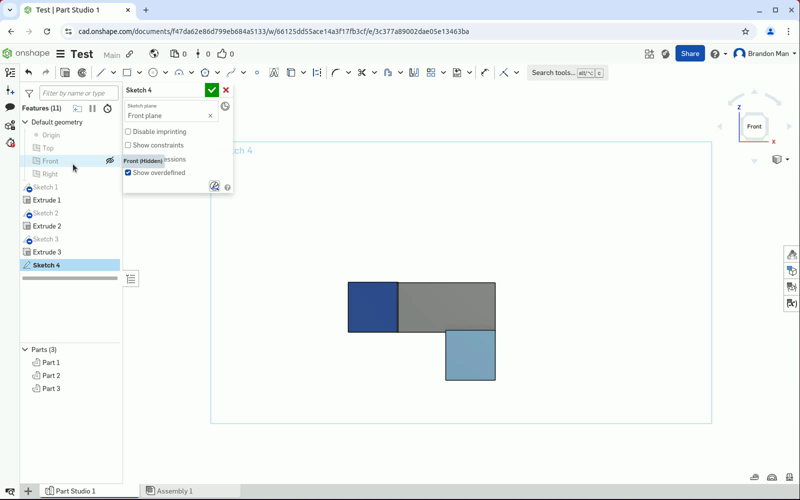
mouse_move(73, 352)
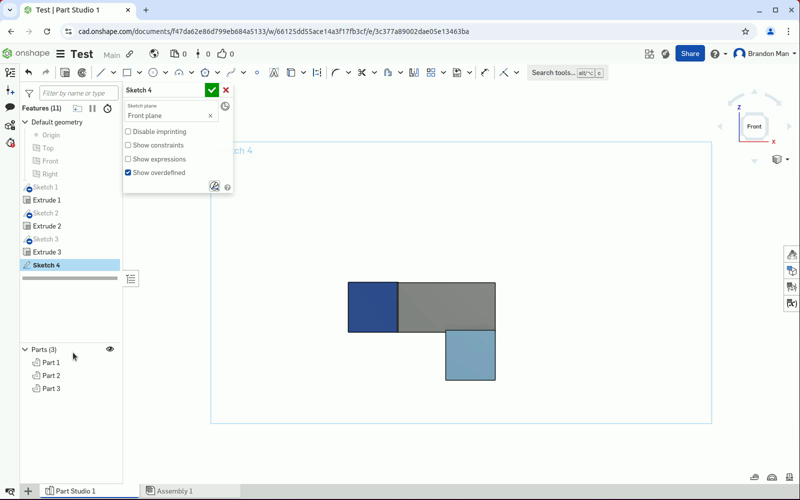
key(y)
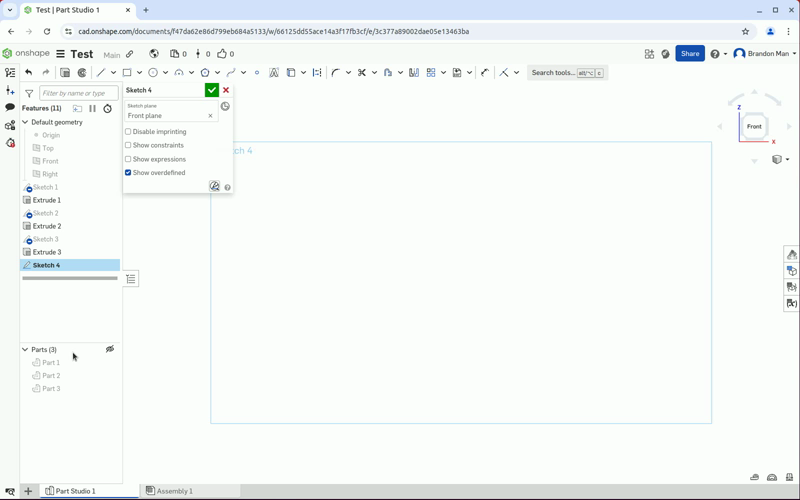
key(l)
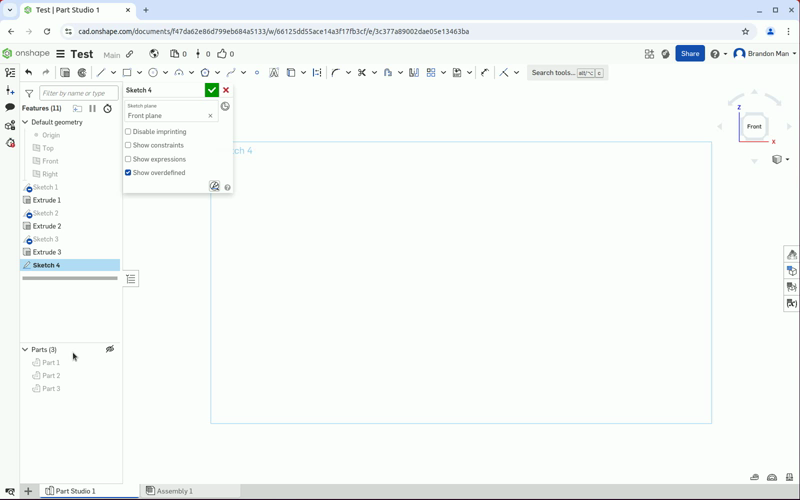
key_down(shift)
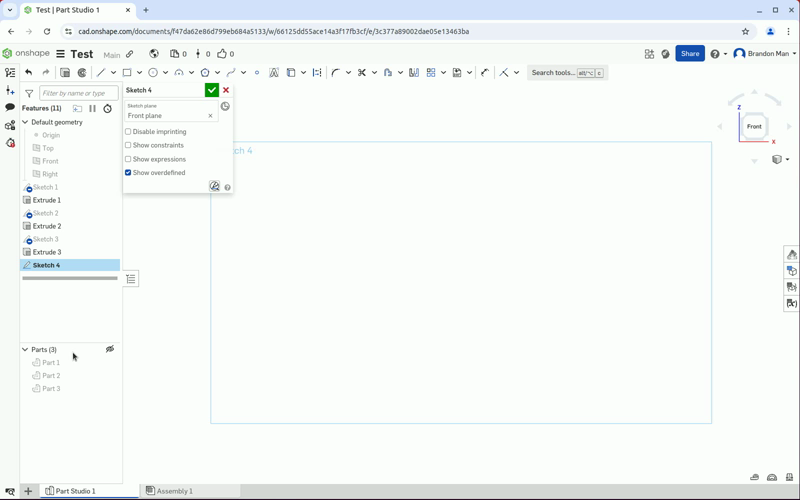
mouse_move(348, 332)
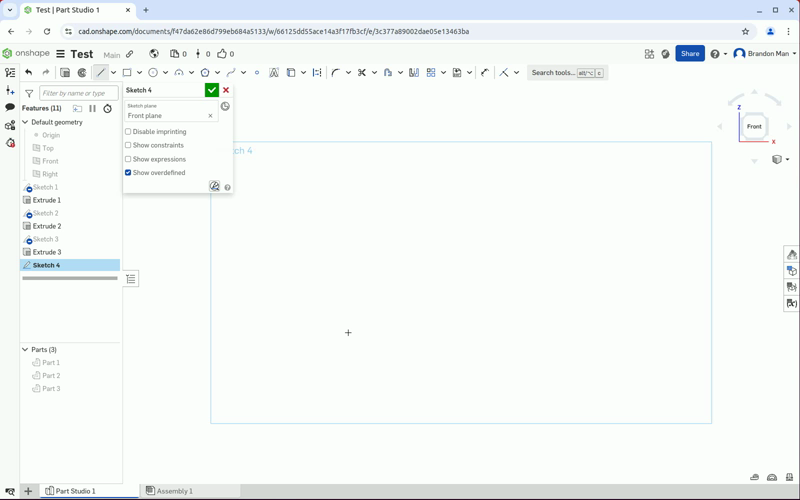
click(348, 332)
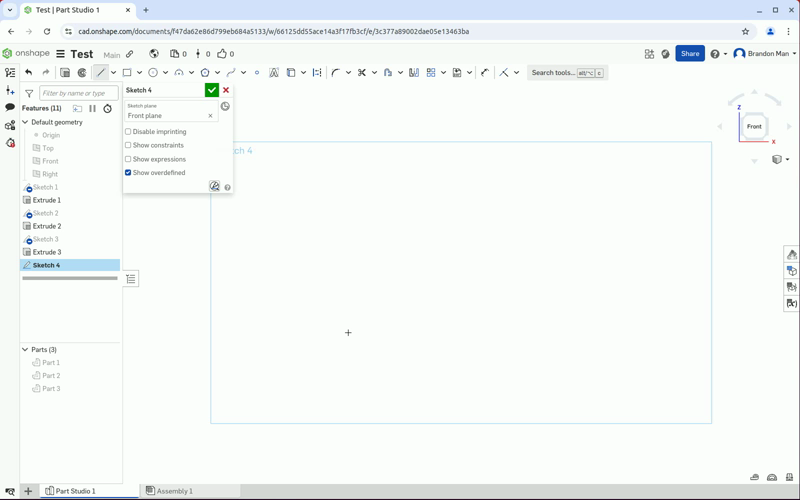
key_up(shift)
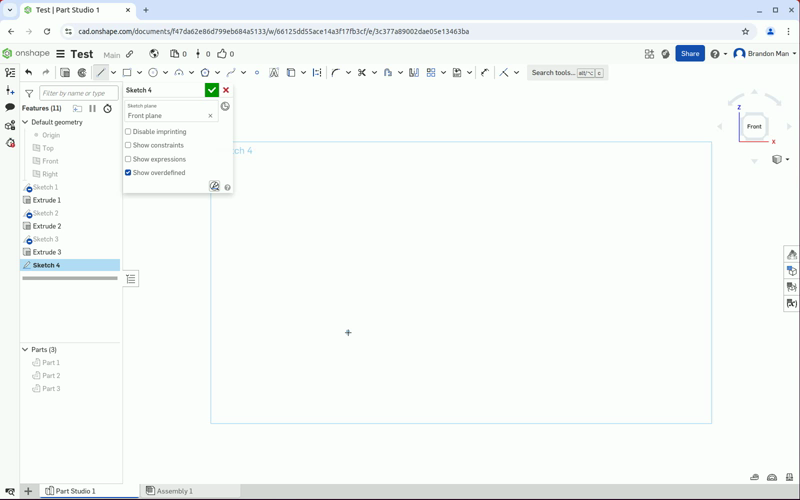
key_down(shift)
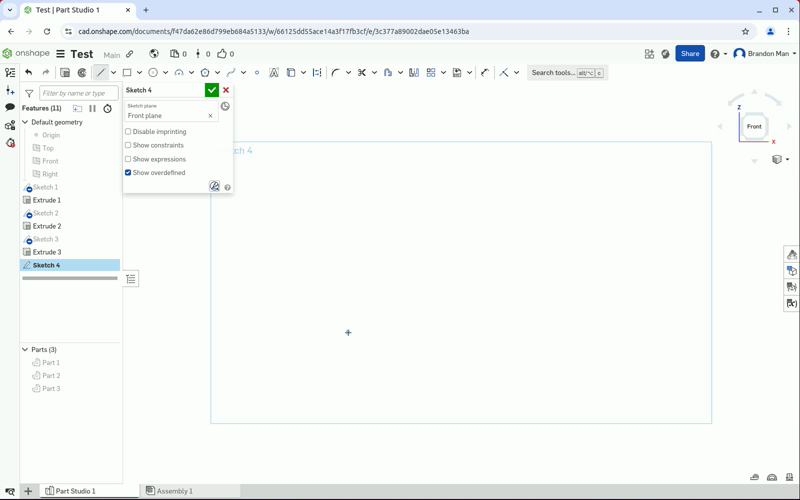
mouse_move(378, 332)
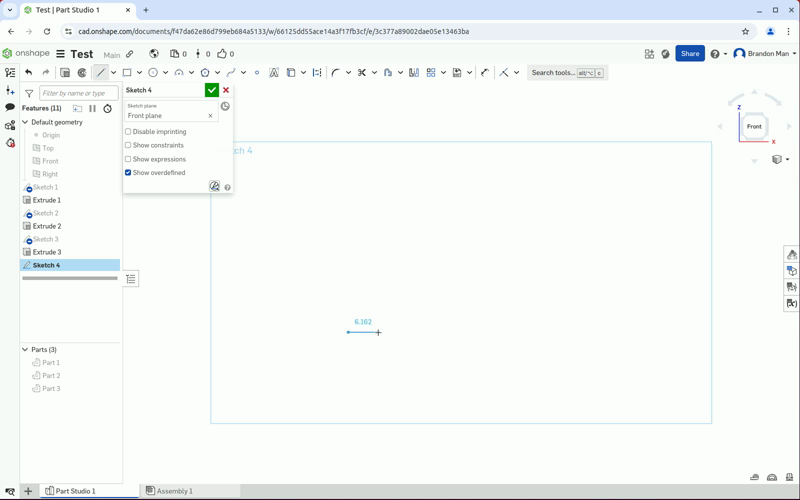
mouse_move(398, 332)
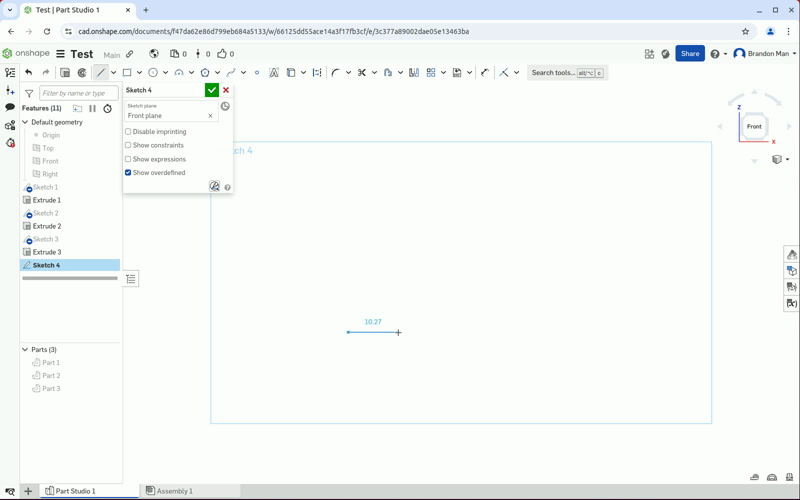
click(398, 332)
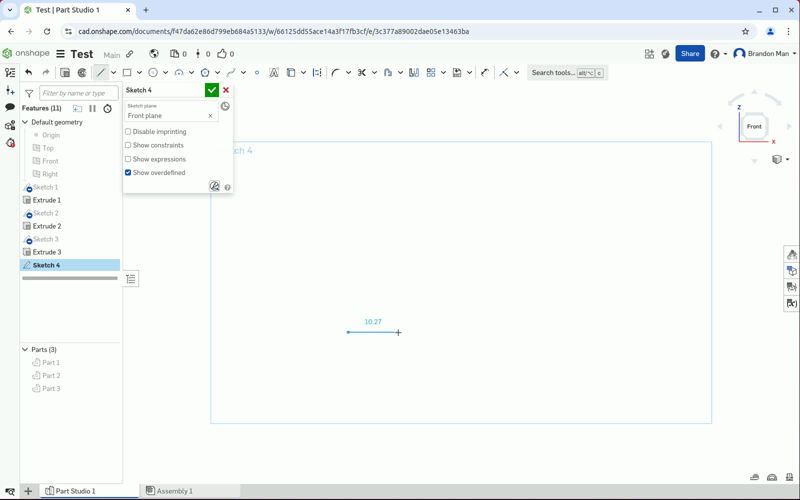
key_up(shift)
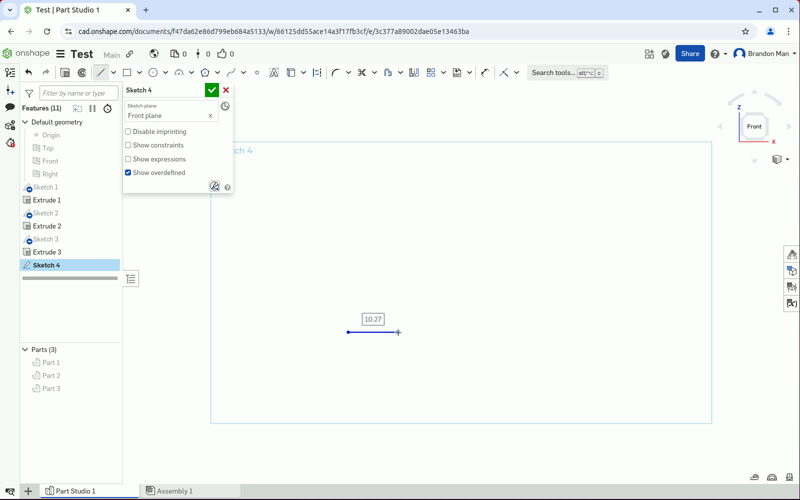
key_down(shift)
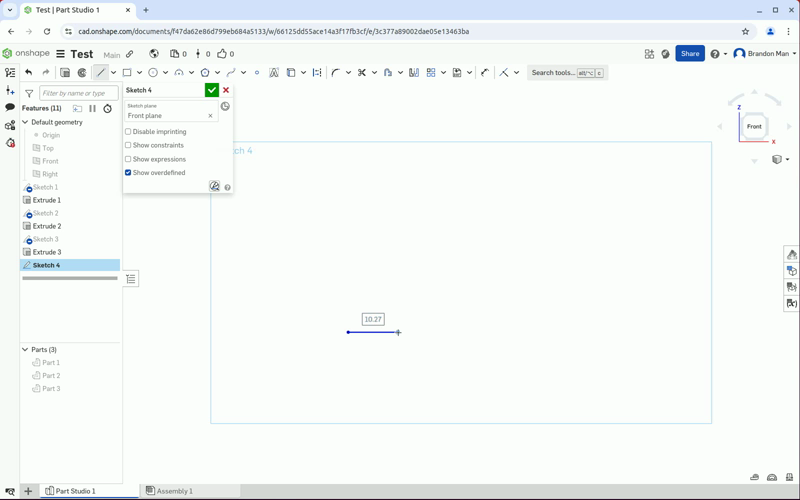
mouse_move(428, 332)
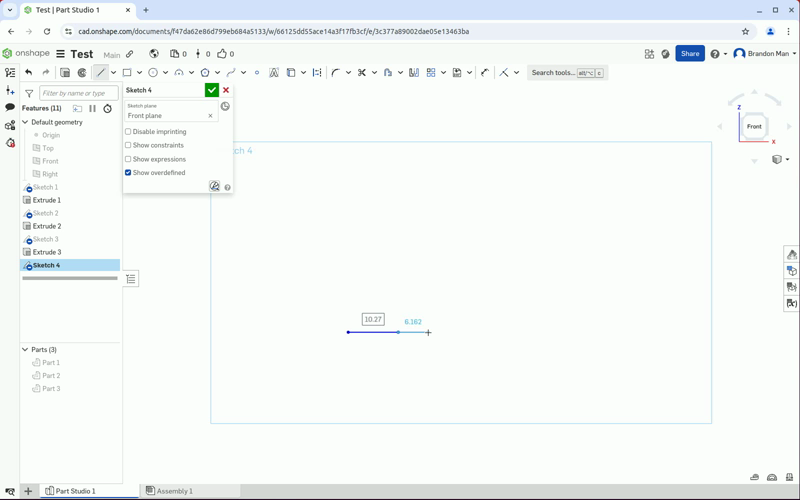
mouse_move(398, 282)
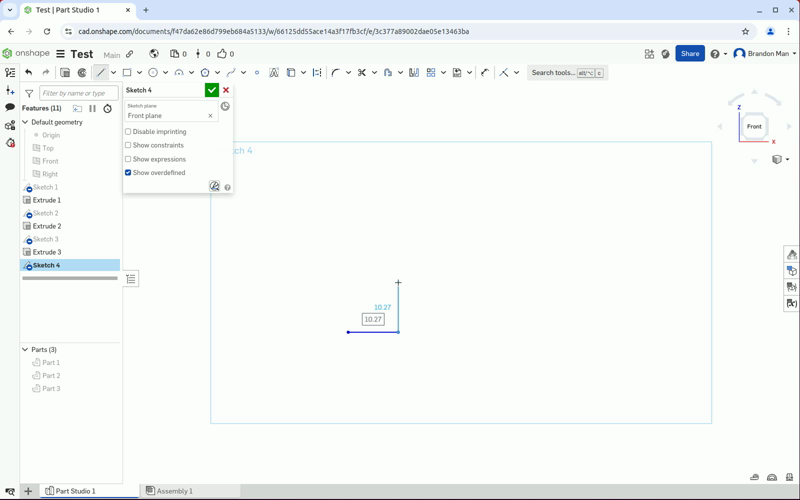
click(398, 282)
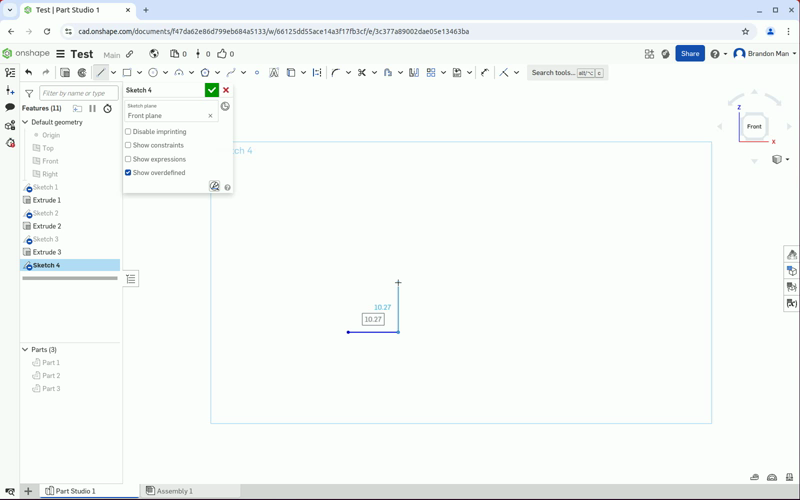
key_up(shift)
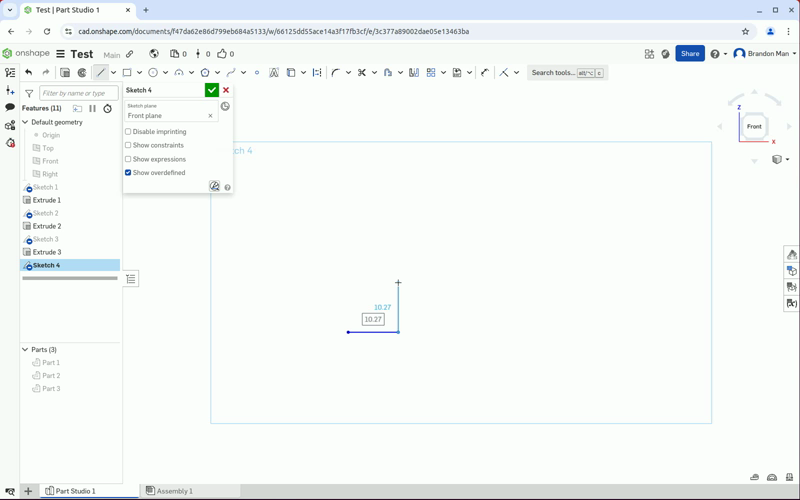
key_down(shift)
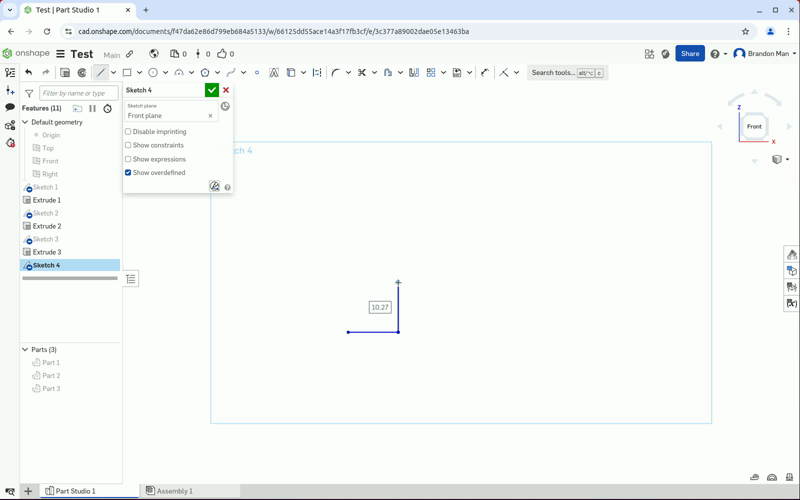
mouse_move(428, 282)
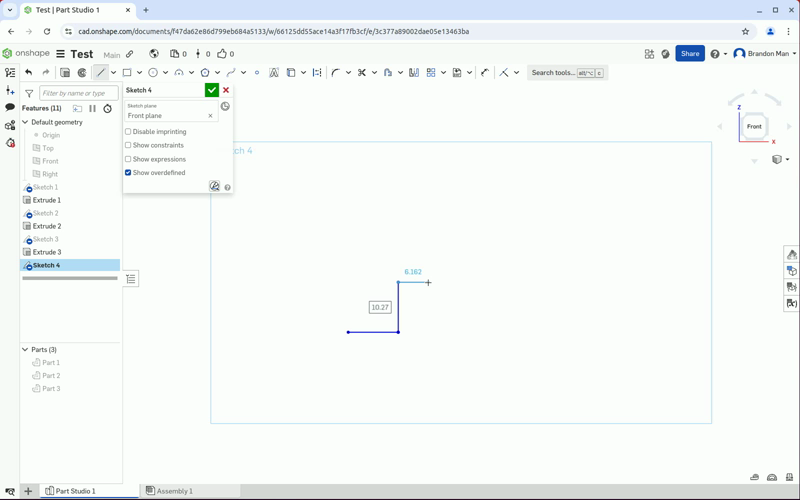
mouse_move(348, 282)
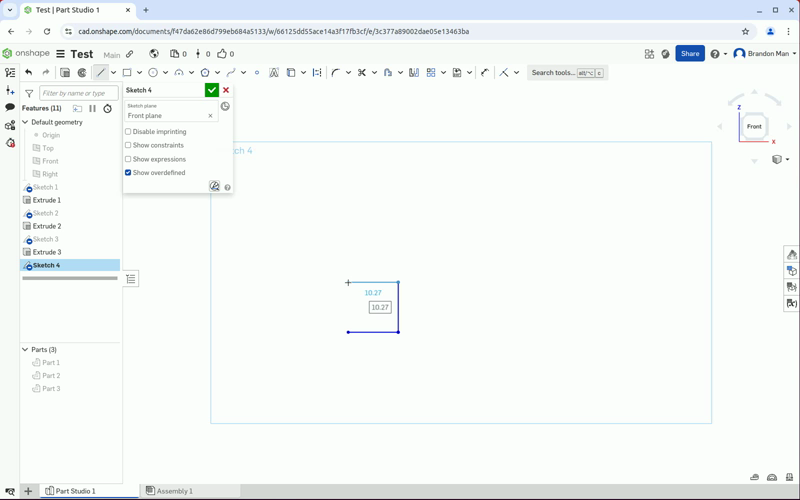
click(348, 282)
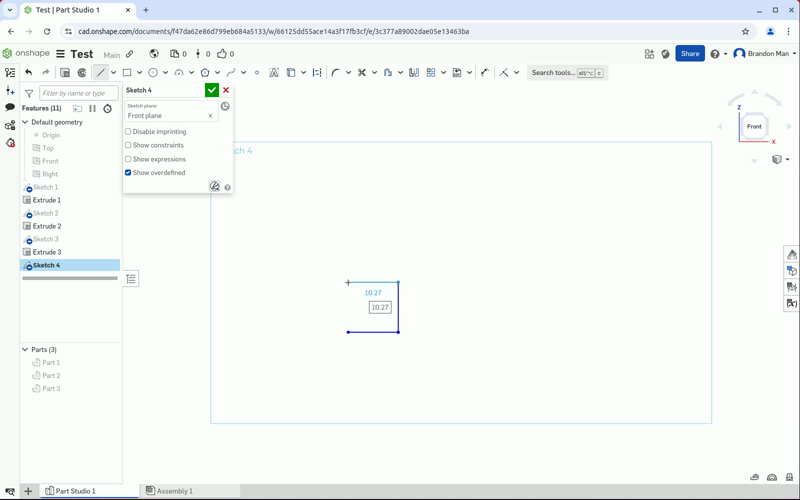
key_up(shift)
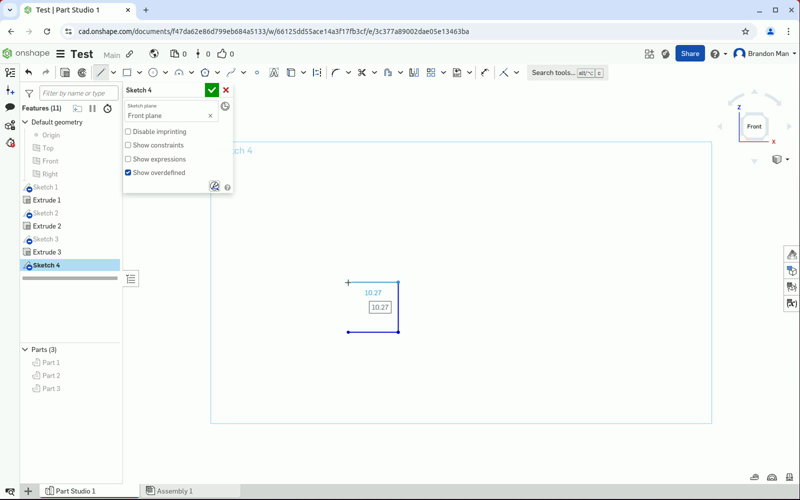
mouse_move(378, 282)
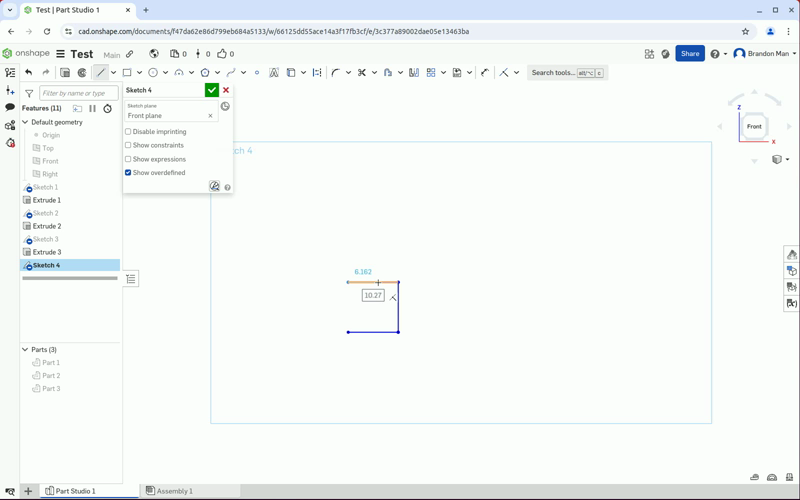
key_down(shift)
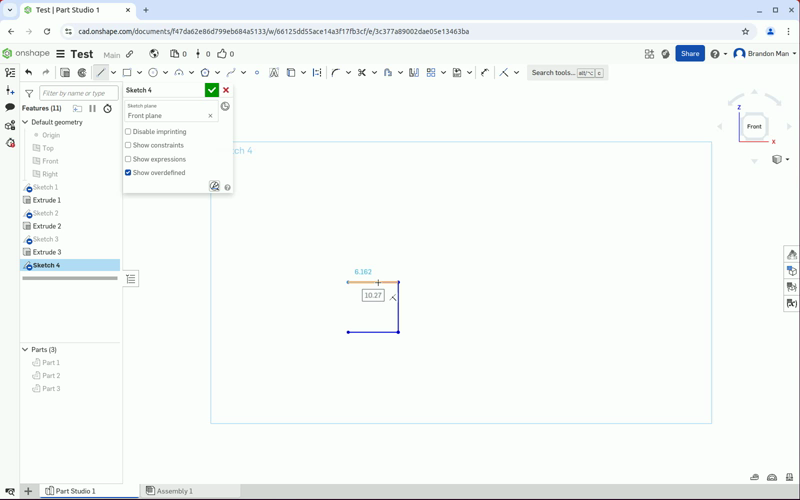
mouse_move(348, 332)
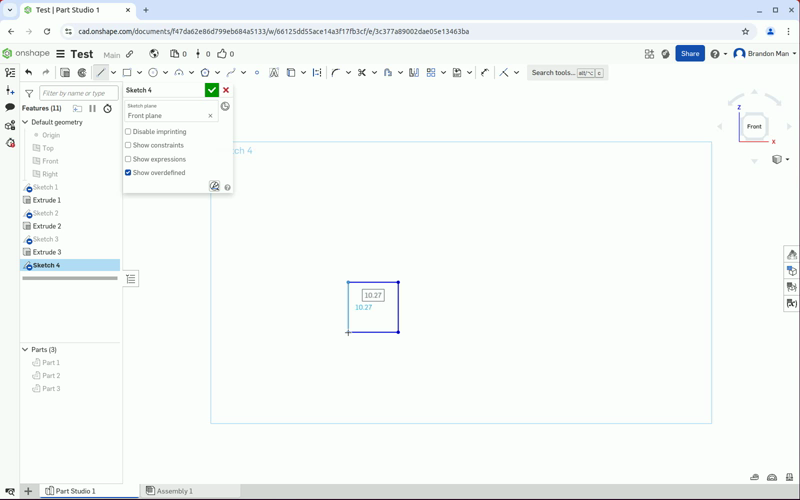
key_up(shift)
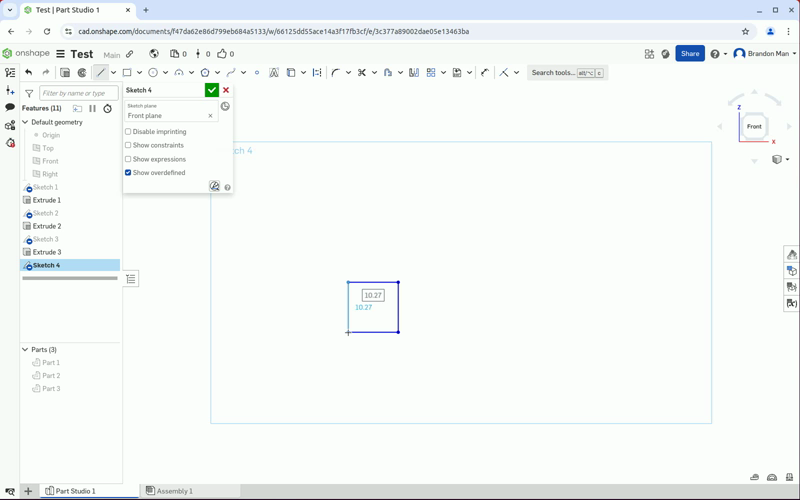
click(348, 332)
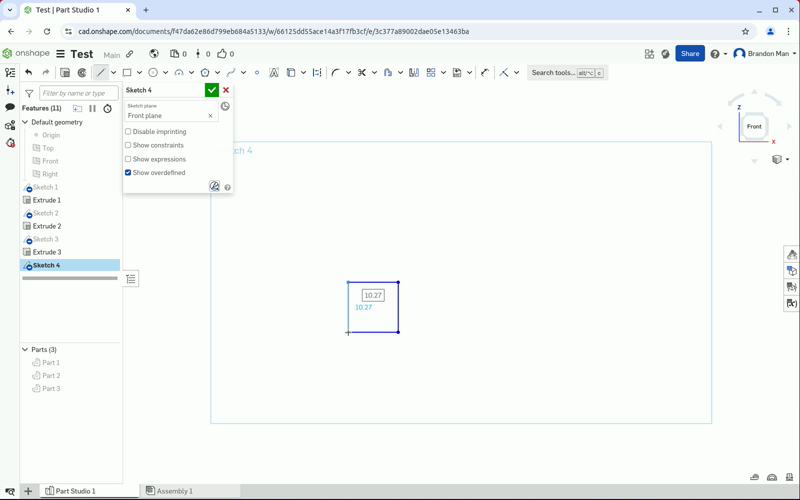
key(esc)
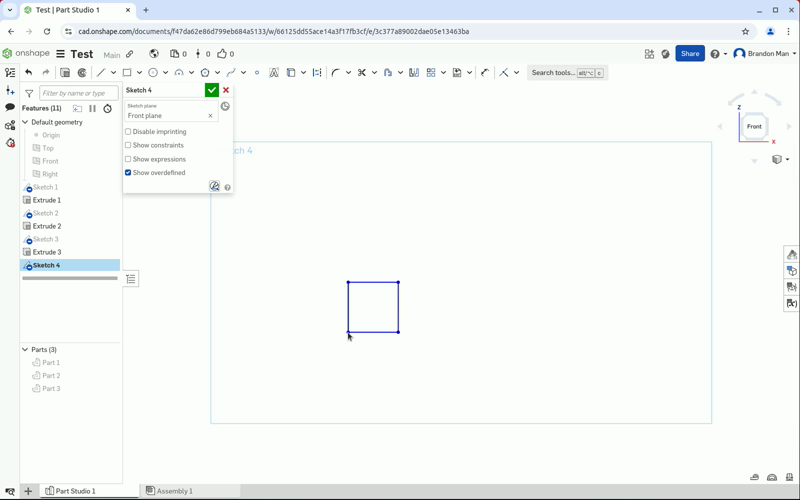
mouse_move(387, 326)
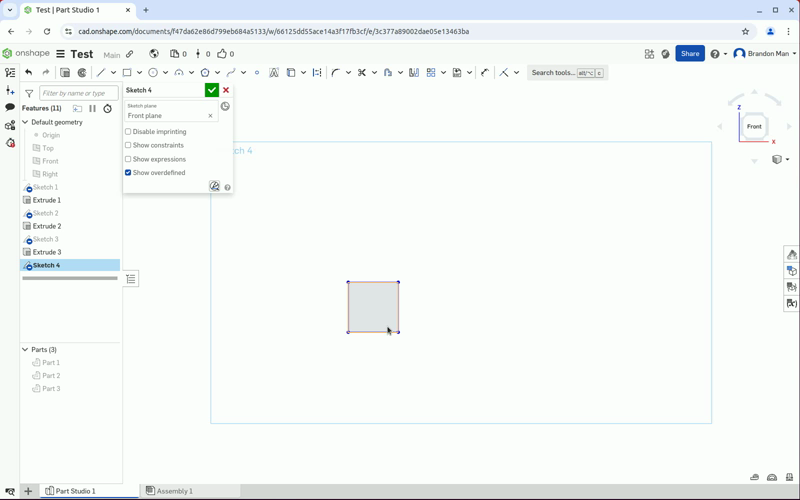
click(387, 326)
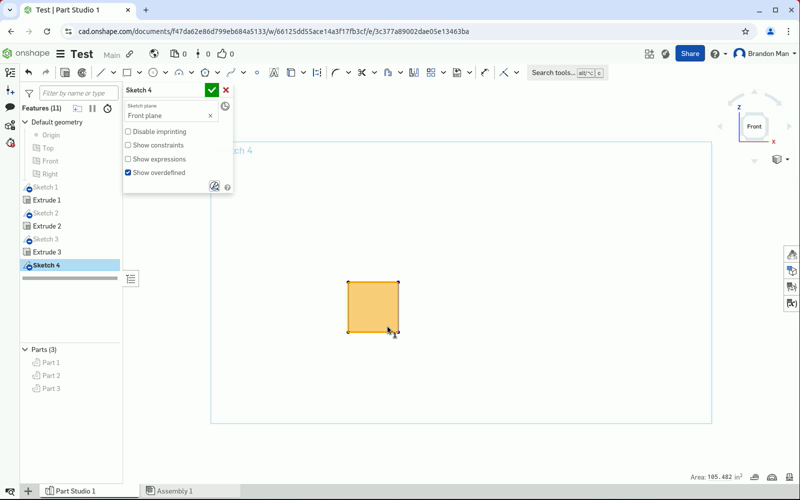
mouse_move(73, 352)
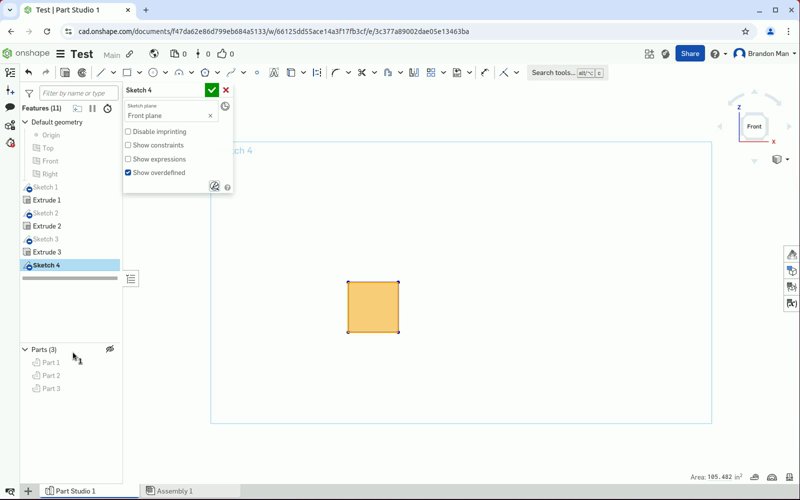
key(shift+y)
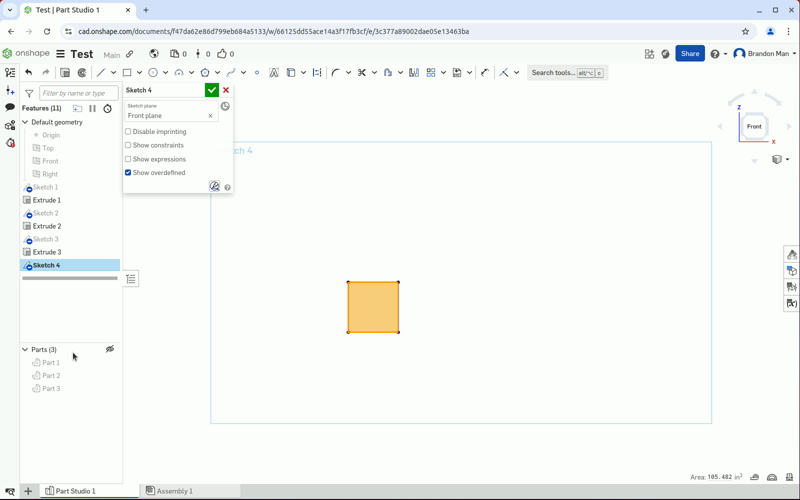
key(shift+e)
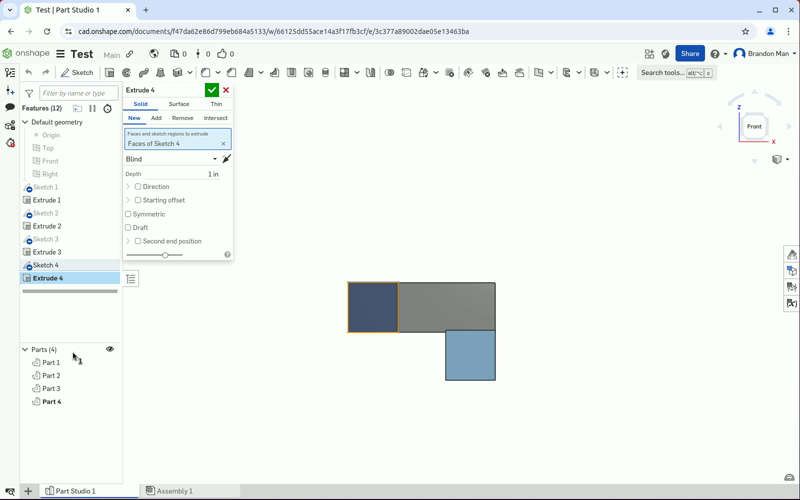
mouse_move(143, 106)
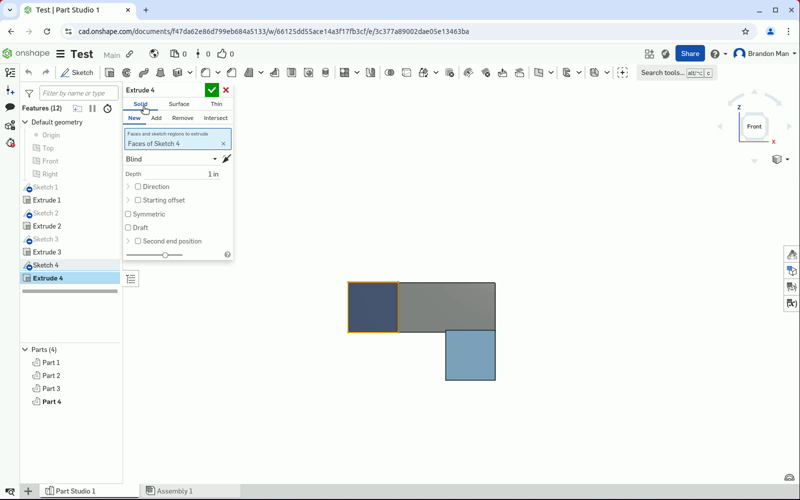
click(143, 106)
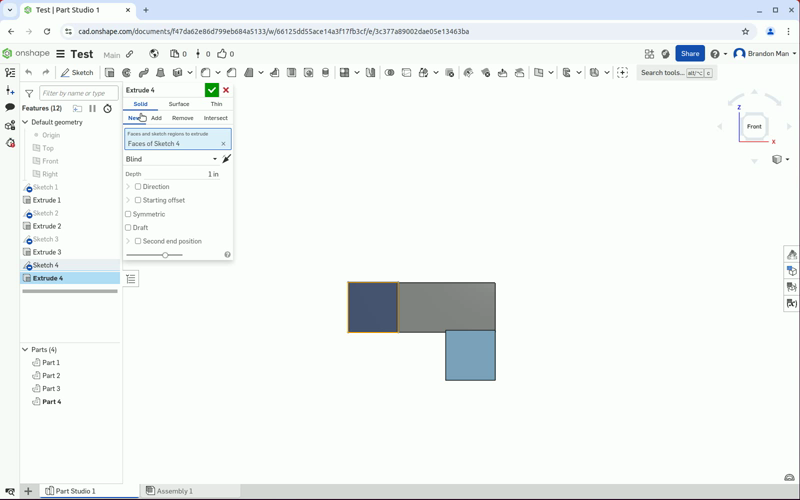
mouse_move(137, 120)
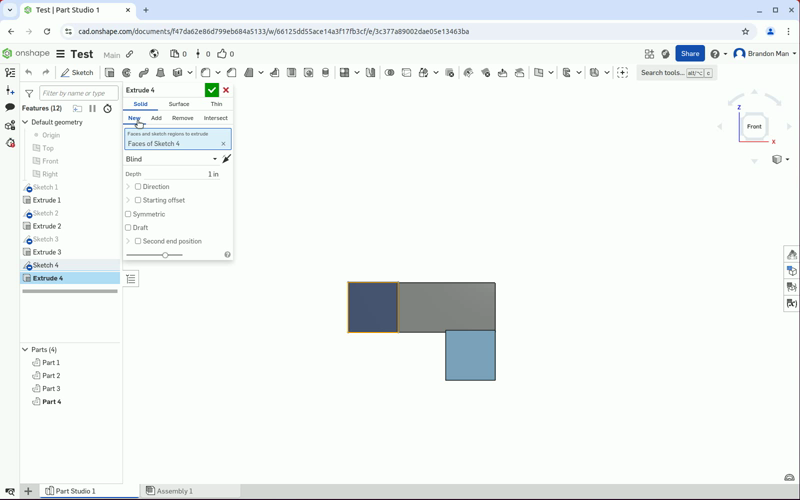
click(137, 120)
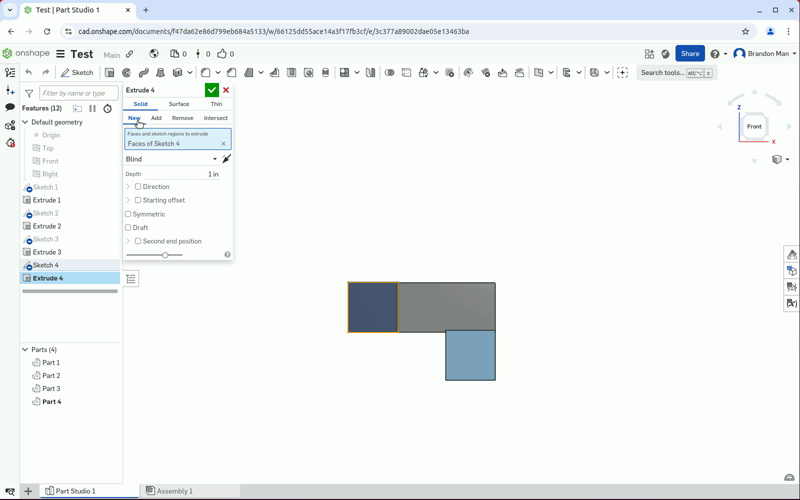
key(tab, 4)
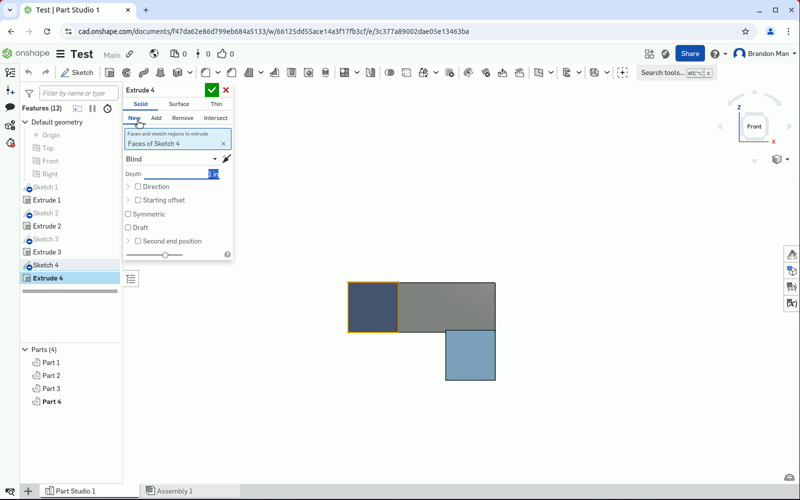
text(-10.11)
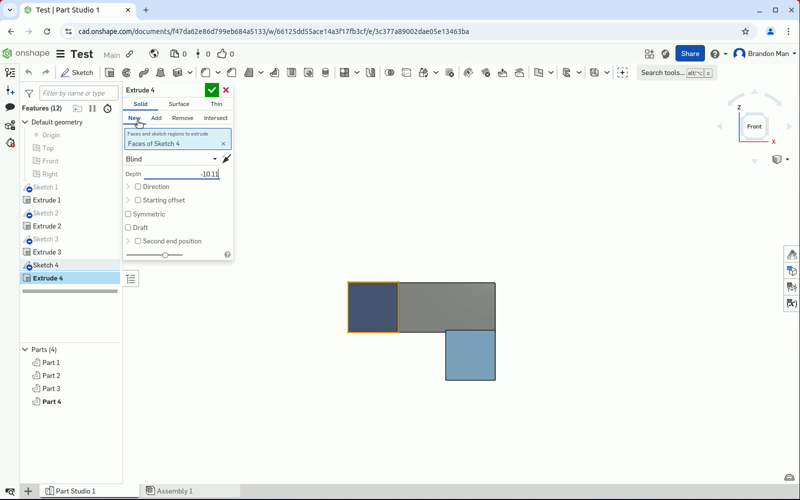
key(enter)
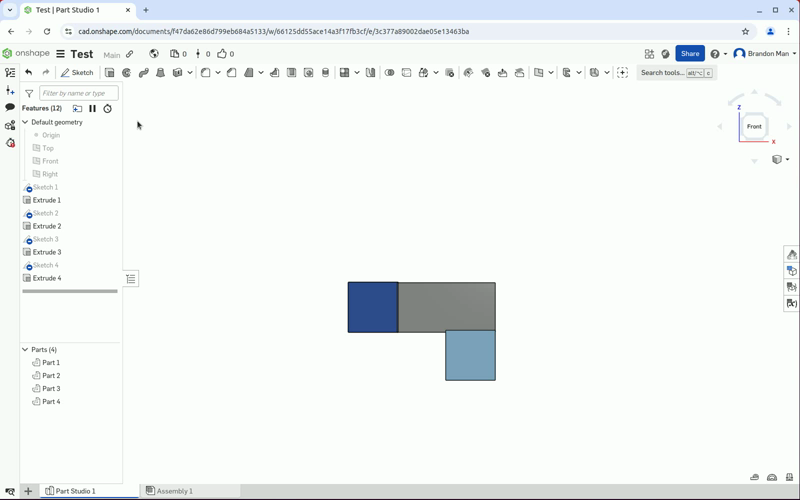
key(shift+h)
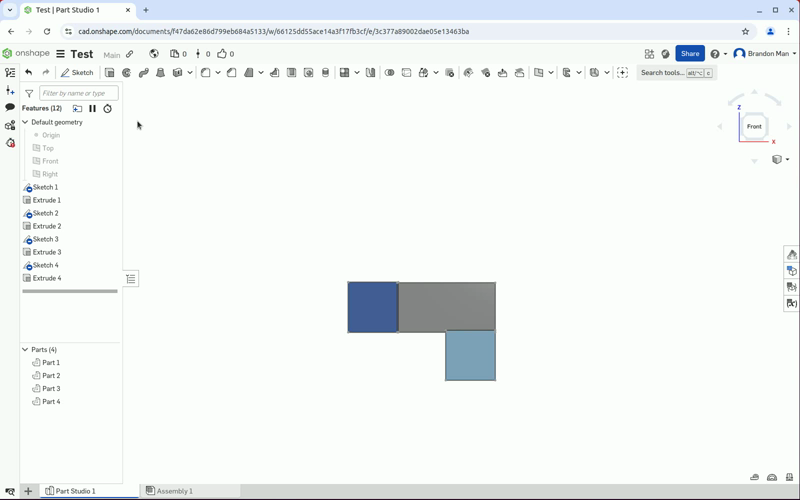
key(shift+h)
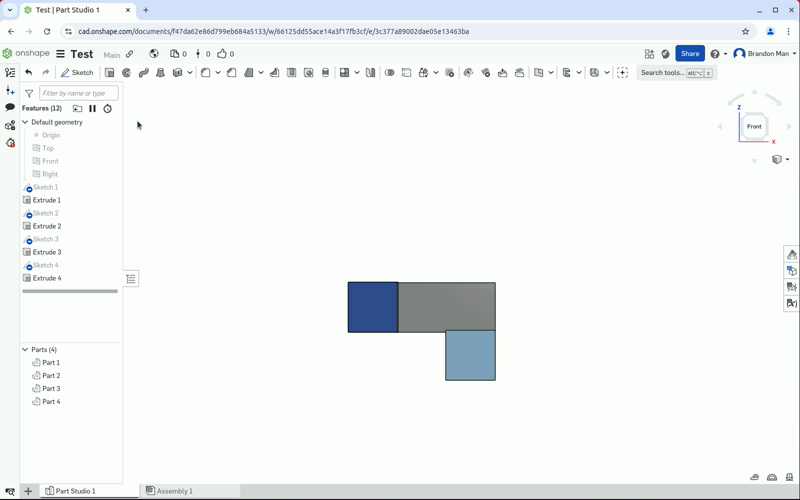
mouse_move(73, 189)
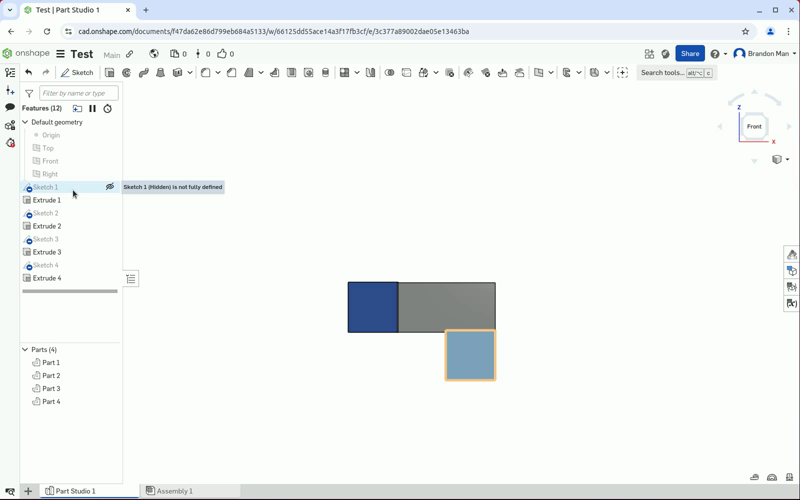
click(73, 189)
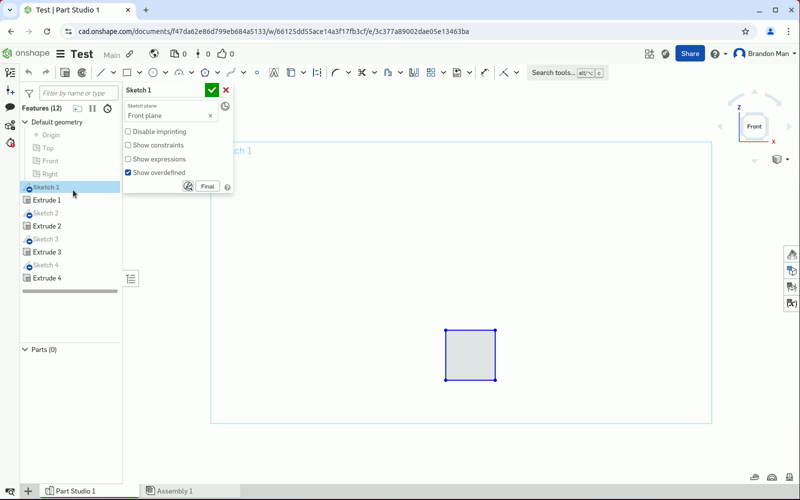
mouse_move(229, 92)
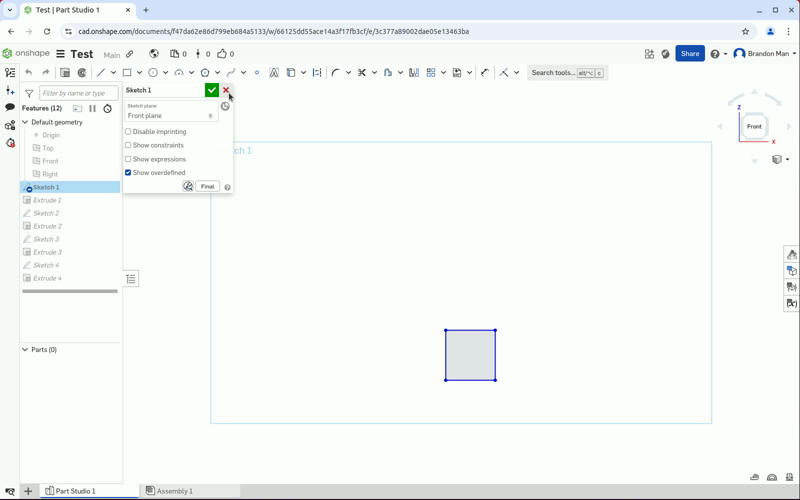
click(229, 92)
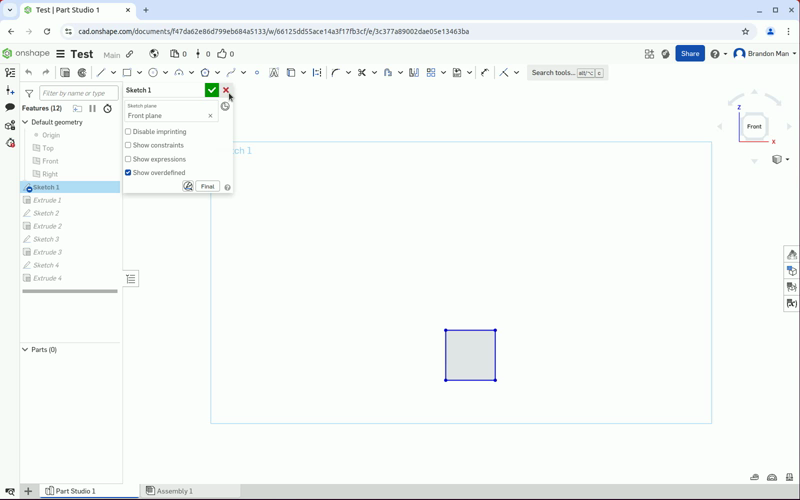
key(shift+s)
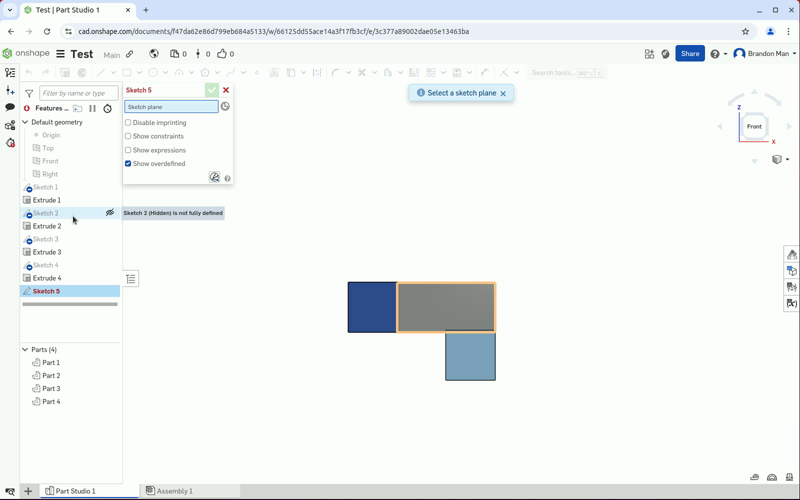
scroll(3)
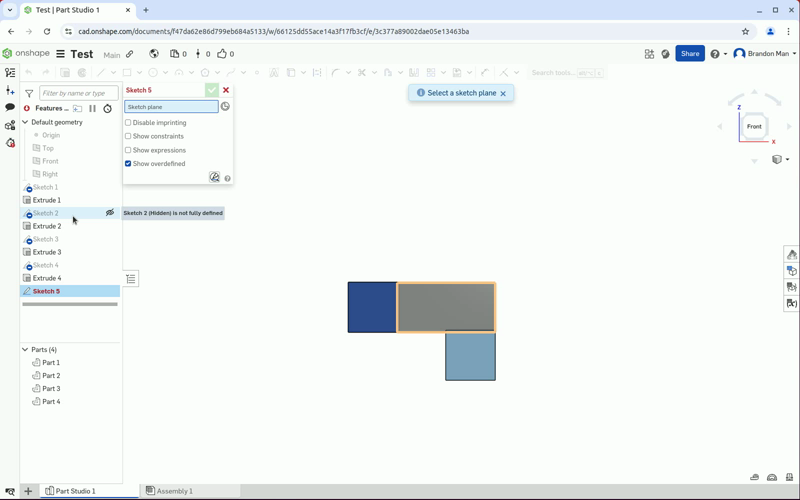
mouse_move(73, 163)
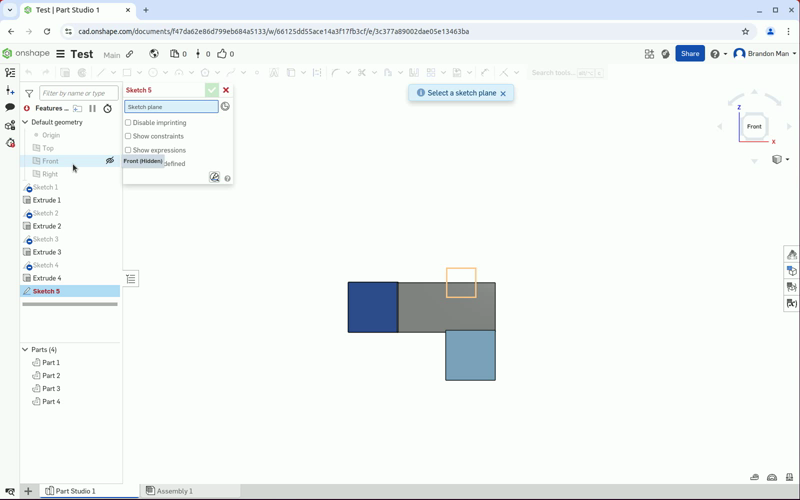
click(73, 163)
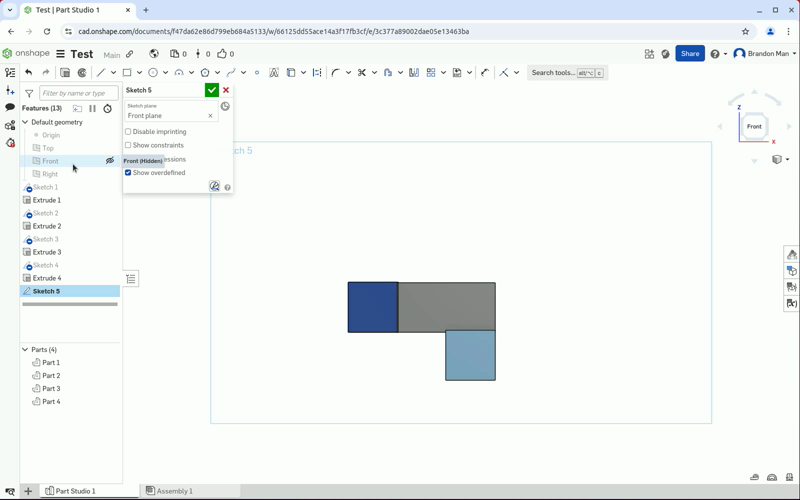
mouse_move(73, 352)
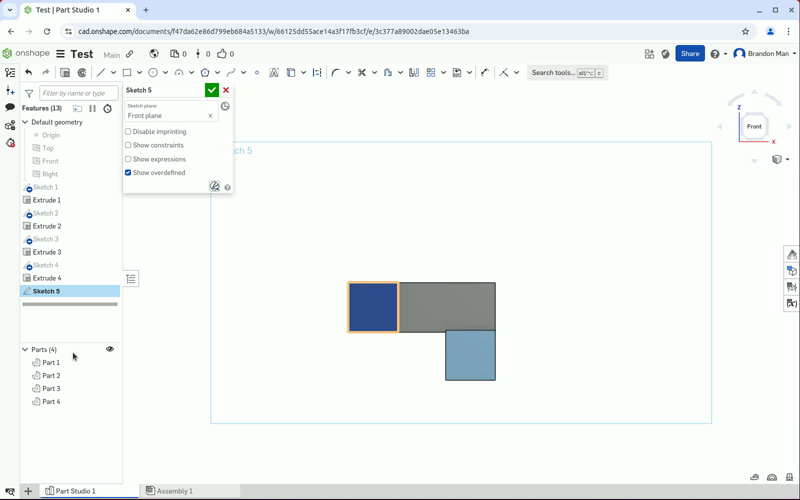
key(y)
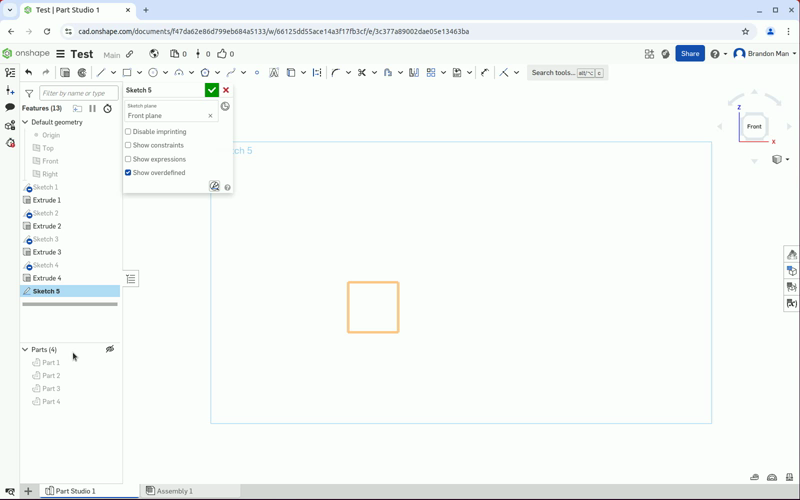
key(l)
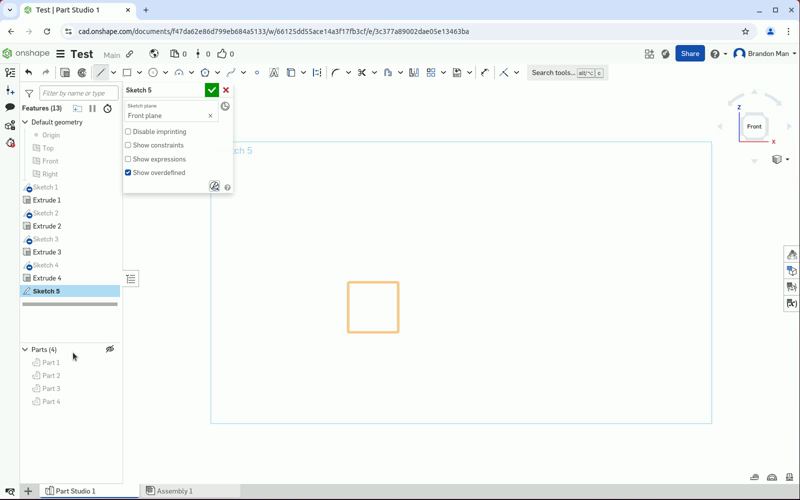
key_down(shift)
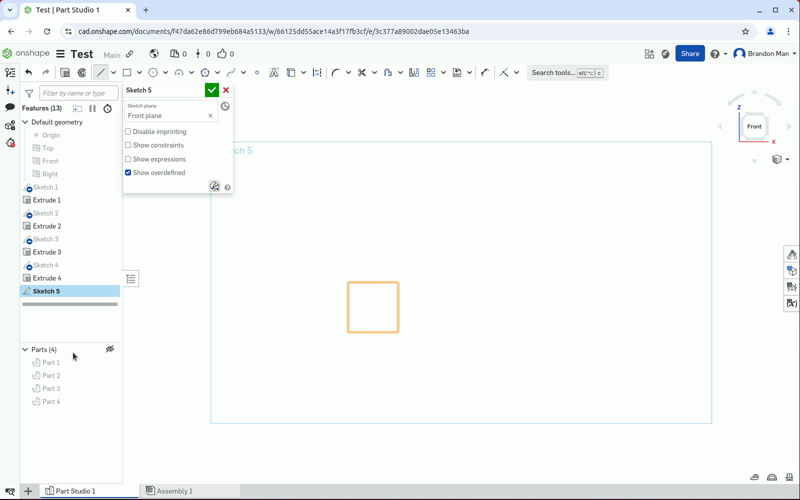
mouse_move(348, 282)
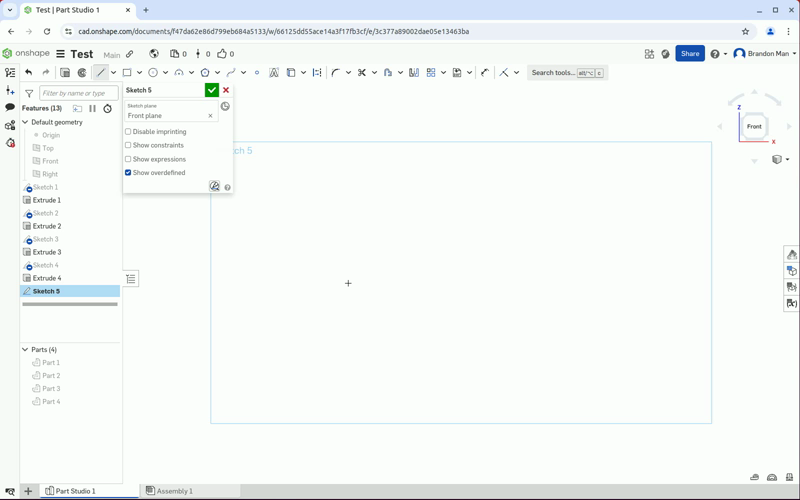
click(348, 282)
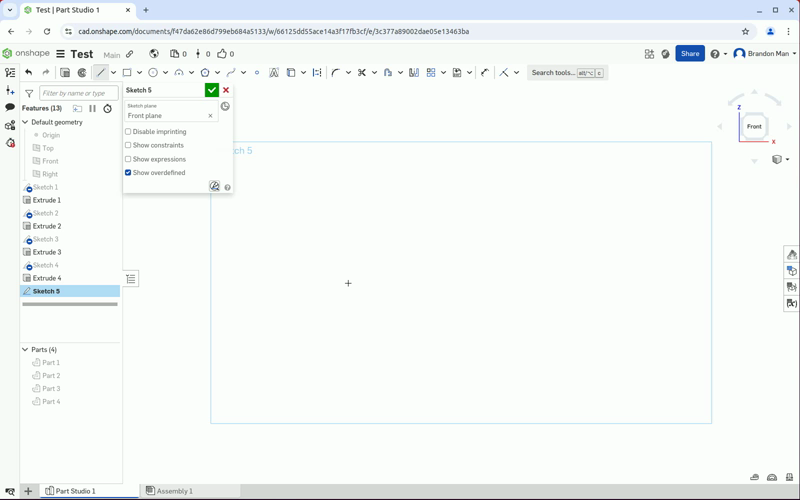
key_up(shift)
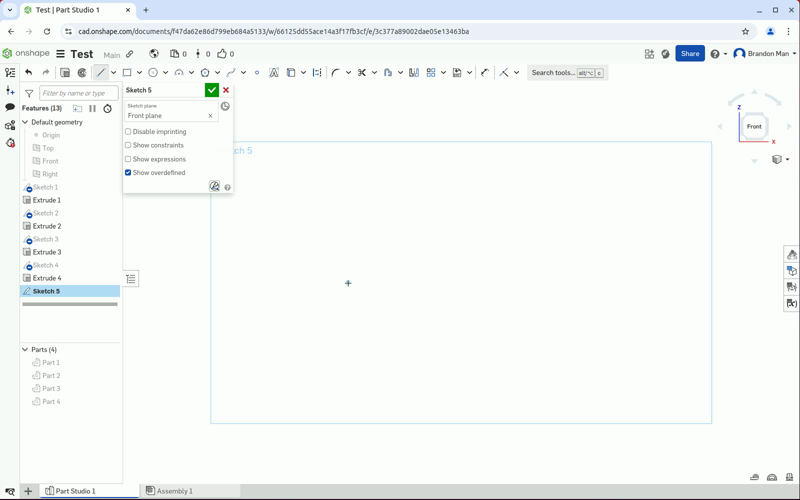
key_down(shift)
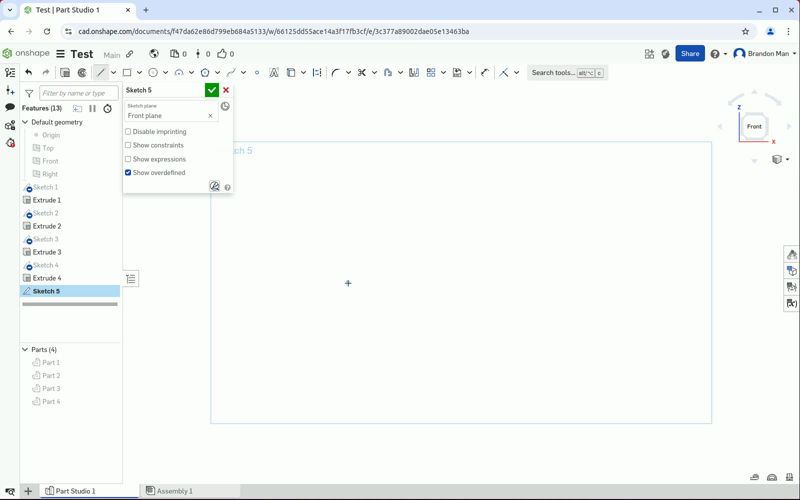
mouse_move(378, 282)
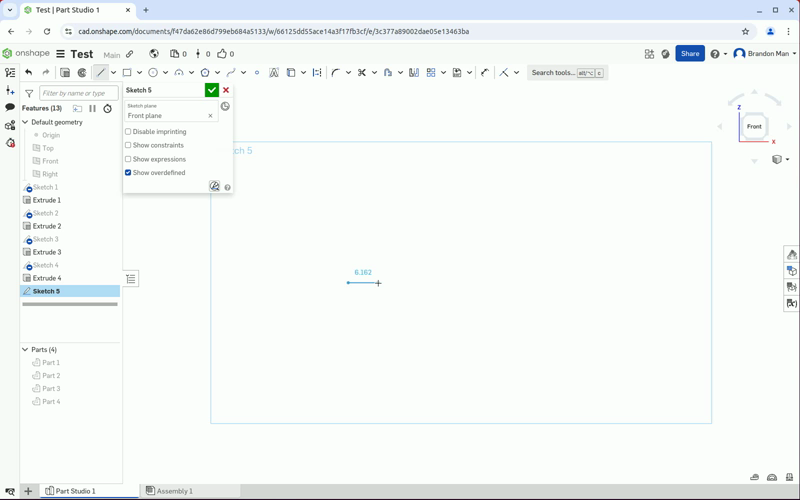
mouse_move(398, 282)
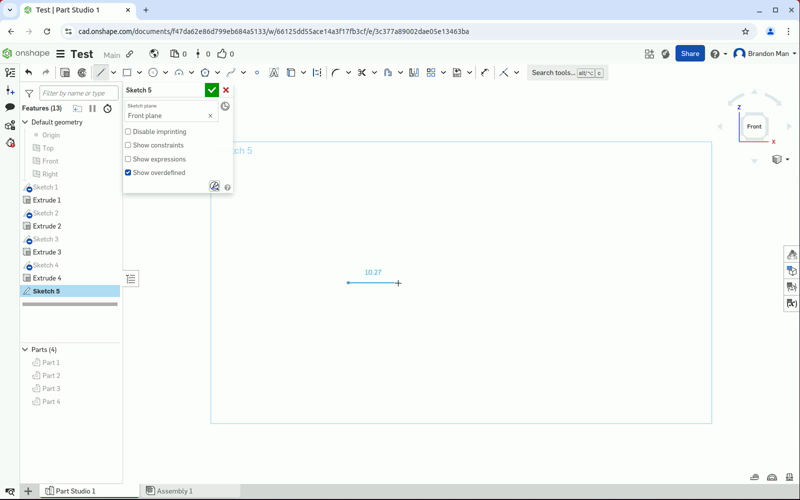
click(398, 282)
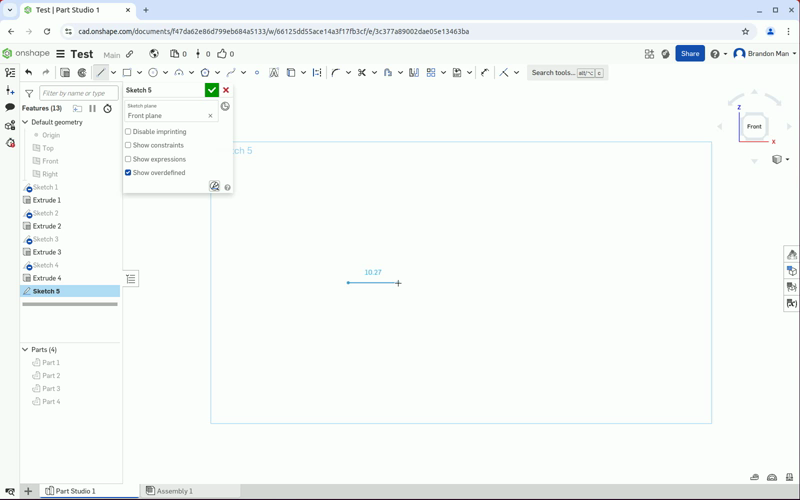
key_up(shift)
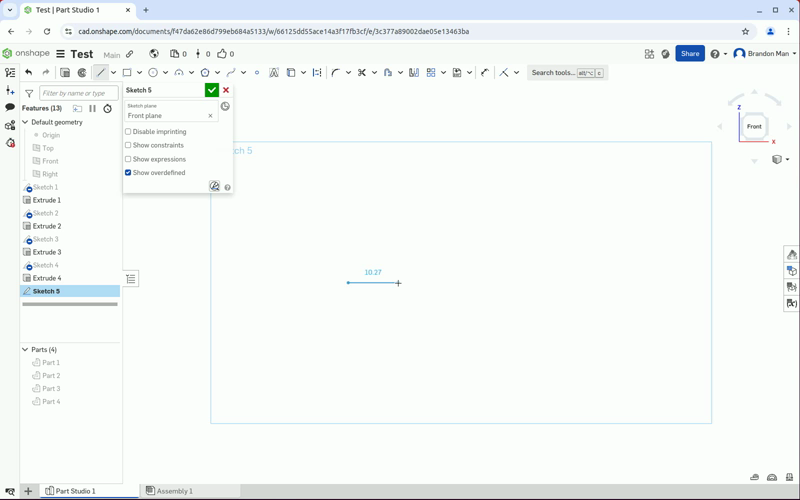
key_down(shift)
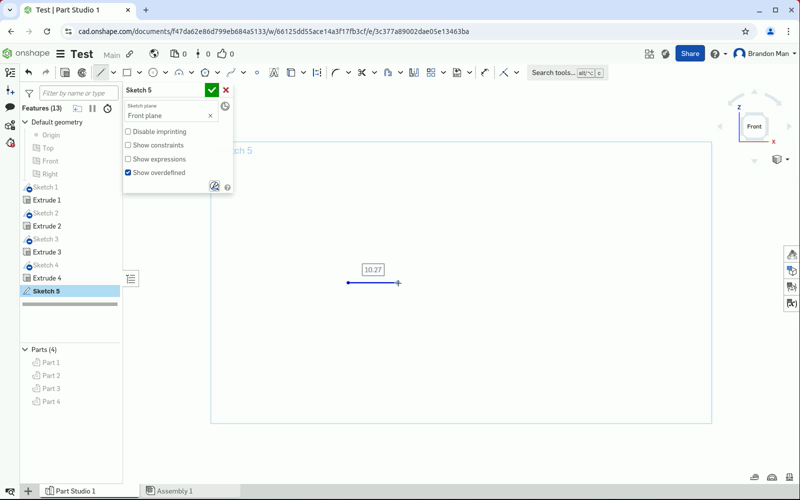
mouse_move(428, 282)
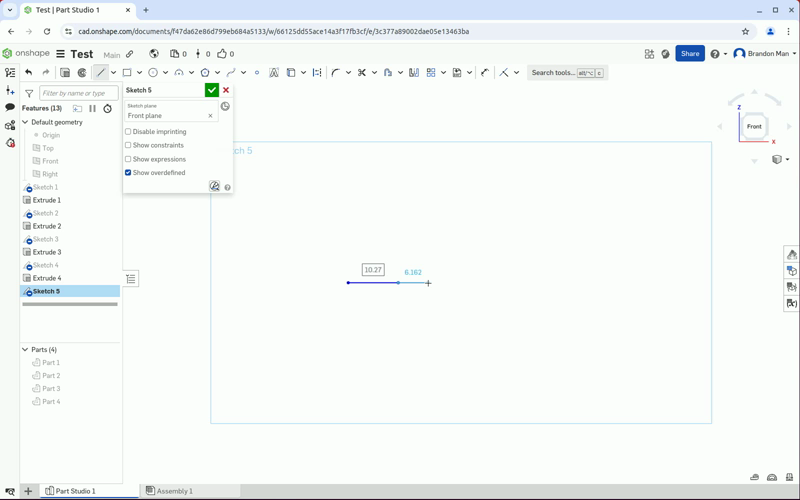
mouse_move(398, 233)
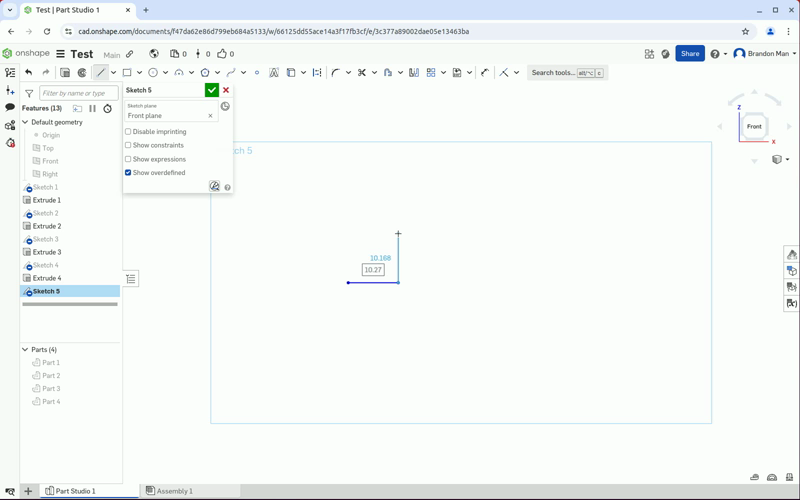
click(398, 233)
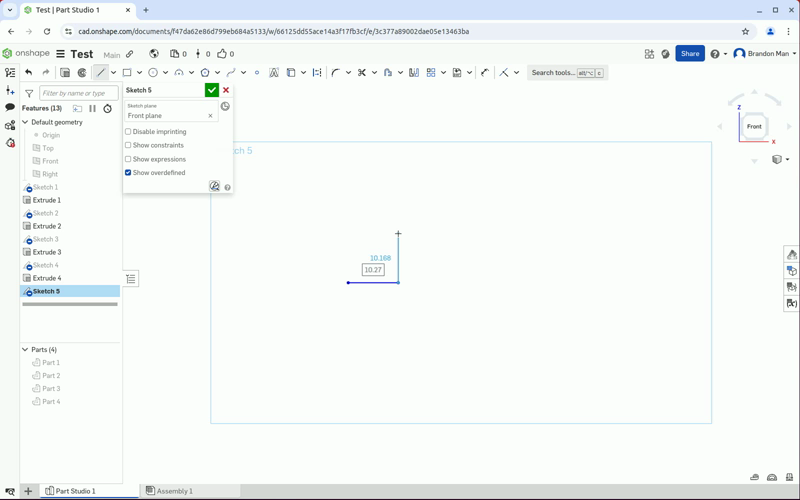
key_up(shift)
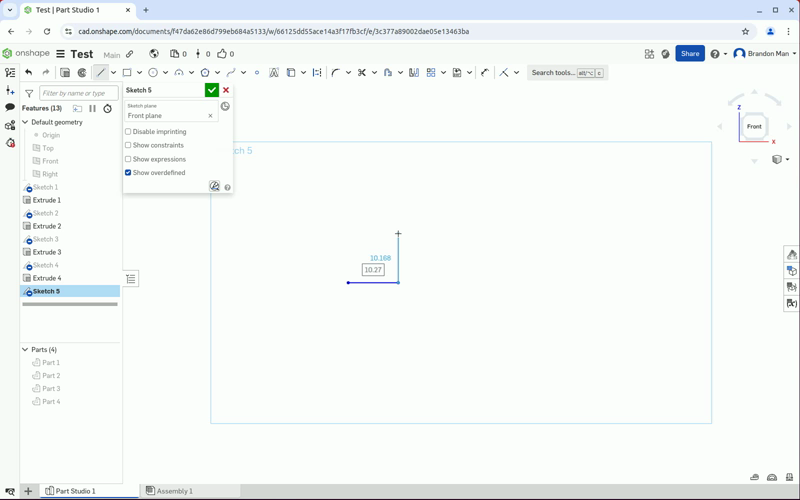
key_down(shift)
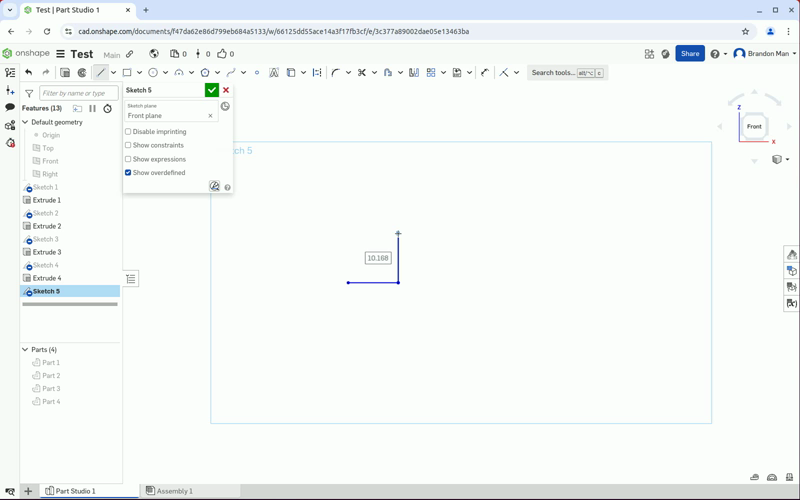
mouse_move(428, 233)
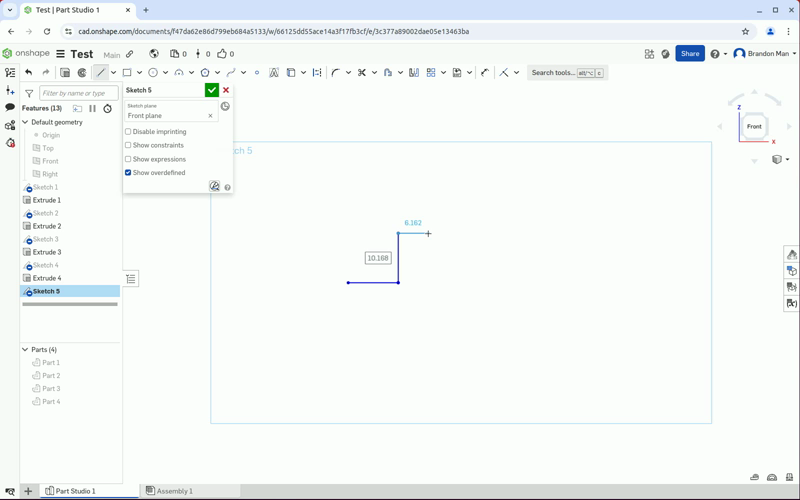
mouse_move(348, 233)
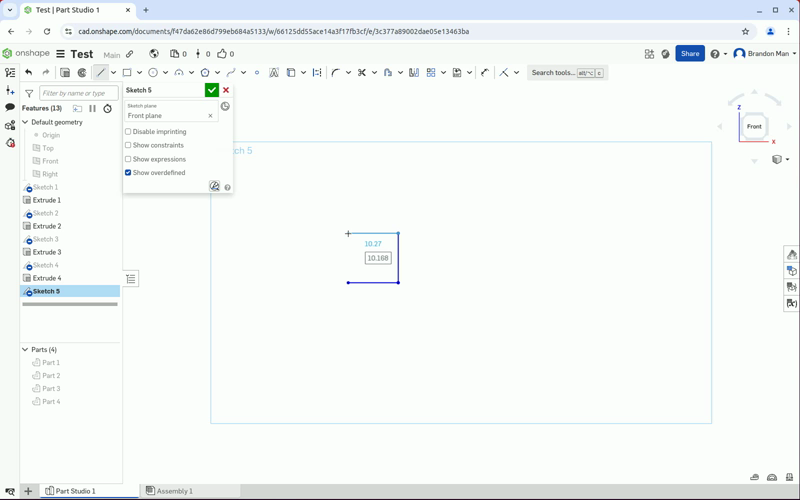
click(348, 233)
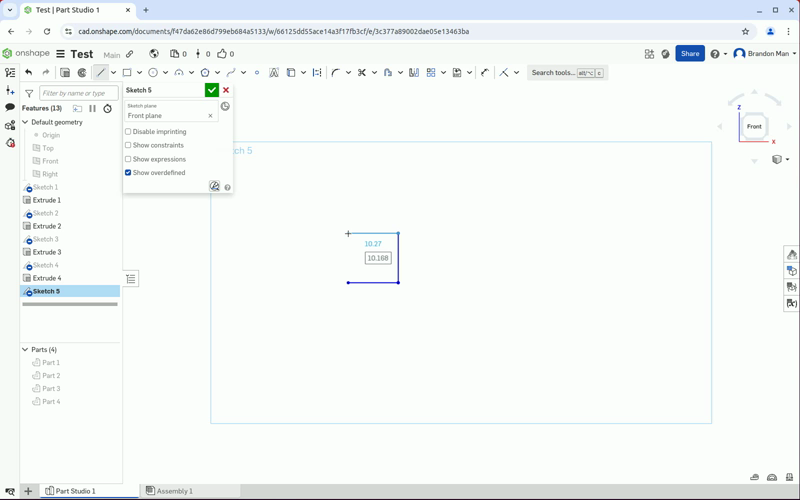
key_up(shift)
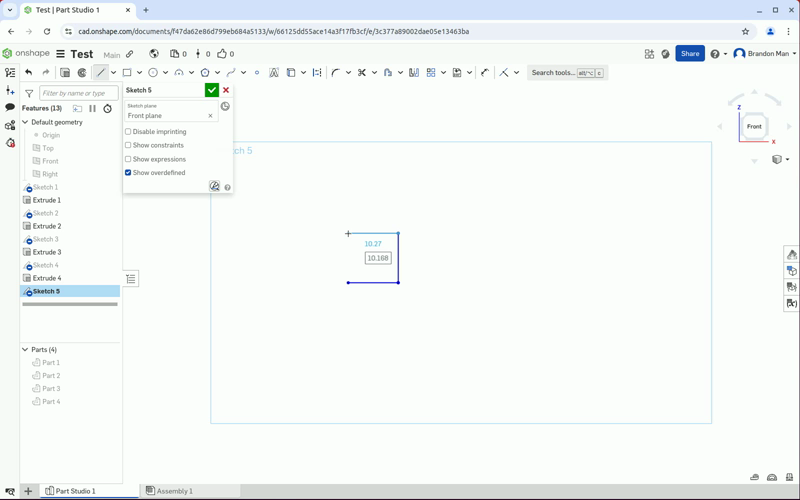
mouse_move(378, 233)
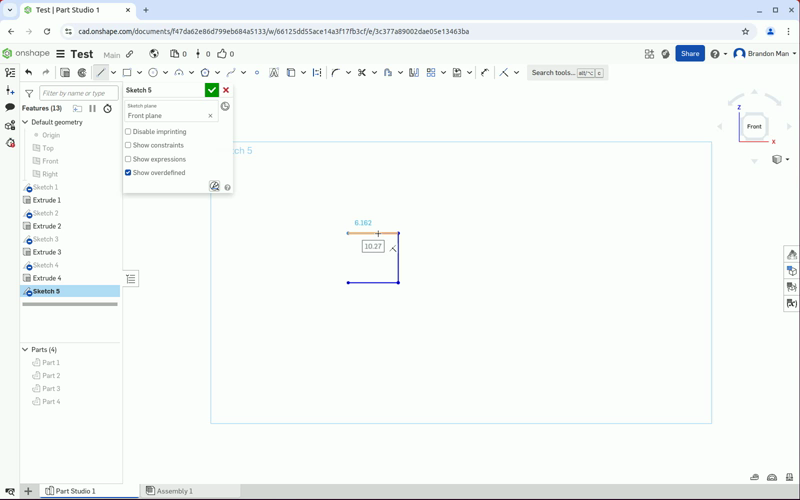
key_down(shift)
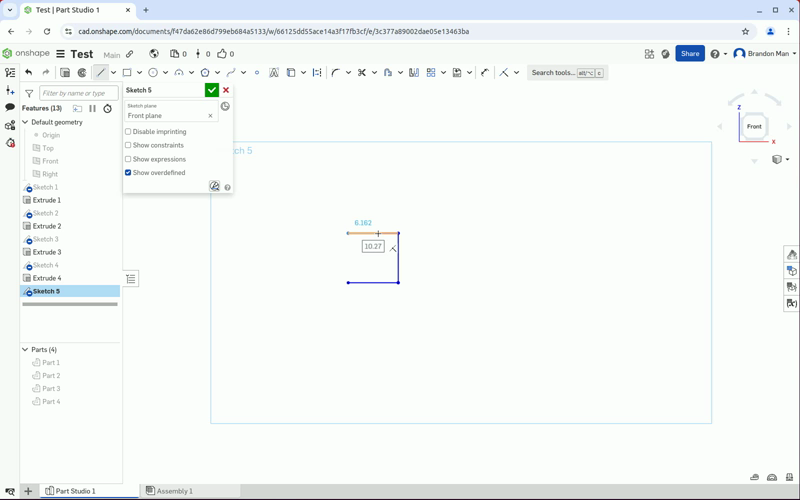
mouse_move(348, 282)
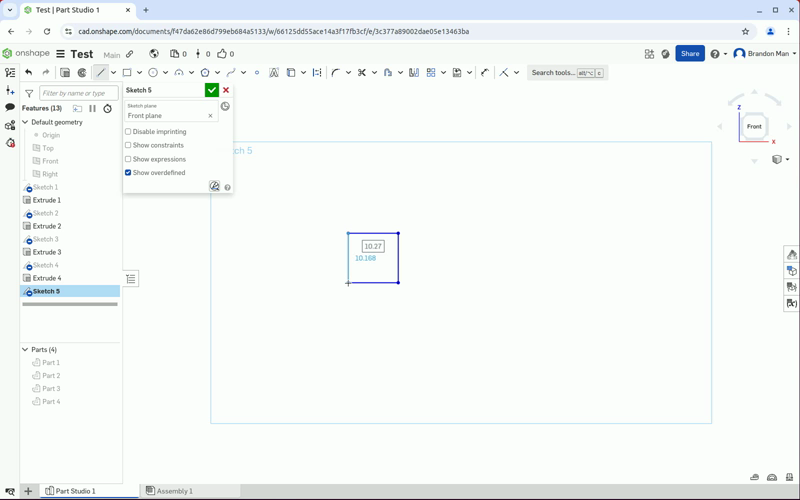
key_up(shift)
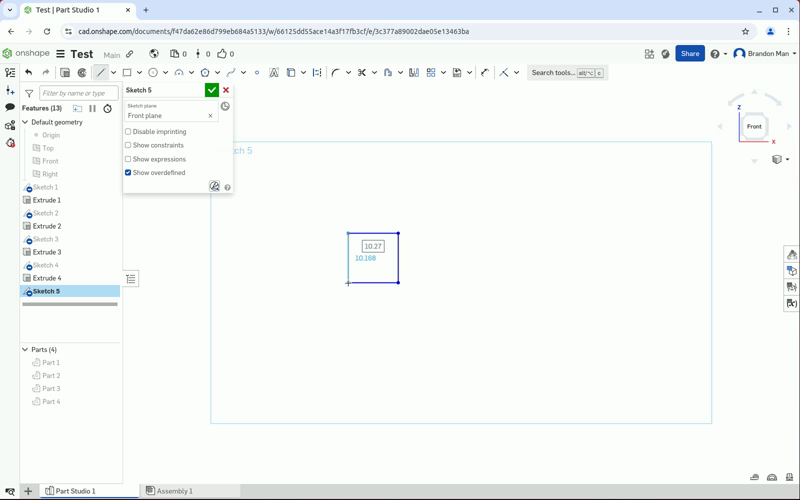
click(348, 282)
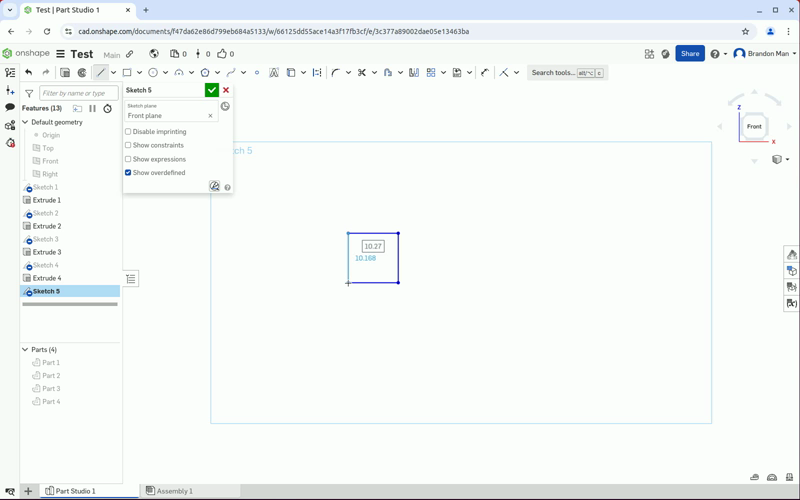
key(esc)
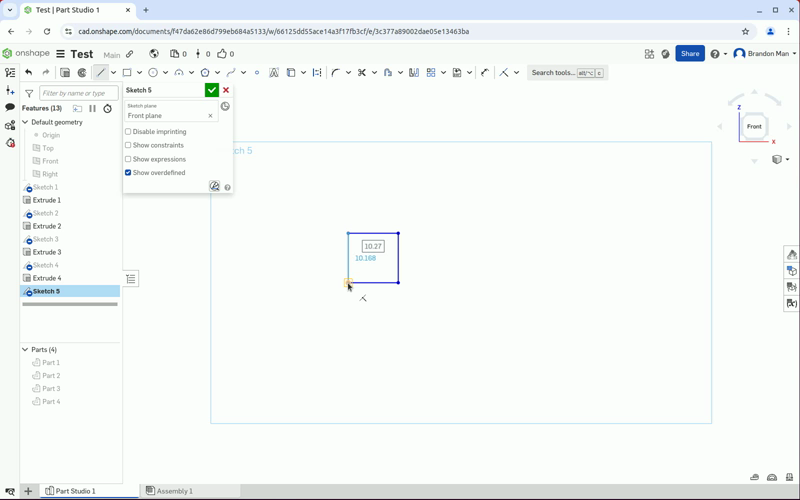
mouse_move(350, 280)
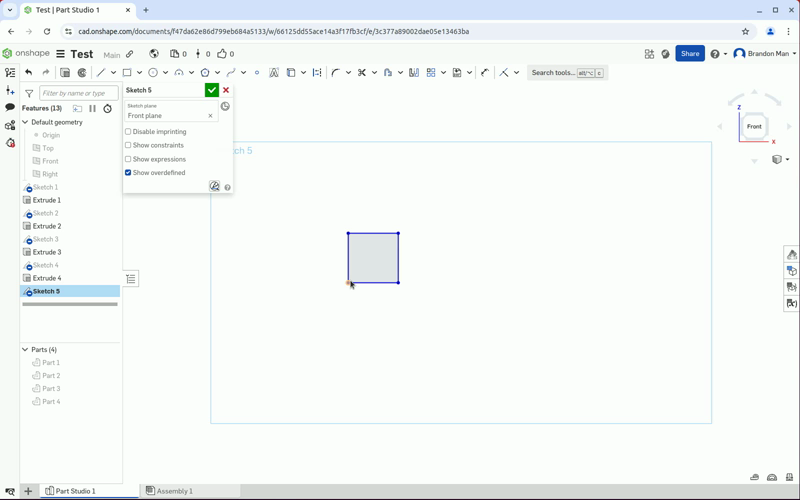
click(350, 280)
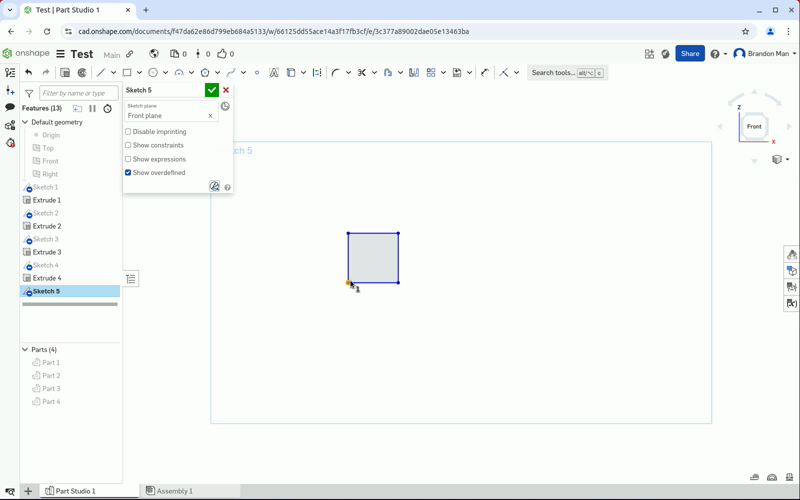
mouse_move(73, 352)
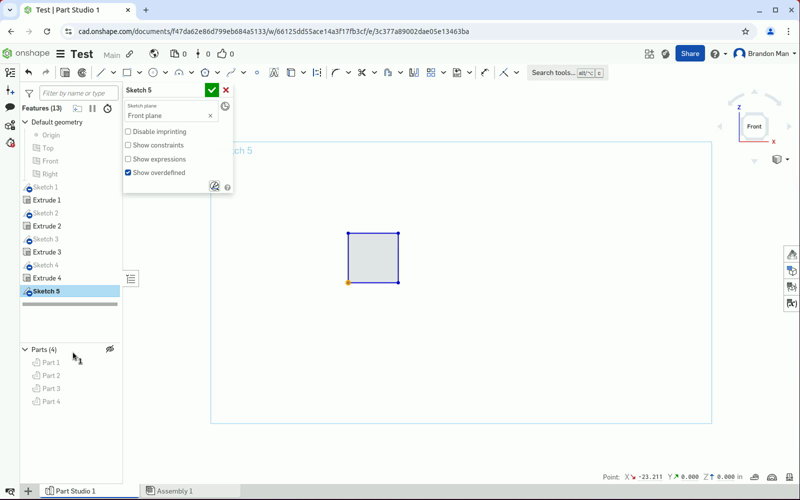
key(shift+y)
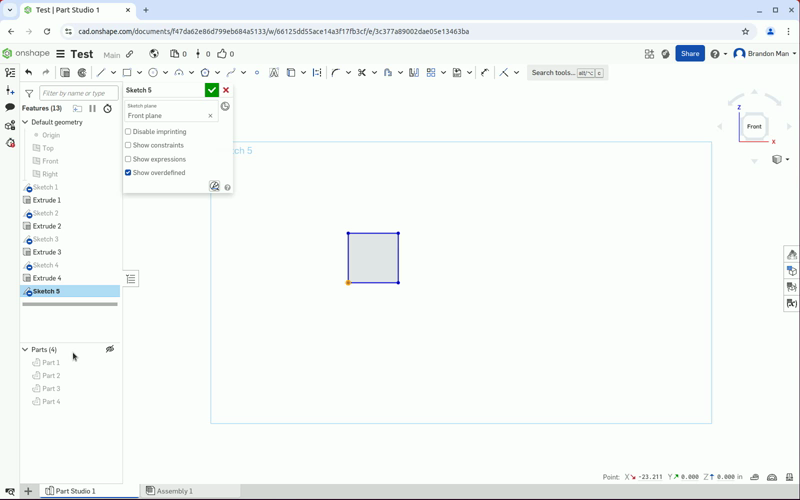
key(shift+e)
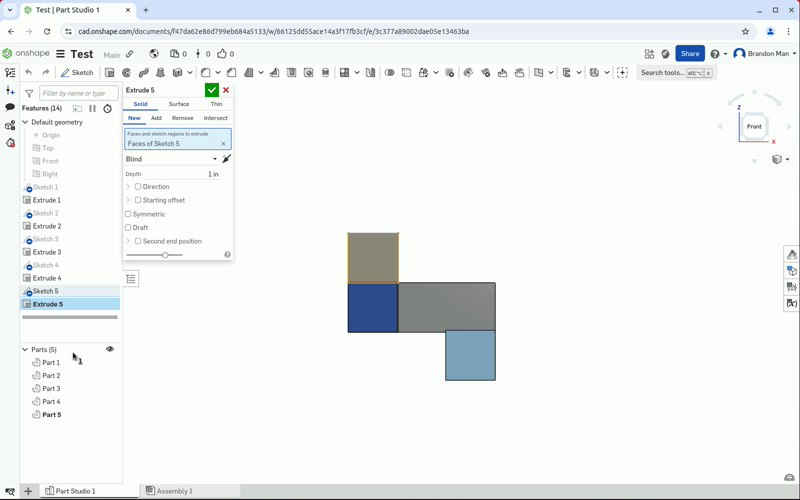
mouse_move(143, 106)
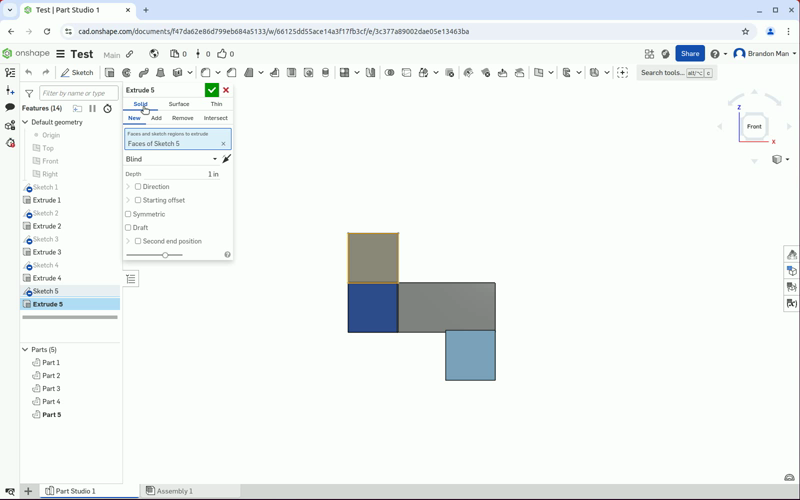
click(143, 106)
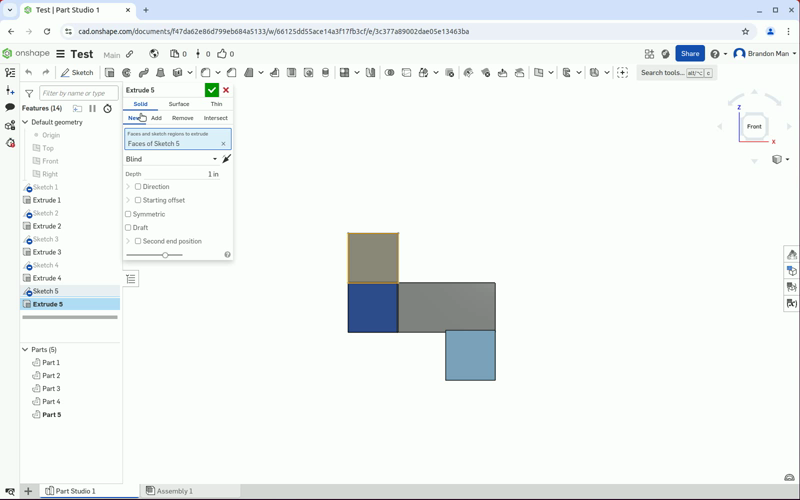
mouse_move(137, 120)
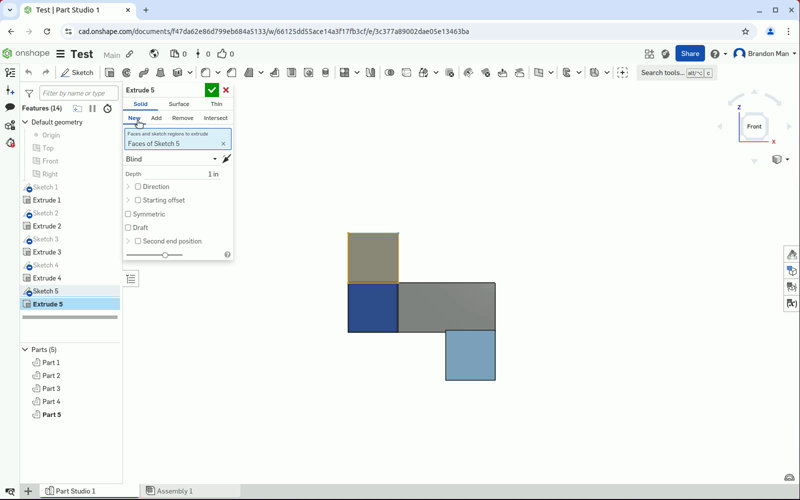
click(137, 120)
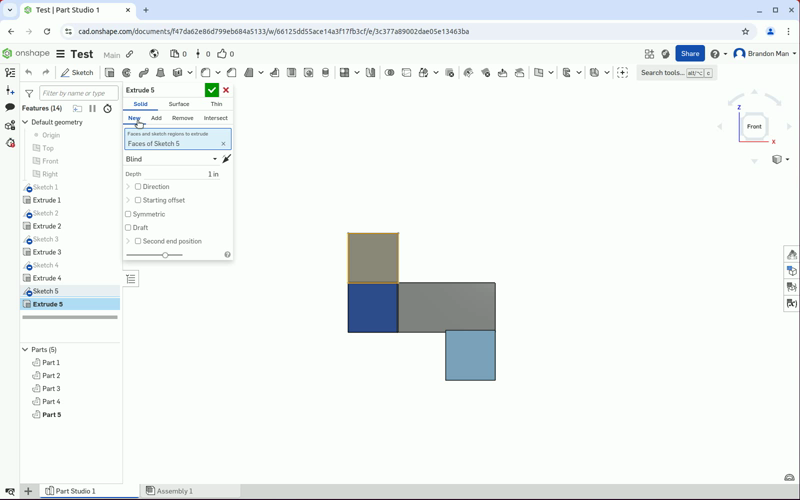
key(tab, 4)
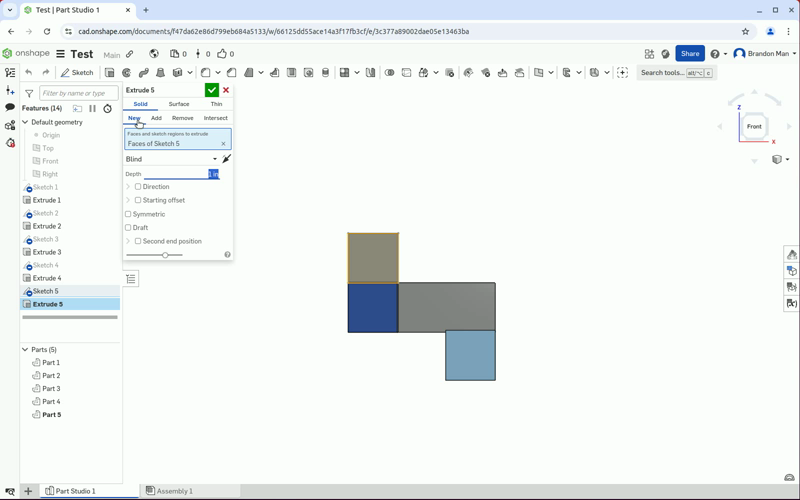
text(-10.11)
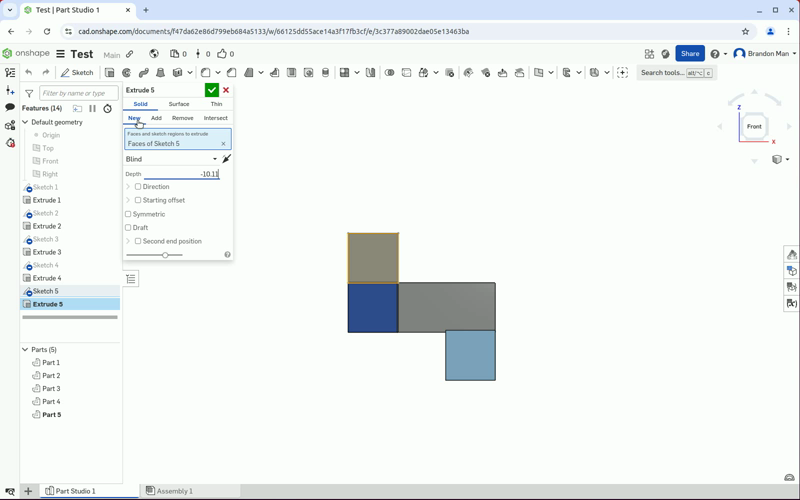
key(enter)
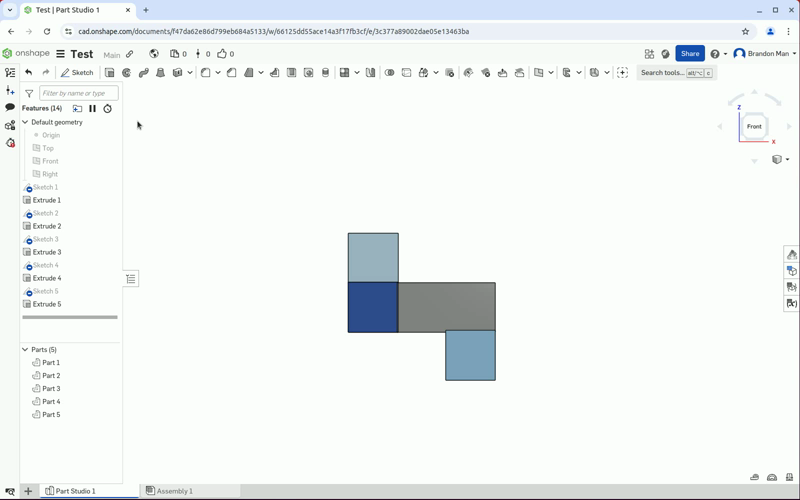
key(shift+h)
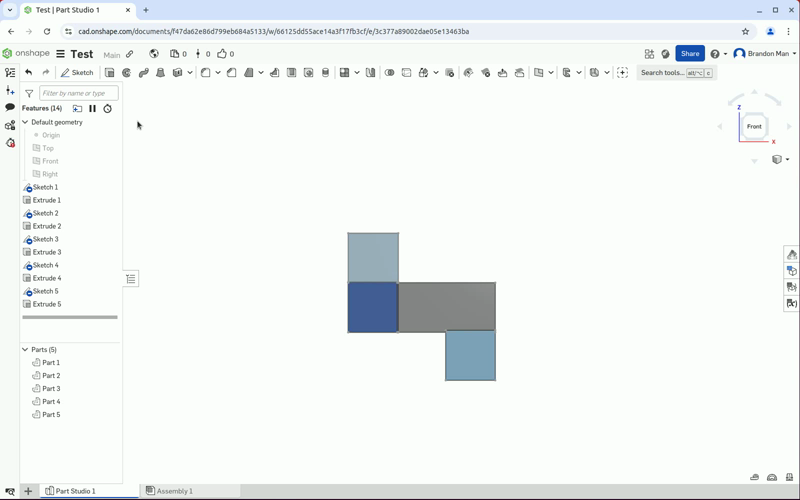
key(shift+h)
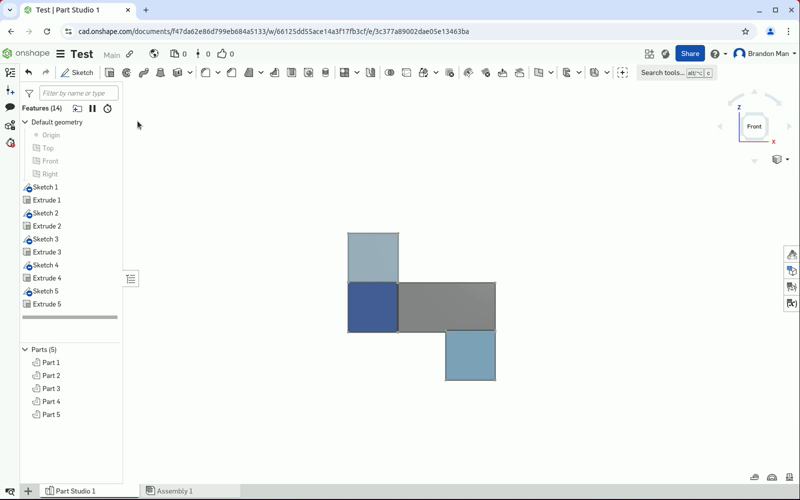
key(shift+7)
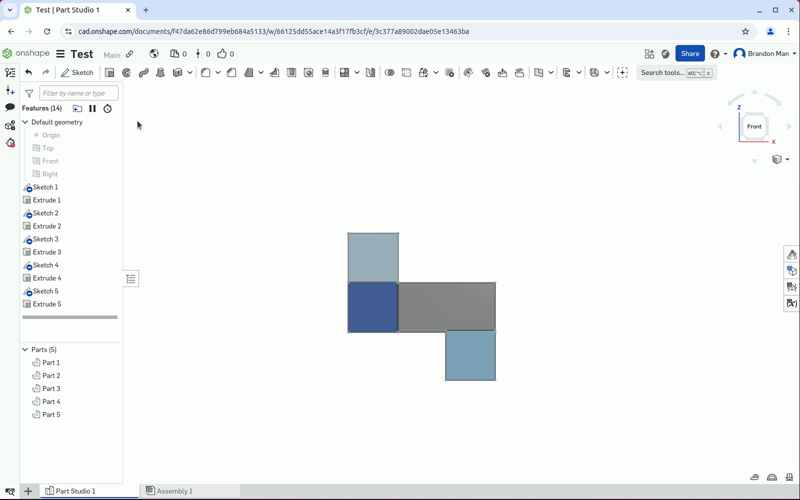
key(left, 2)
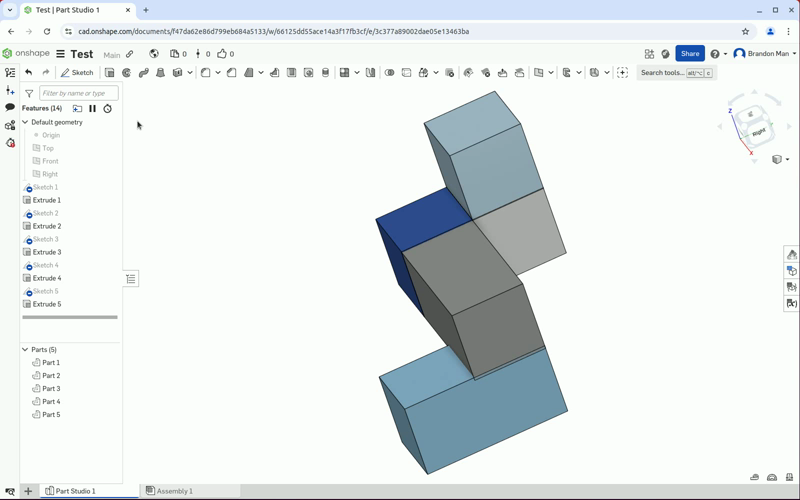
key(down, 2)
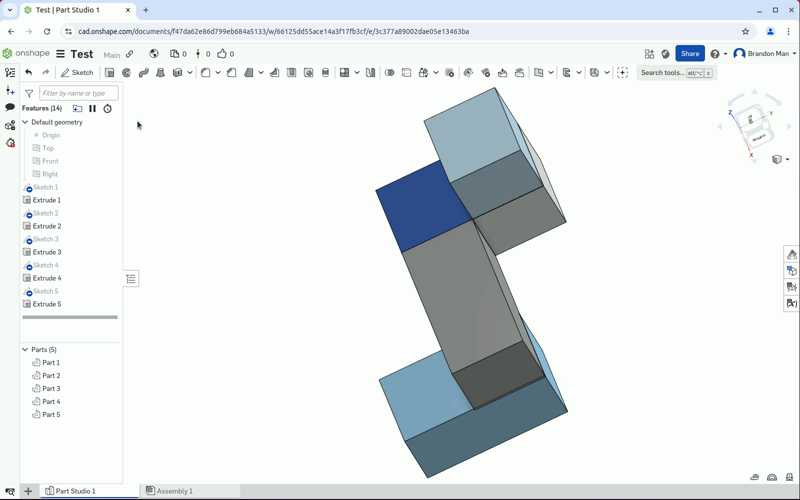
key(up, 2)
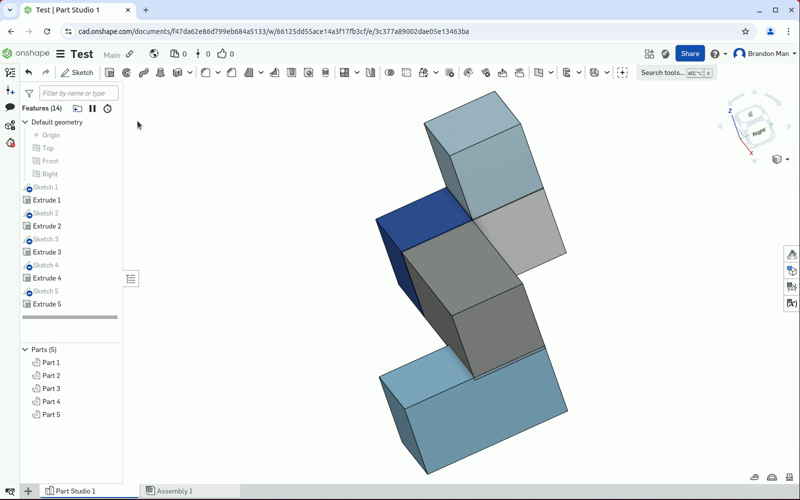
key(right, 2)
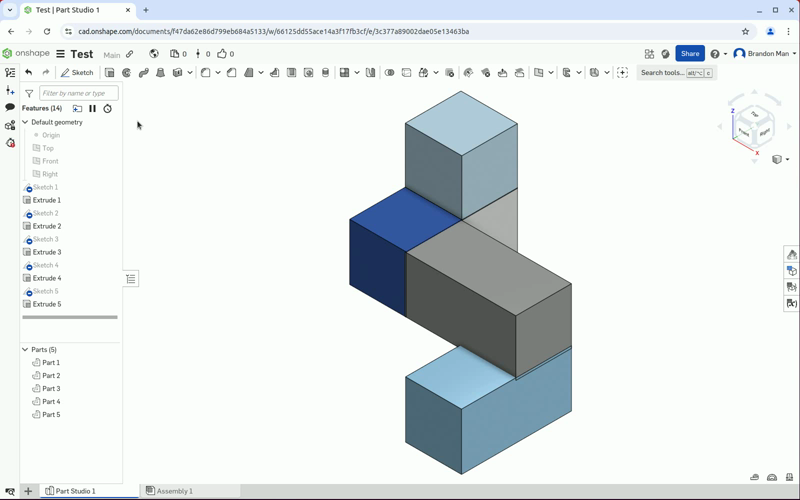
mouse_move(73, 189)
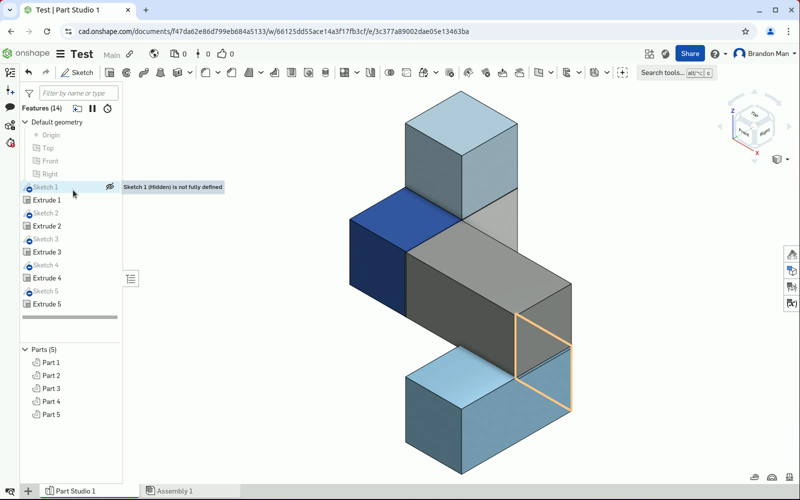
click(73, 189)